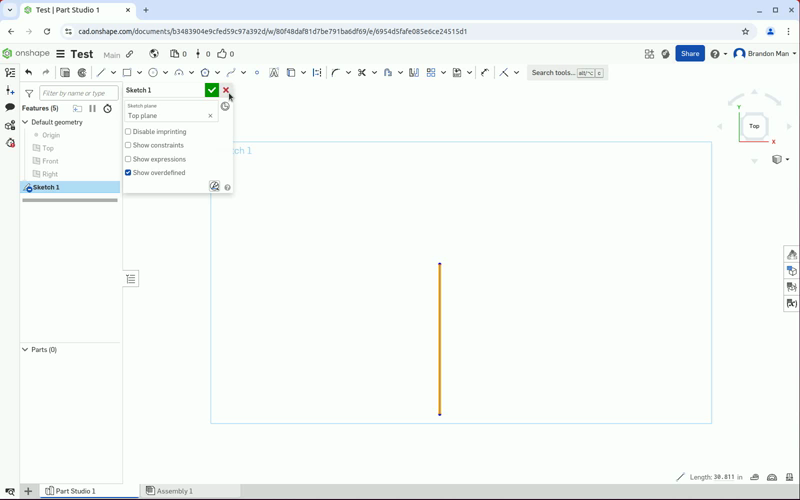
key(shift+h)
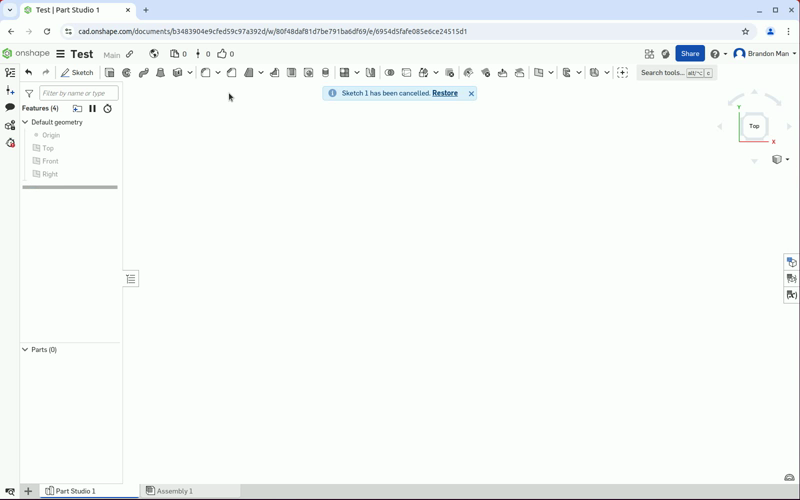
mouse_move(73, 352)
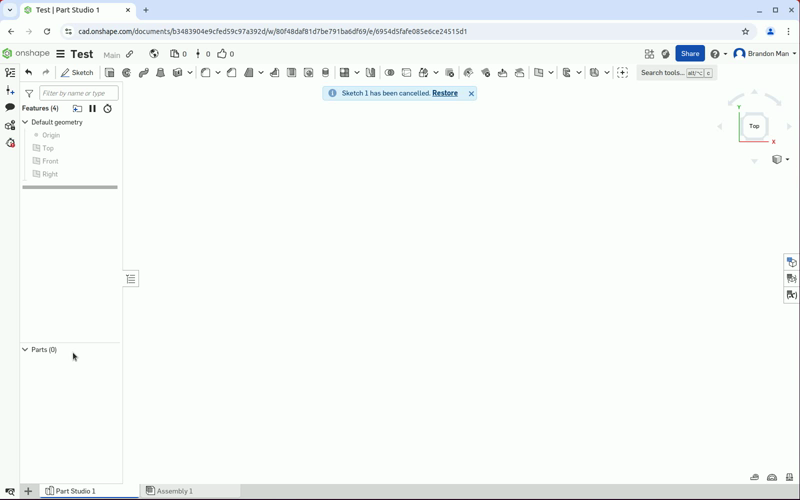
key(y)
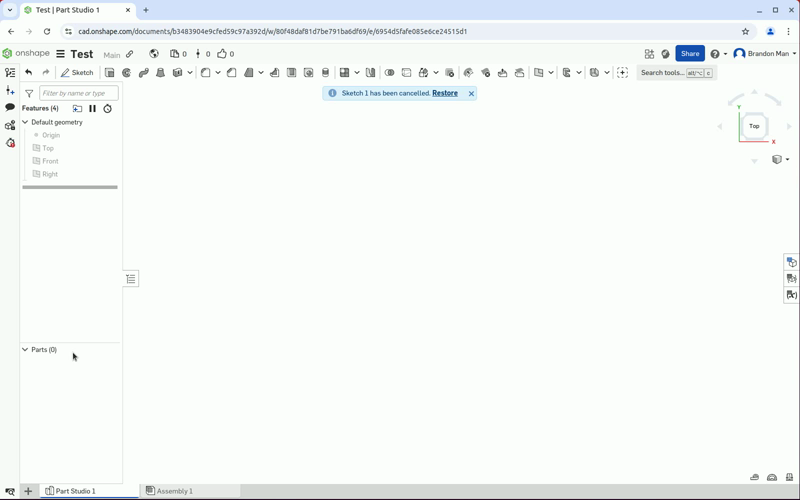
key(shift+p)
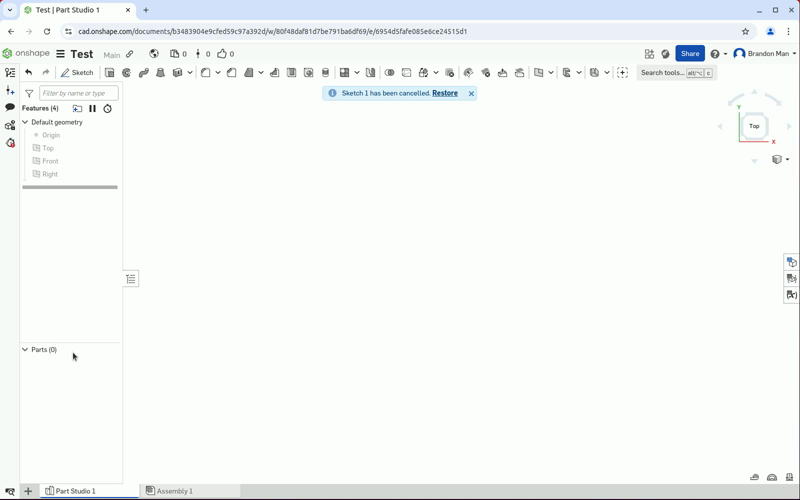
key(space)
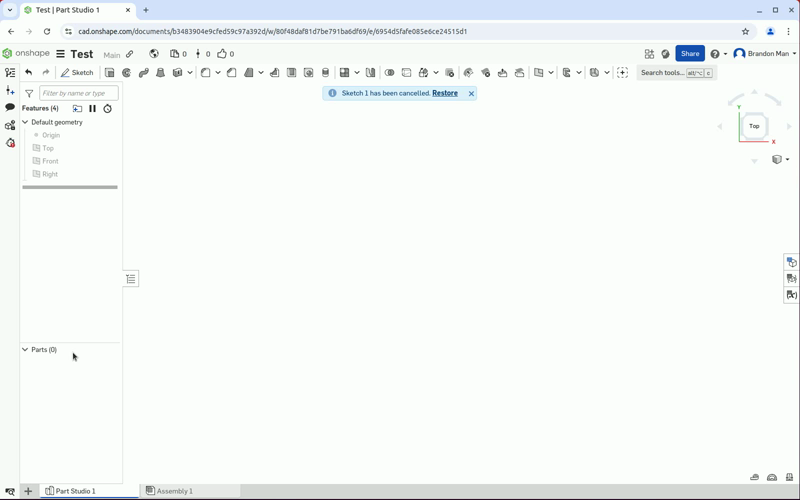
key_down(shift)
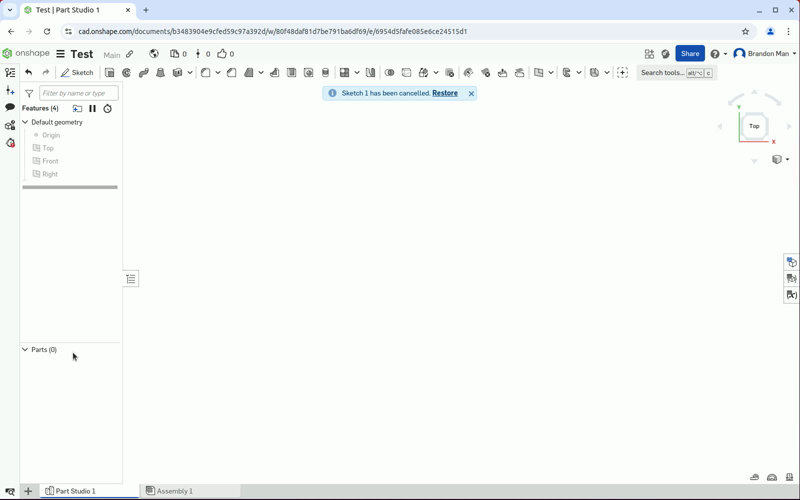
key(up)
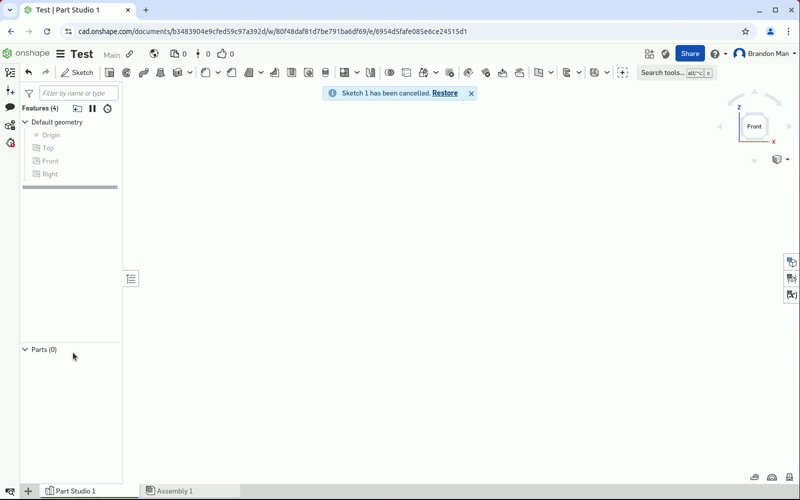
key_up(shift)
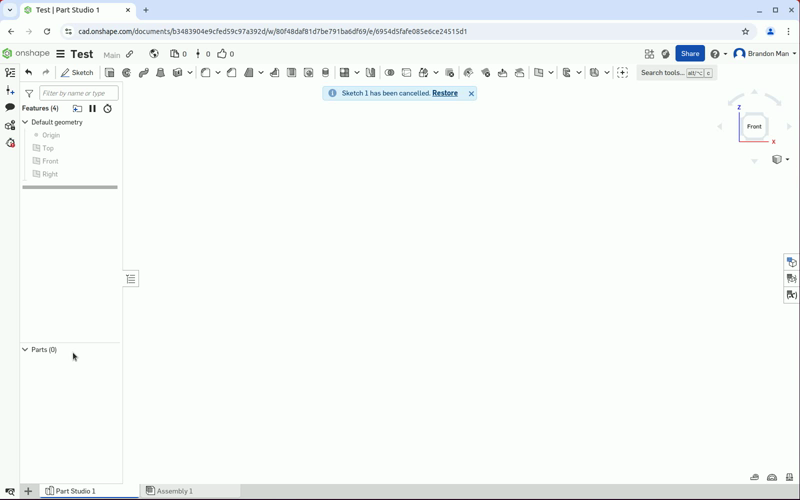
key(space)
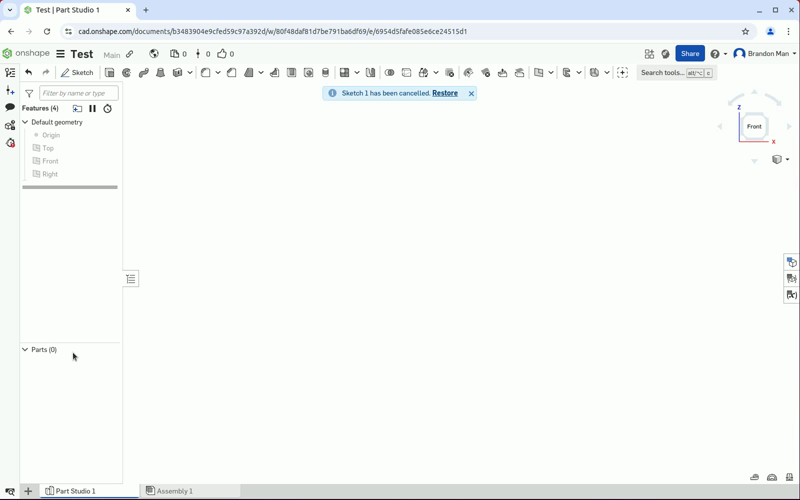
key_down(shift)
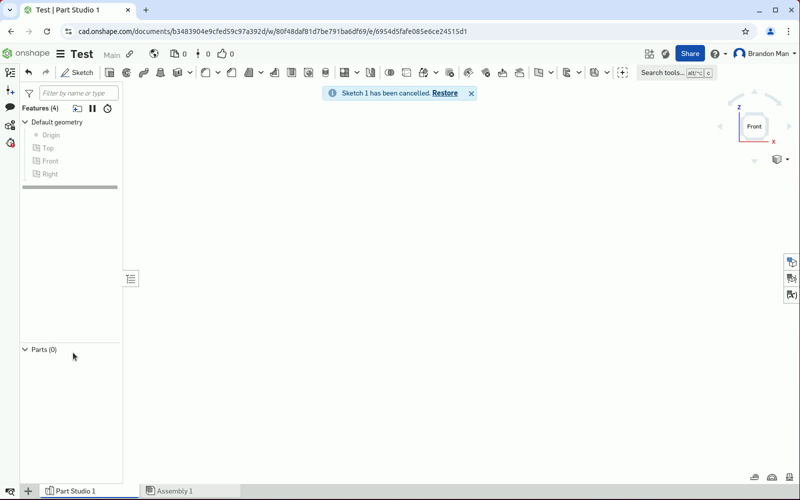
key(left)
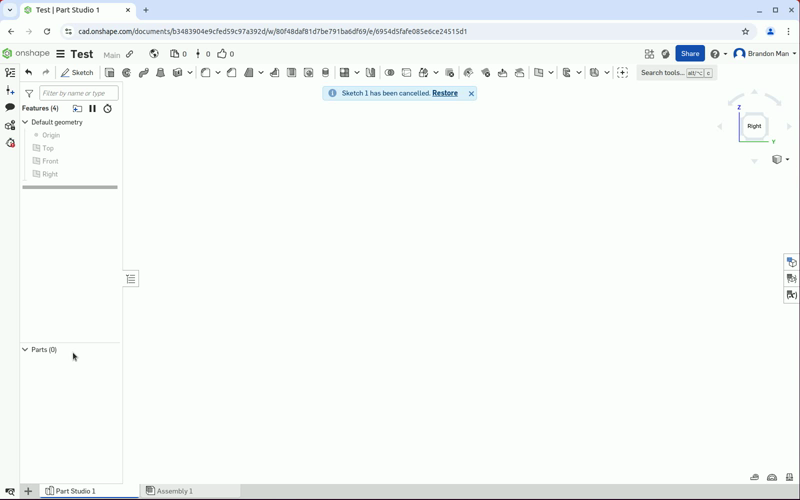
key_up(shift)
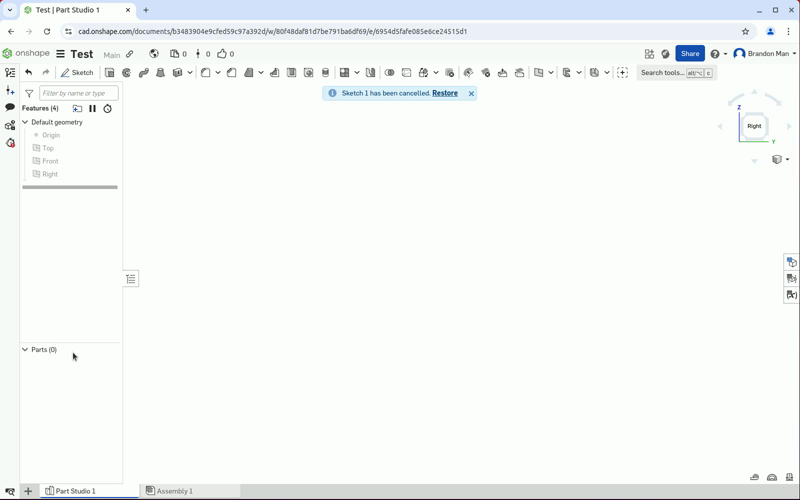
mouse_move(73, 352)
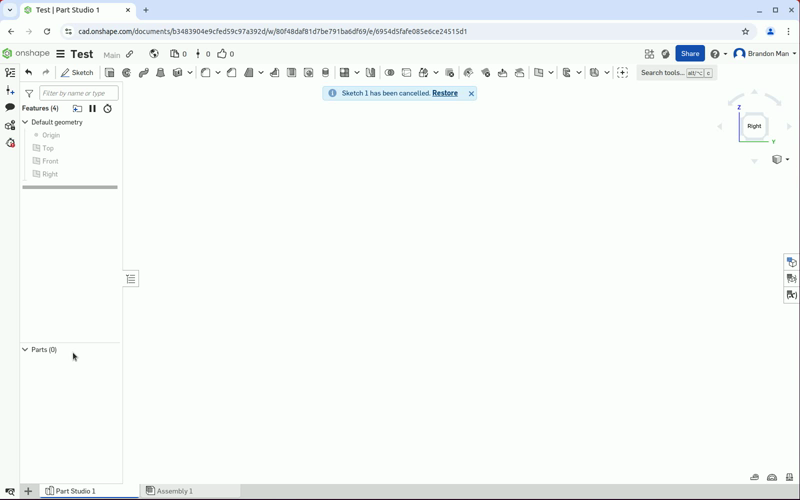
key(shift+y)
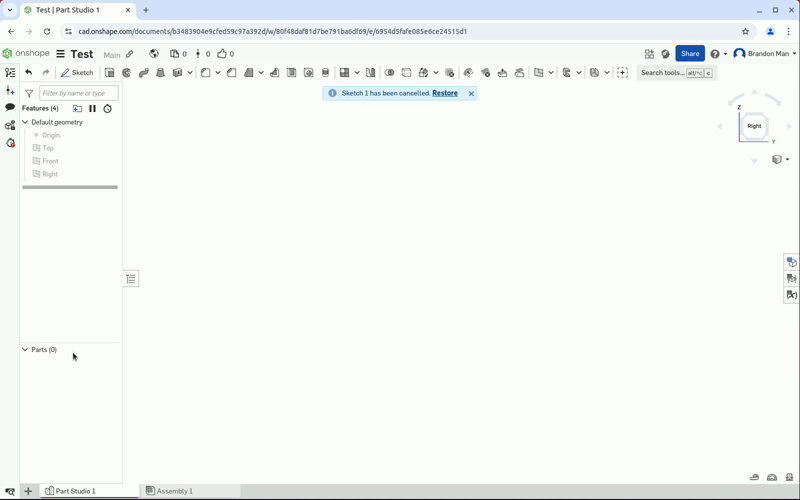
key(shift+s)
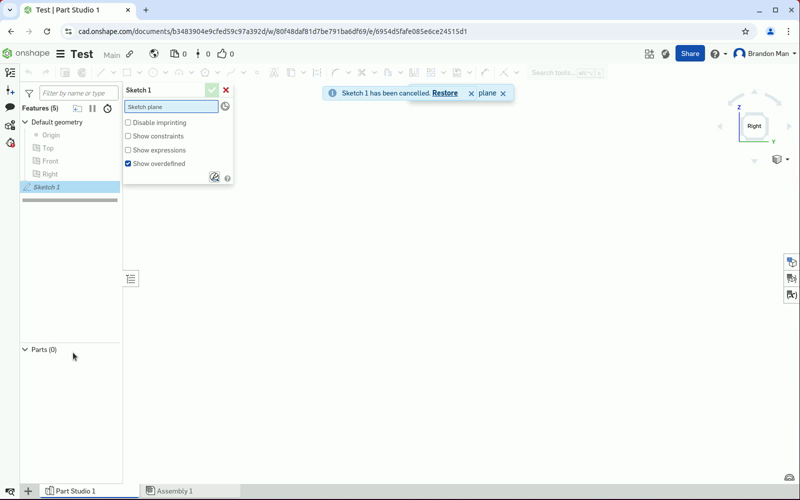
mouse_move(73, 176)
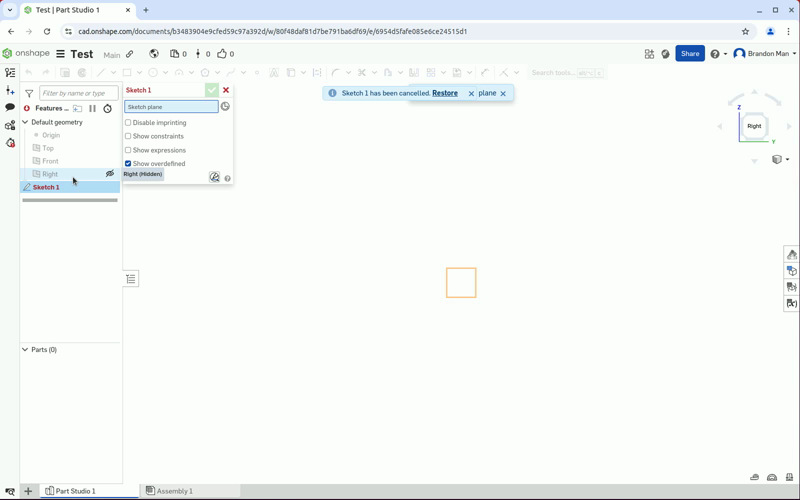
click(73, 176)
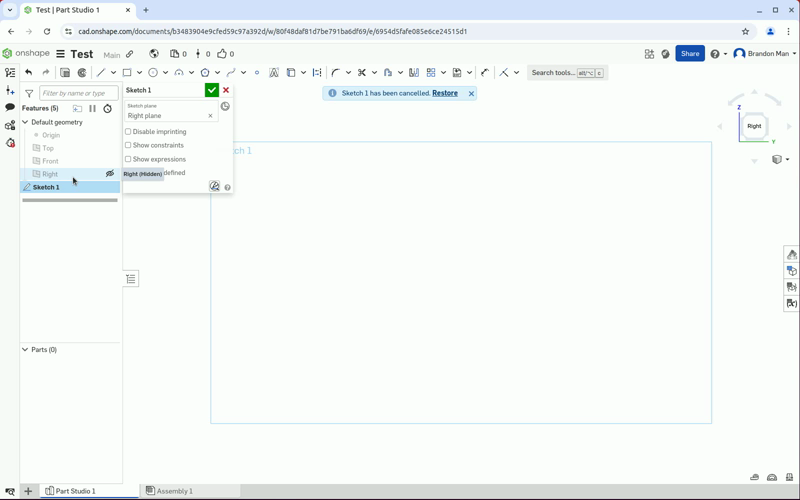
mouse_move(73, 352)
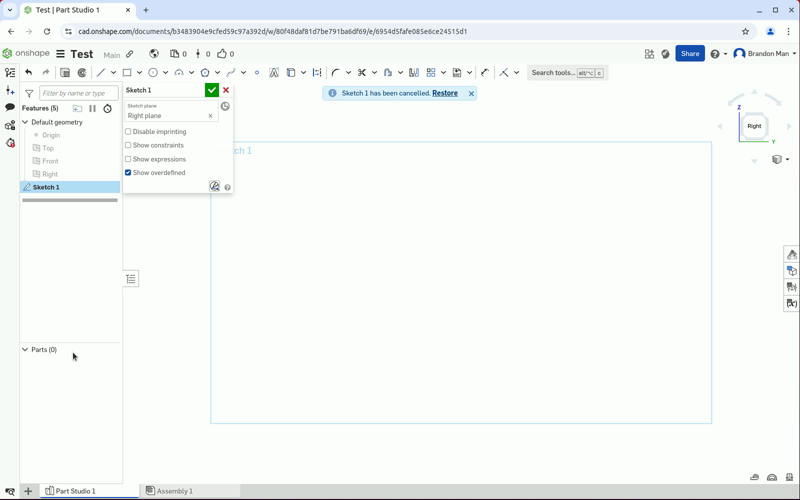
key(y)
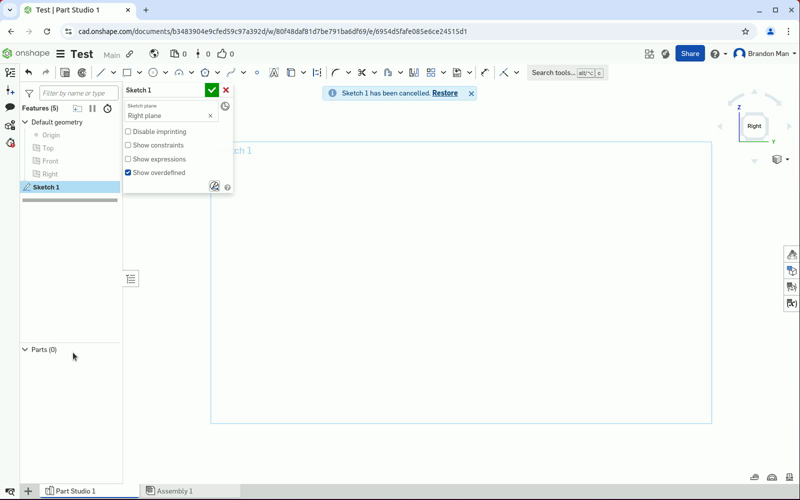
key(l)
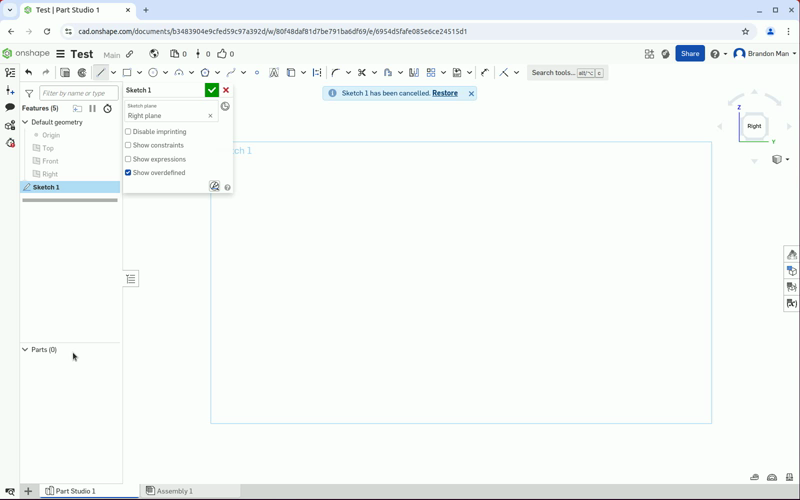
key_down(shift)
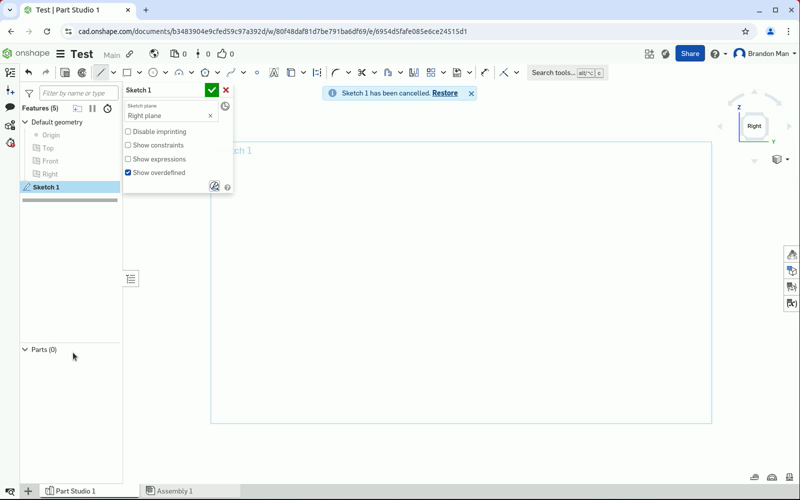
mouse_move(424, 257)
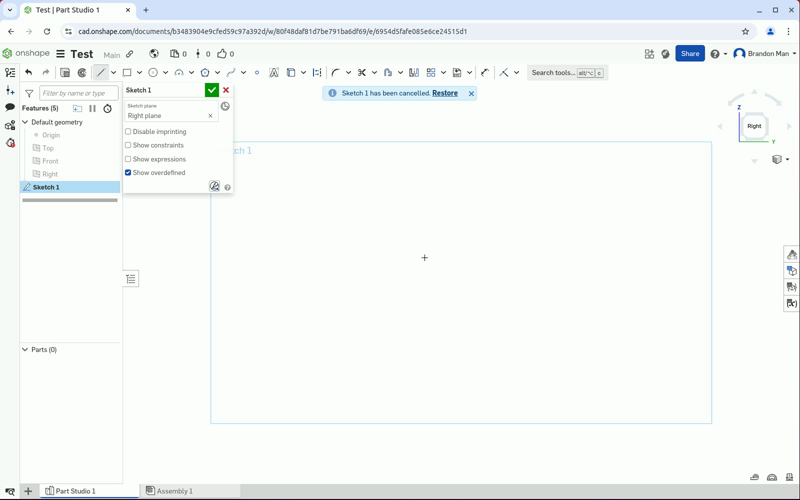
click(424, 257)
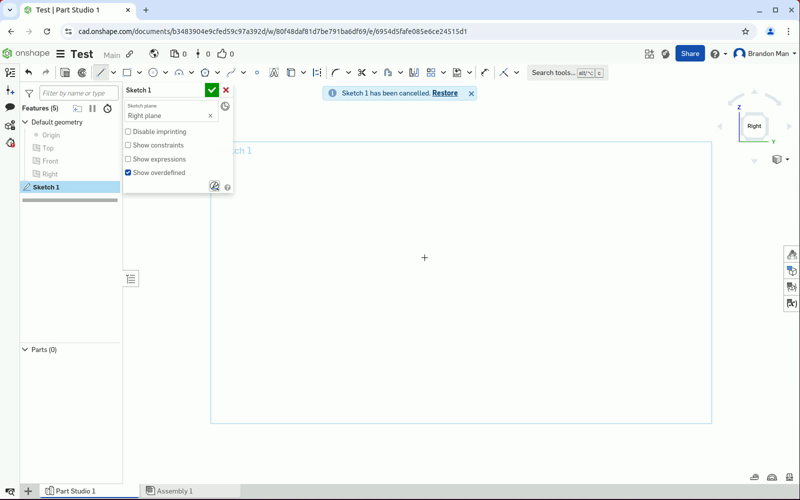
key_up(shift)
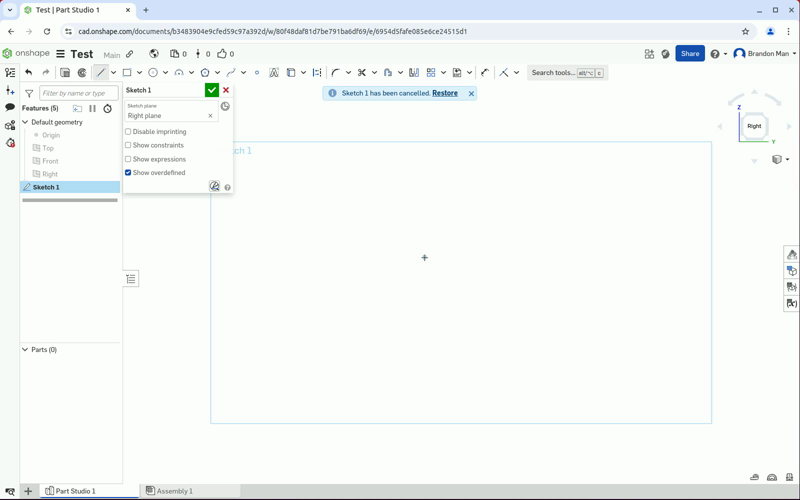
key_down(shift)
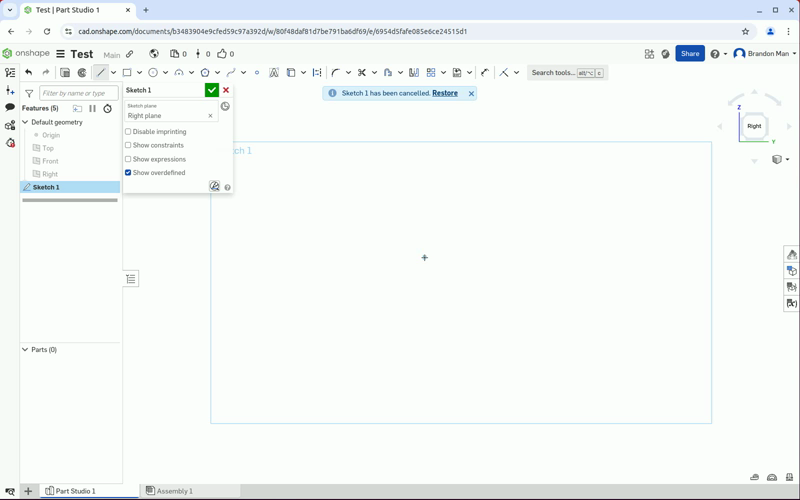
mouse_move(454, 257)
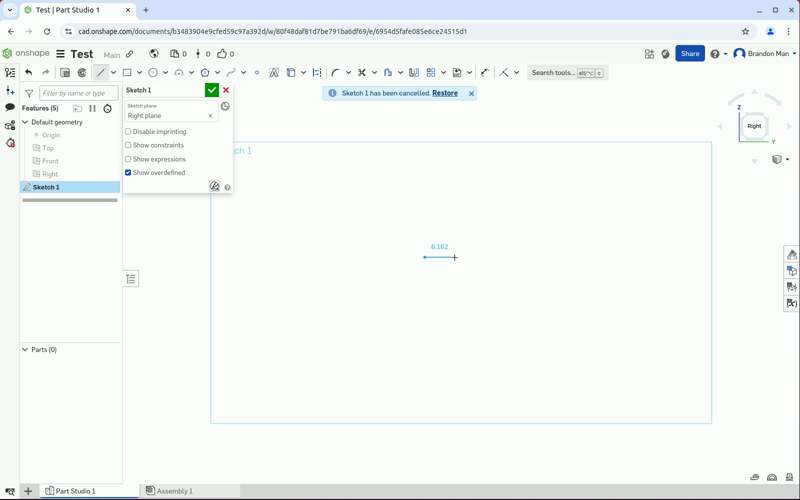
mouse_move(433, 277)
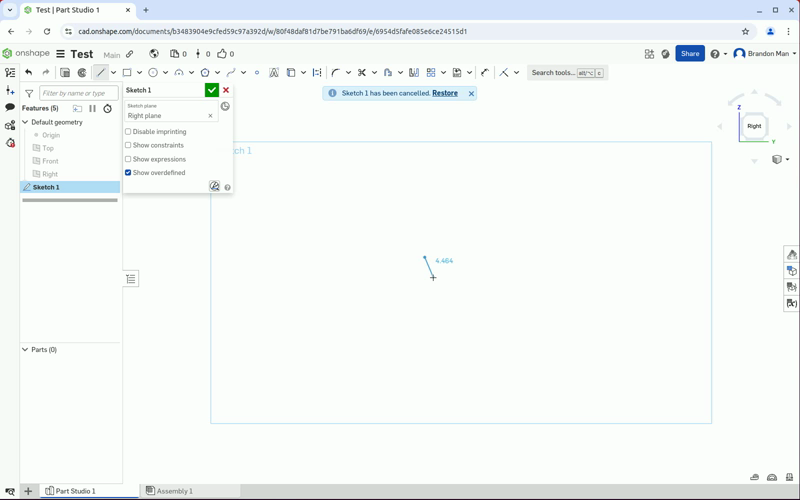
click(433, 277)
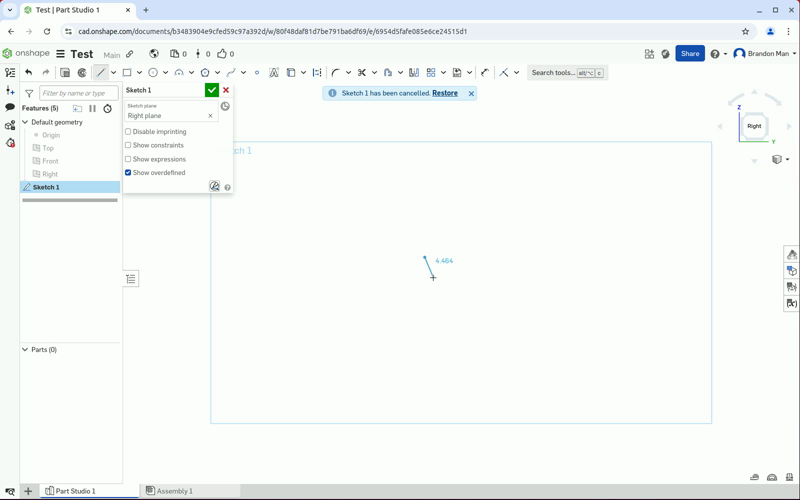
key_up(shift)
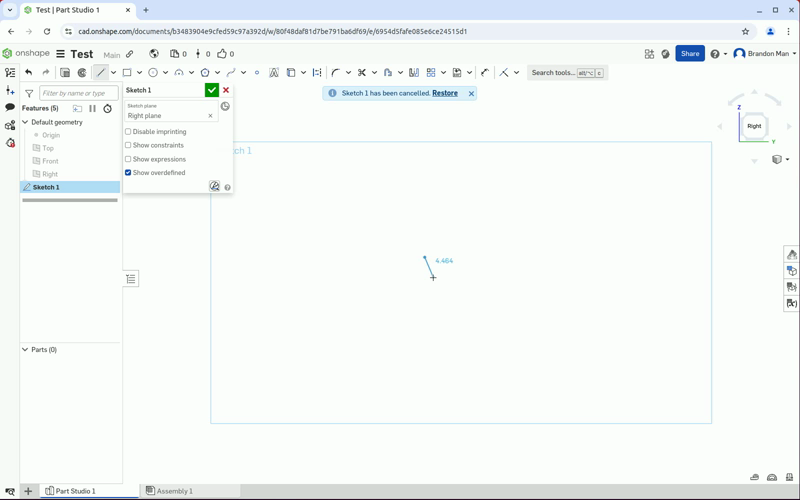
key_down(shift)
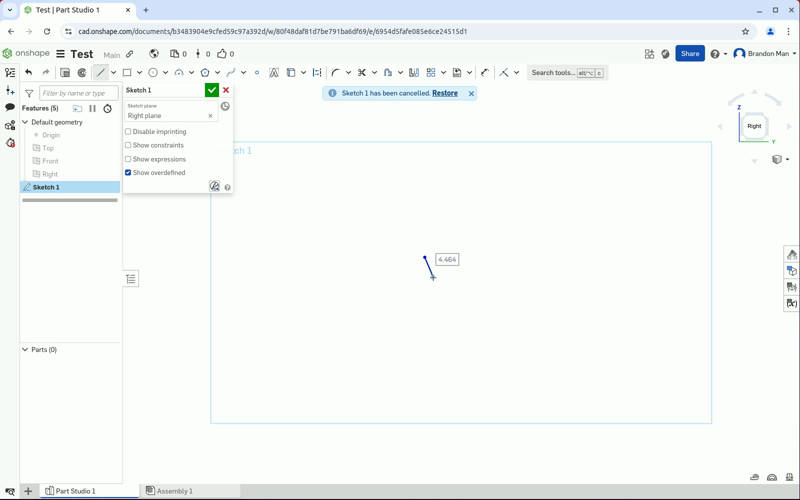
mouse_move(463, 277)
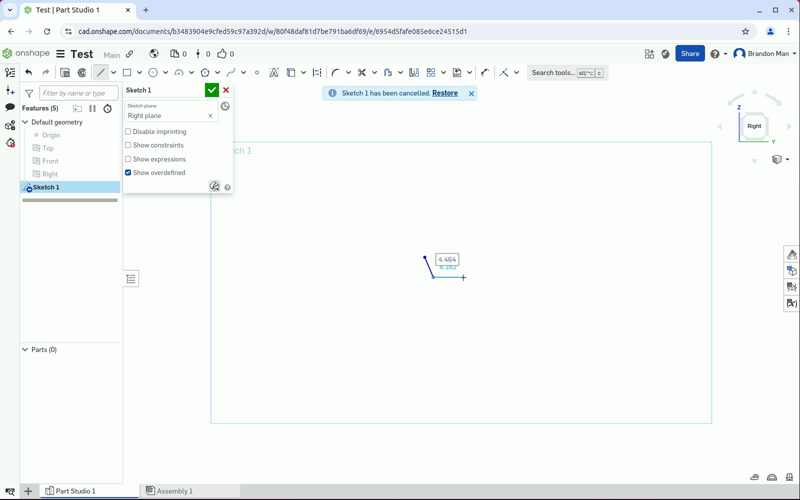
mouse_move(440, 277)
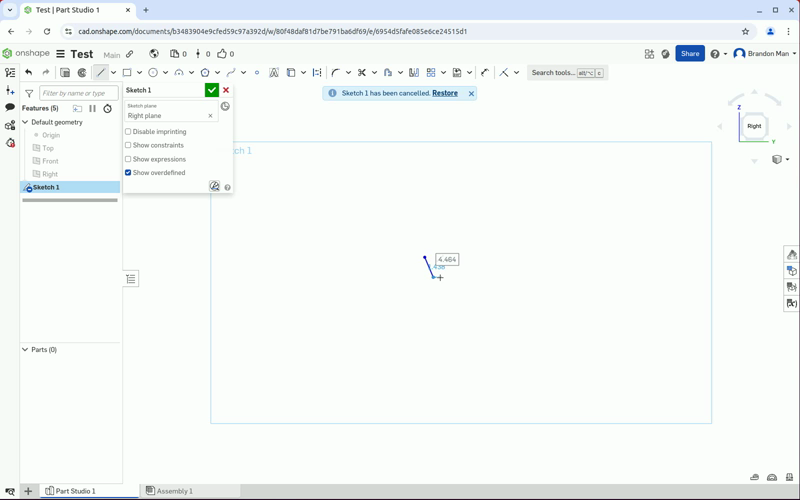
scroll(6)
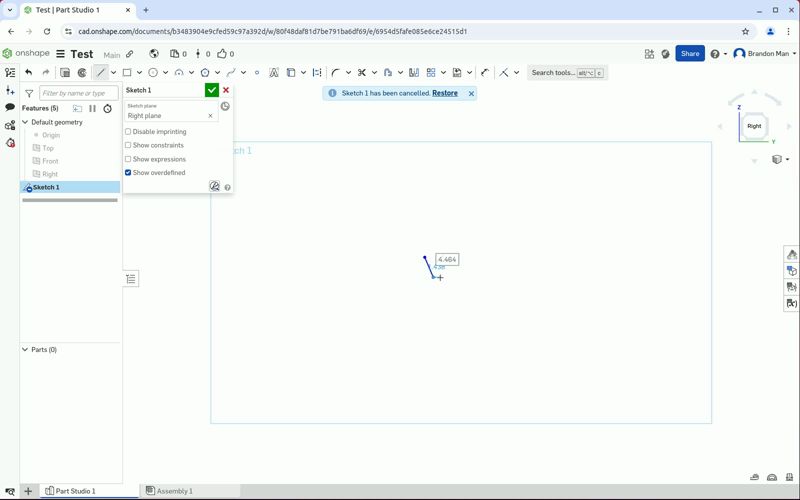
scroll(6)
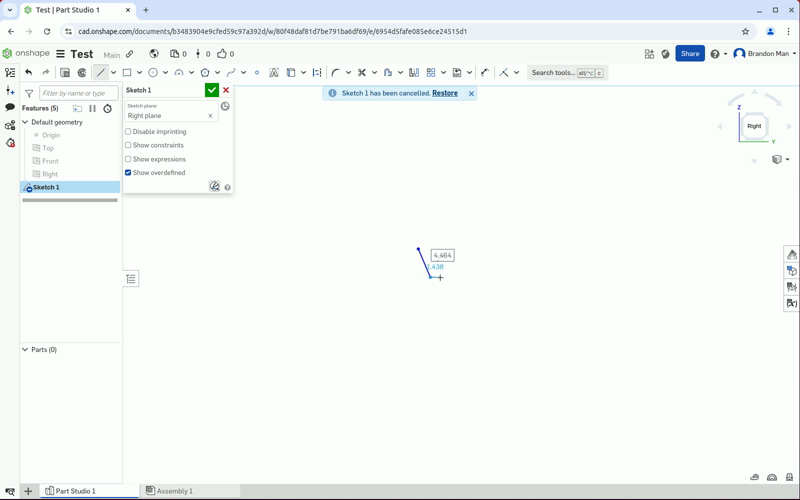
scroll(6)
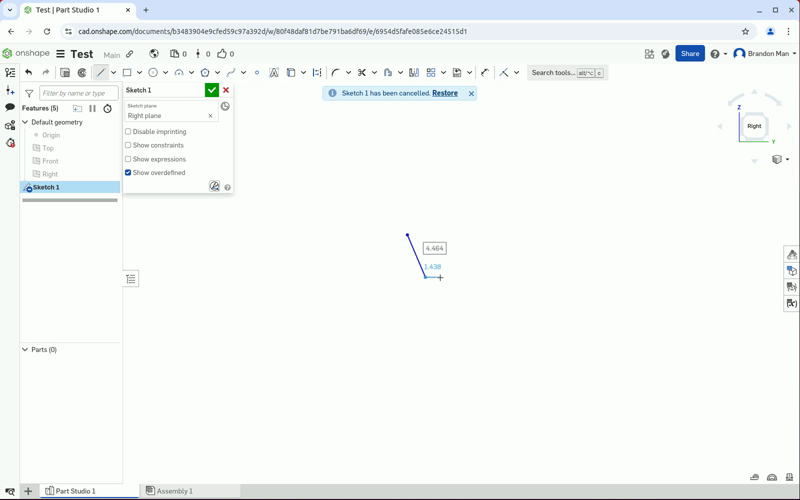
scroll(6)
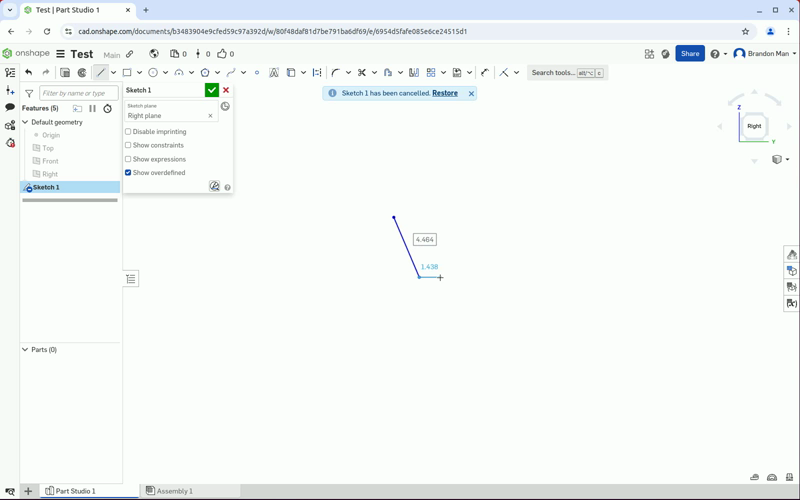
scroll(6)
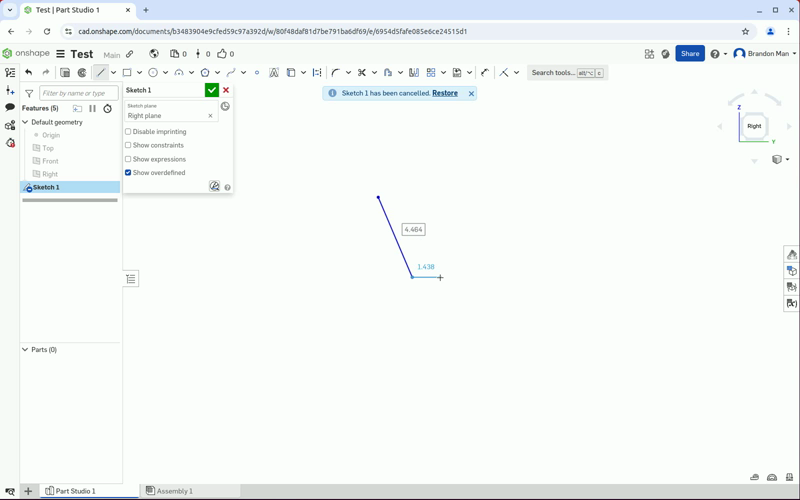
scroll(6)
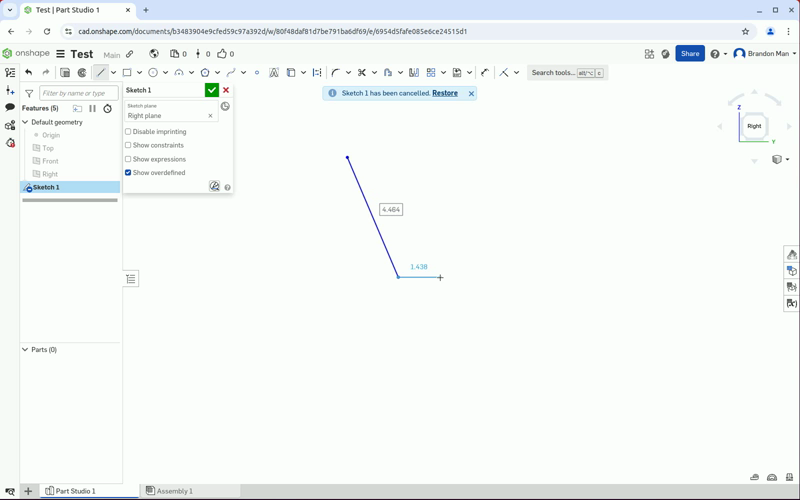
scroll(6)
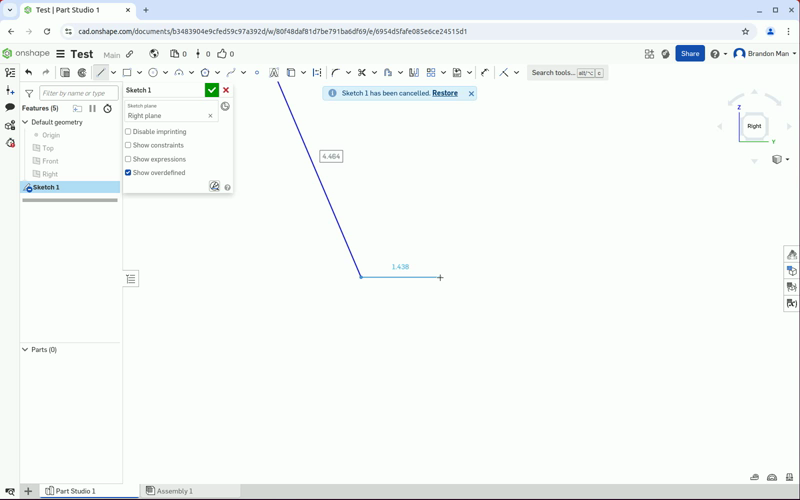
click(440, 277)
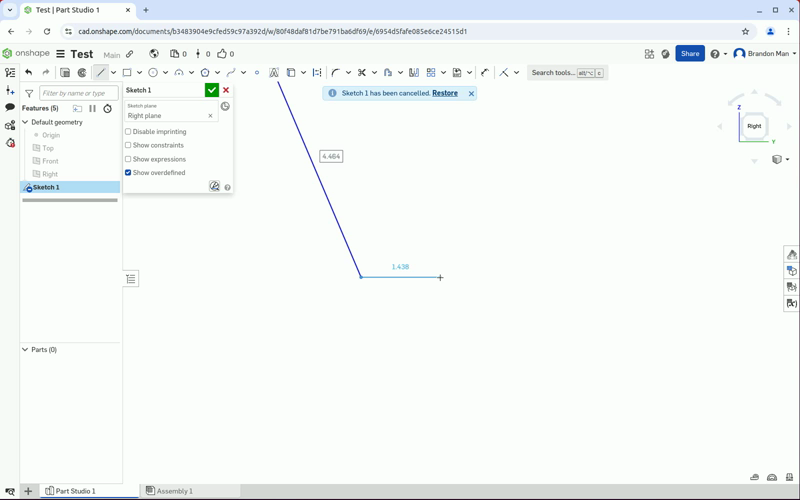
scroll(-6)
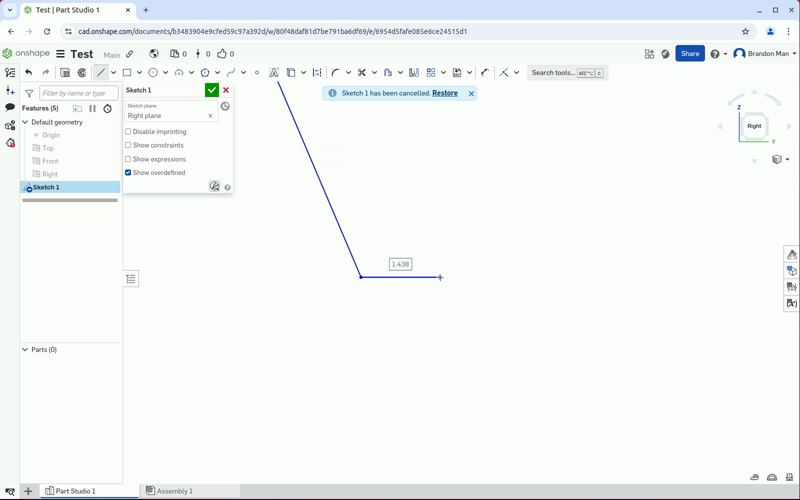
scroll(-6)
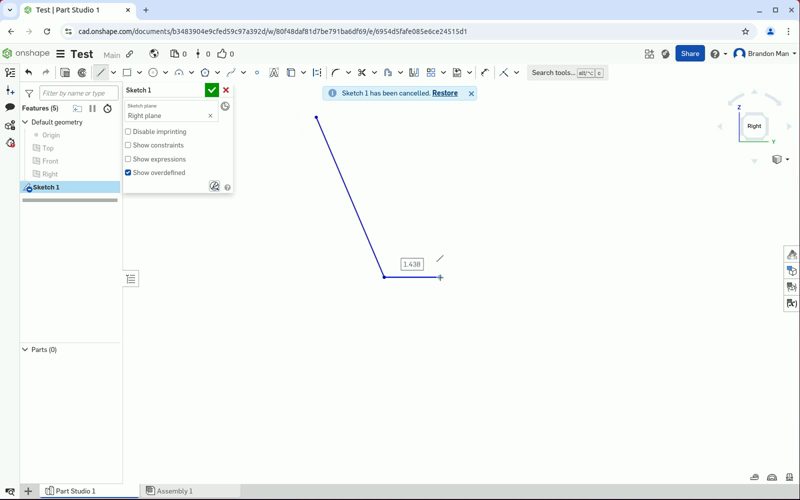
scroll(-6)
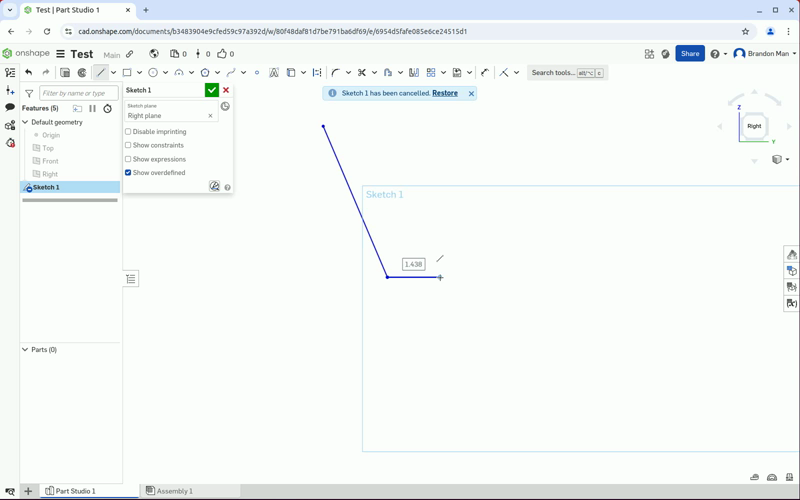
scroll(-6)
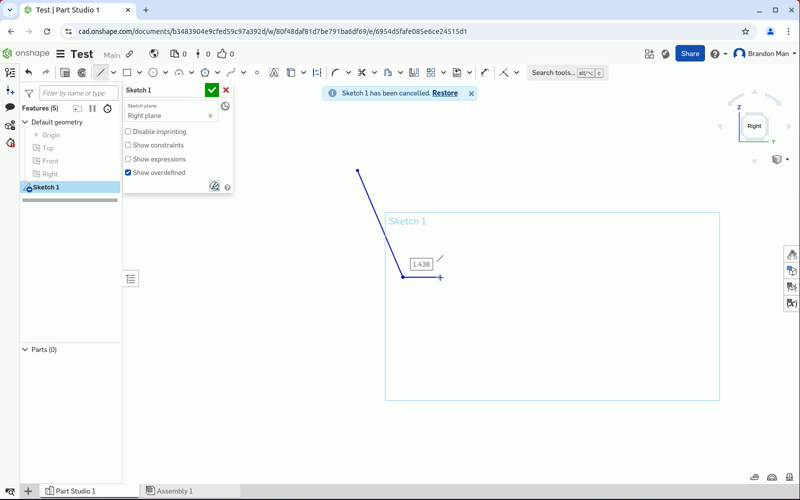
scroll(-6)
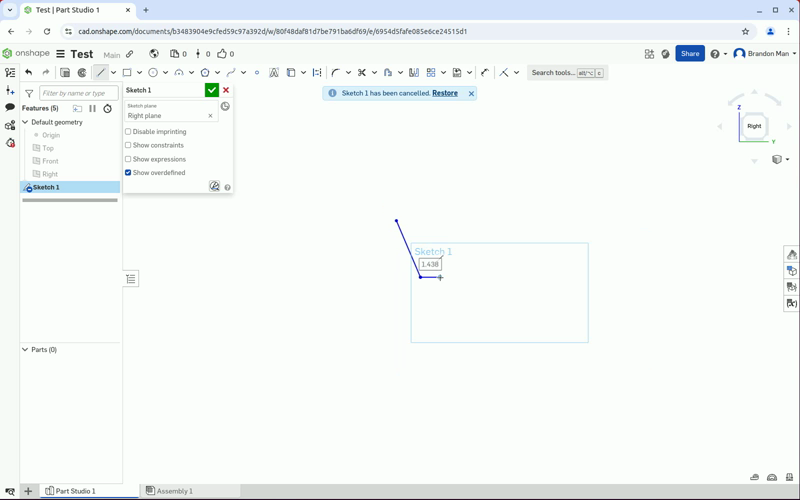
scroll(-6)
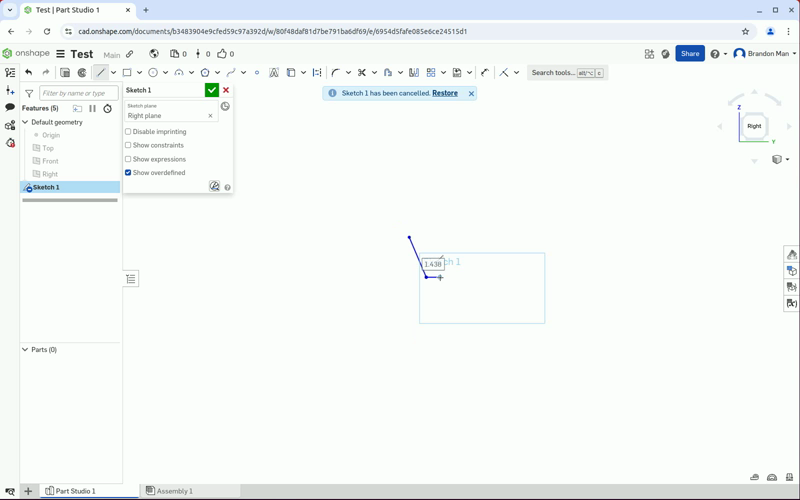
scroll(-6)
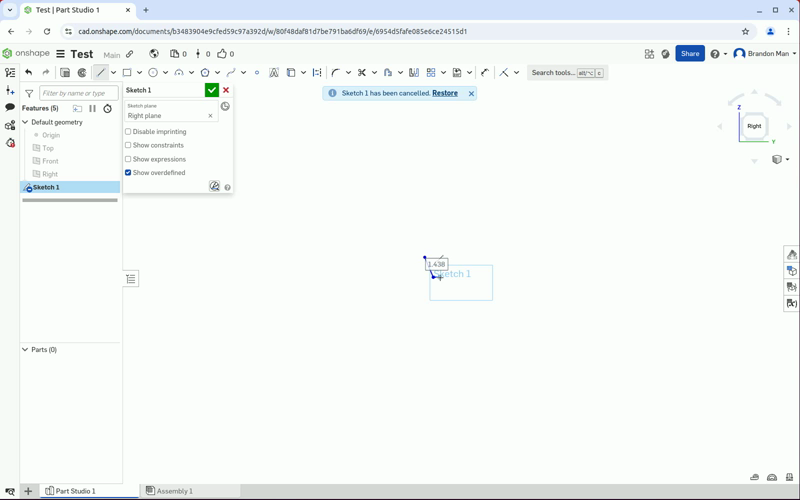
key_up(shift)
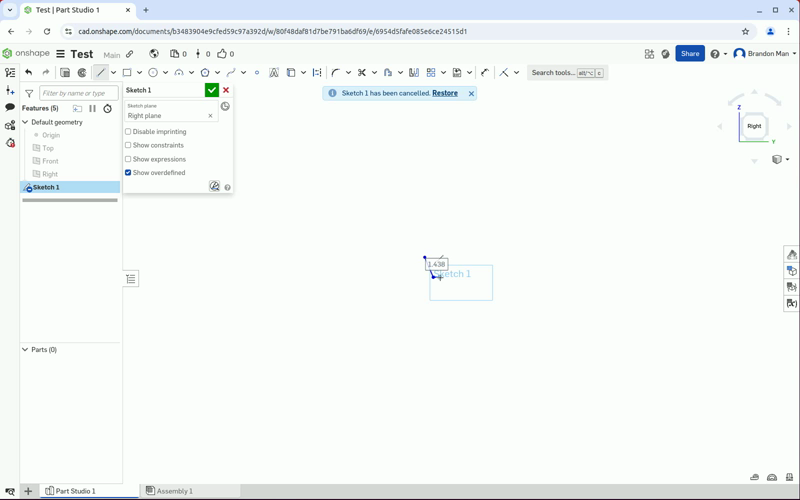
key_down(shift)
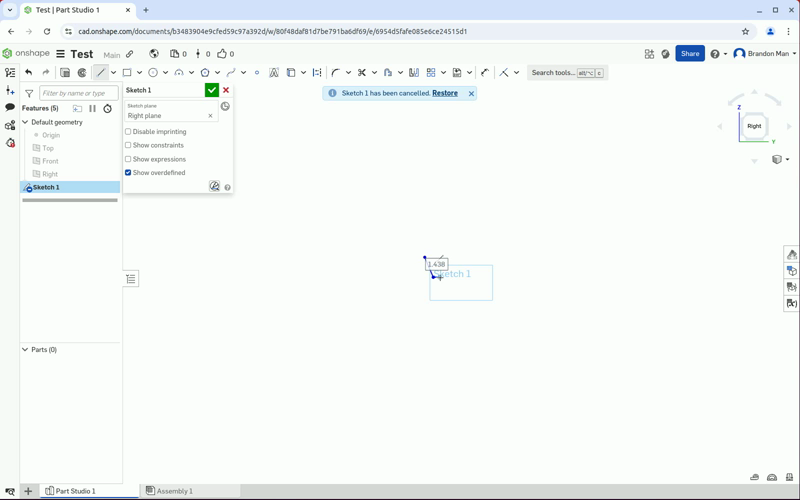
mouse_move(470, 277)
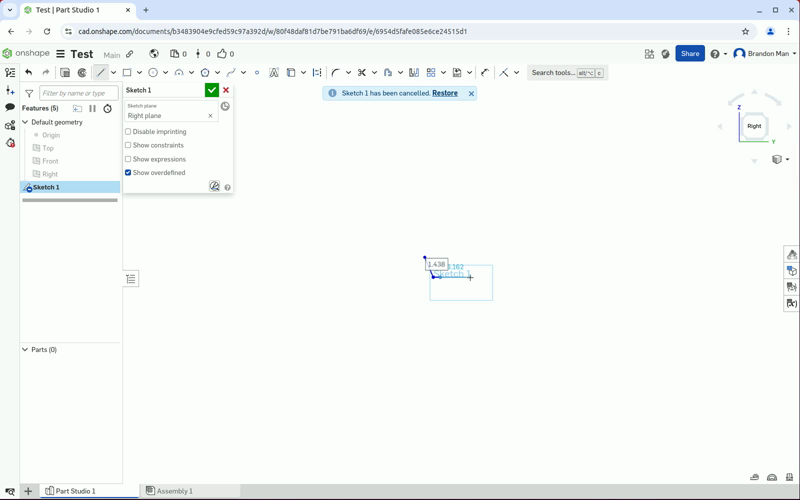
mouse_move(447, 277)
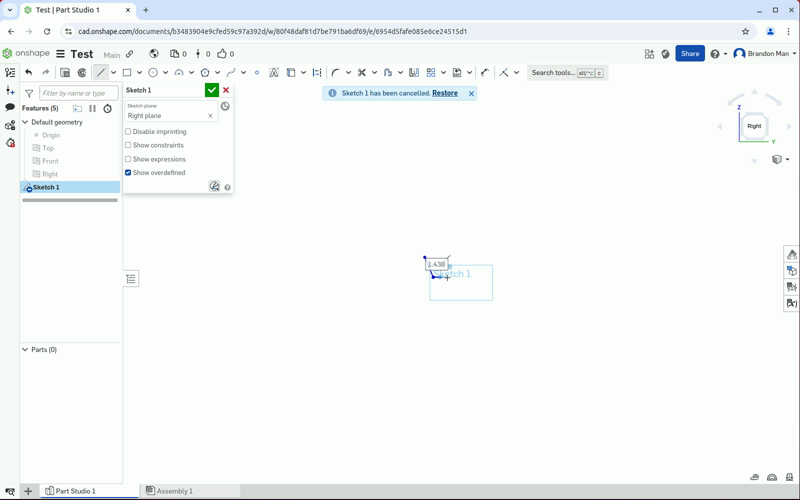
scroll(6)
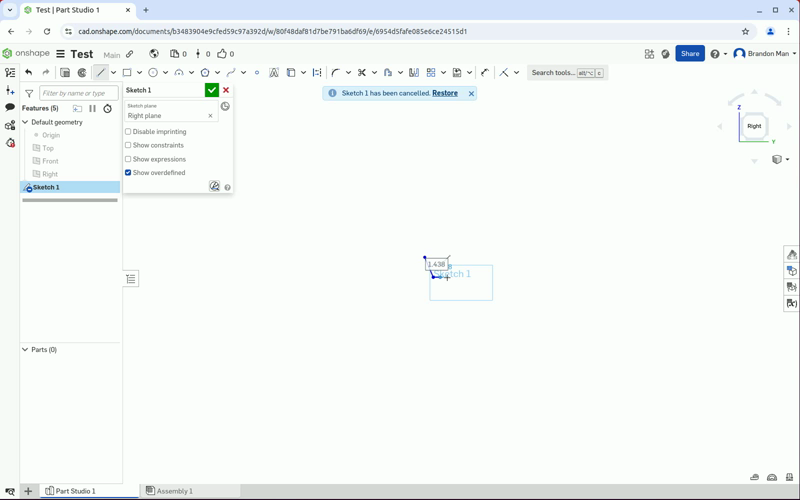
scroll(6)
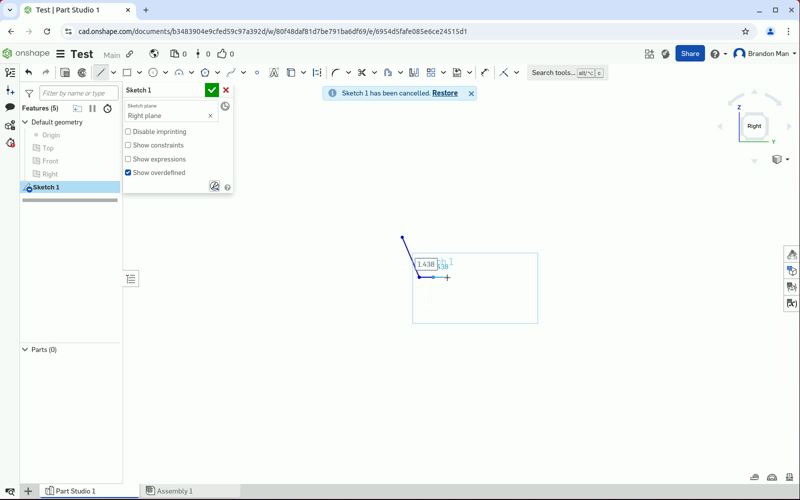
scroll(6)
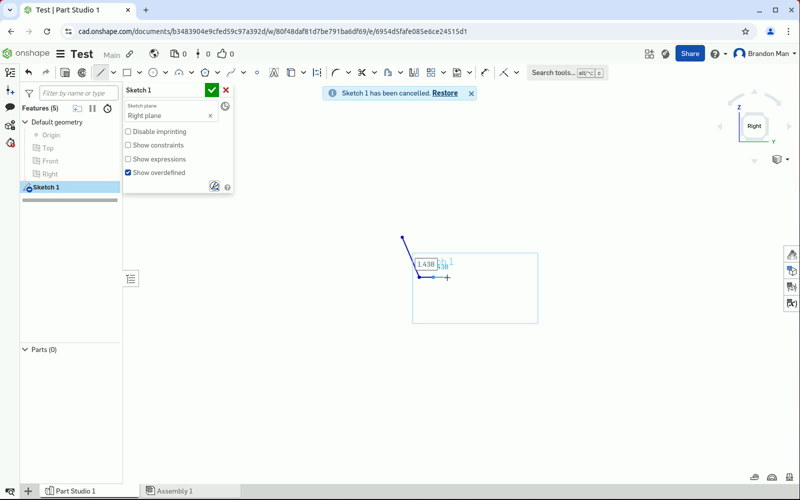
scroll(6)
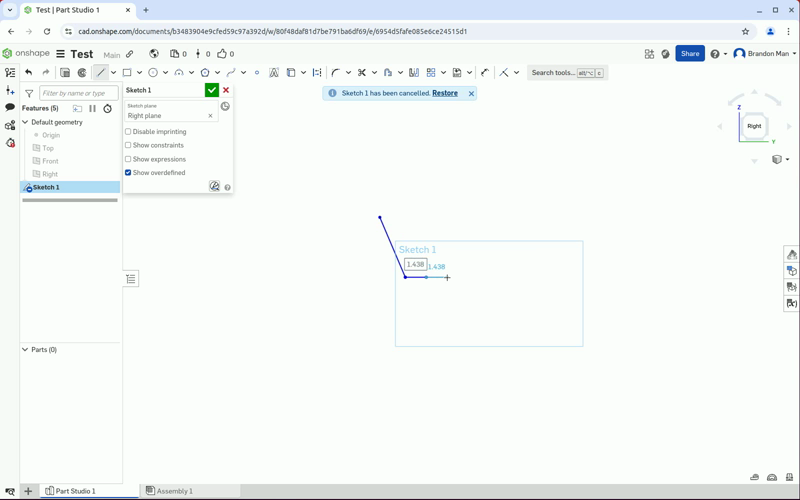
scroll(6)
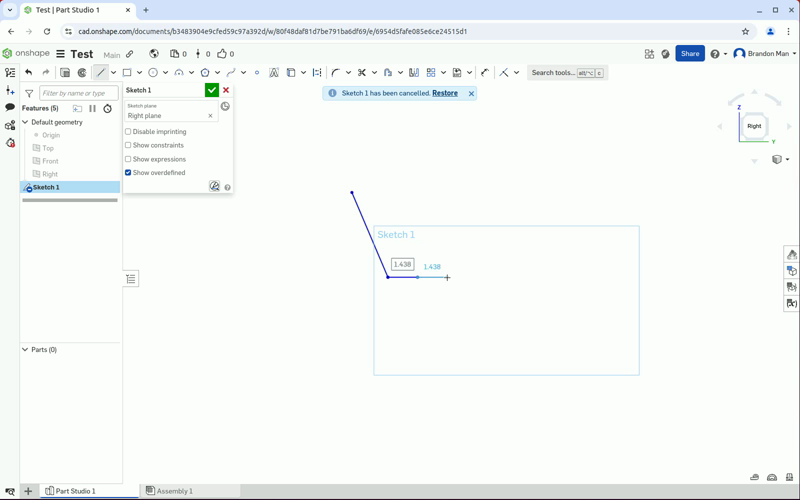
scroll(6)
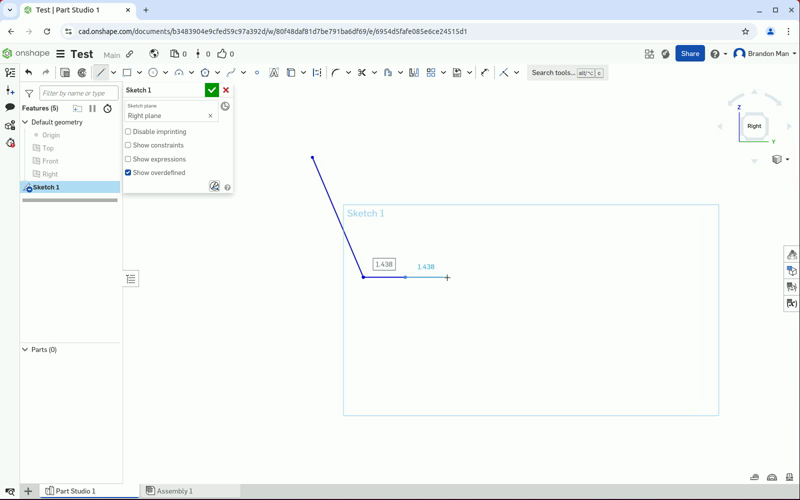
scroll(6)
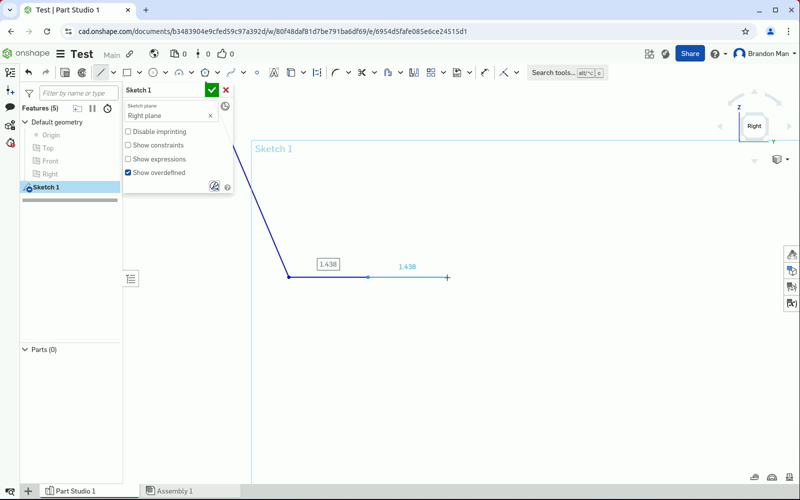
click(447, 277)
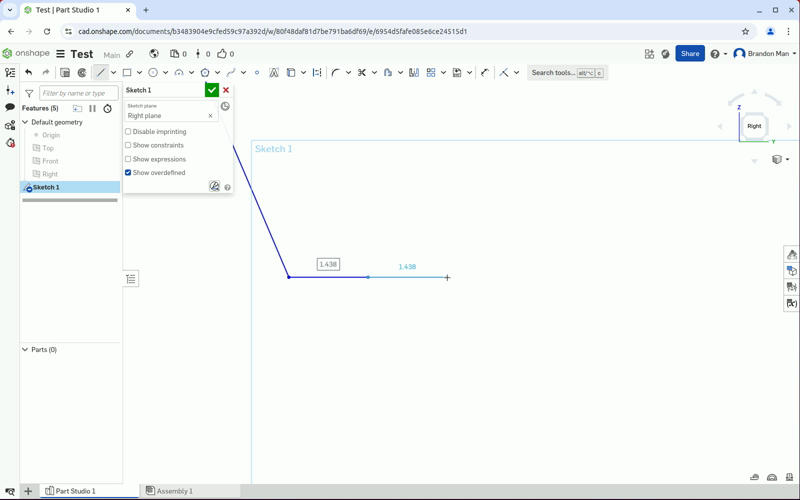
scroll(-6)
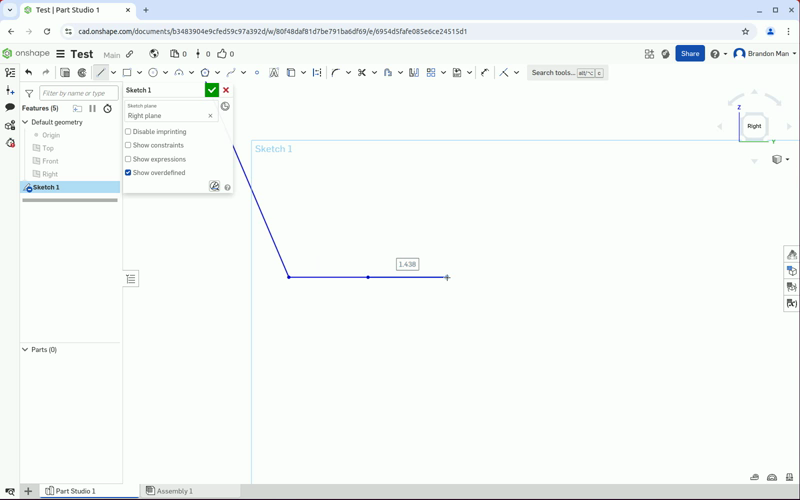
scroll(-6)
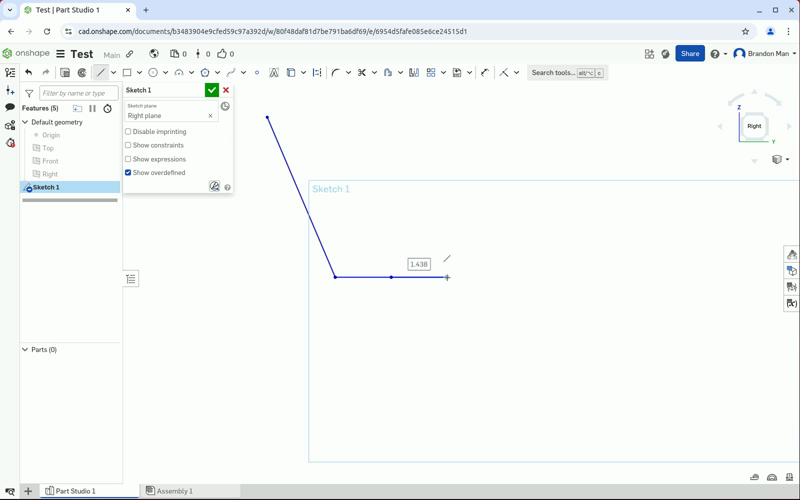
scroll(-6)
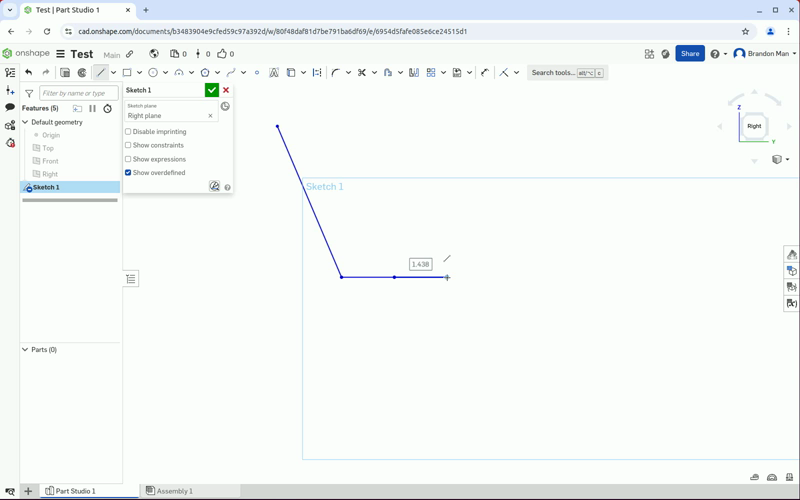
scroll(-6)
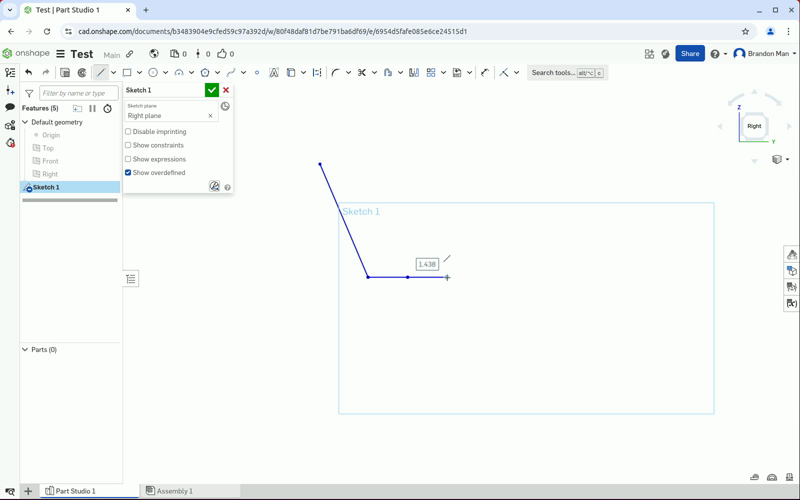
scroll(-6)
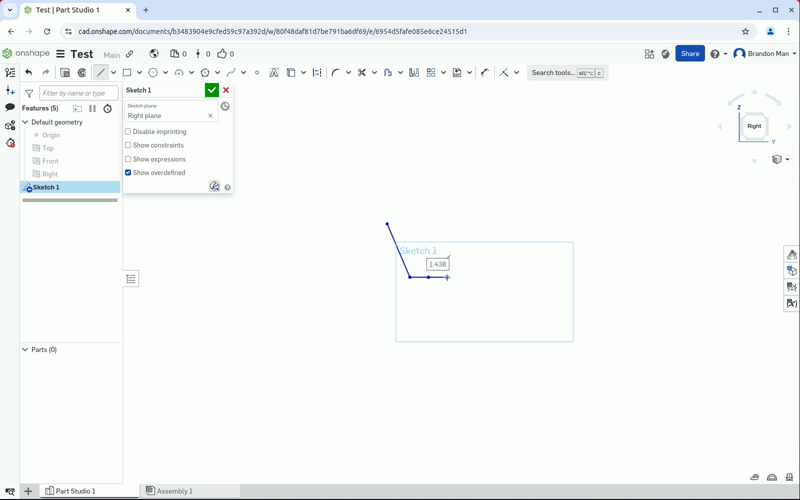
scroll(-6)
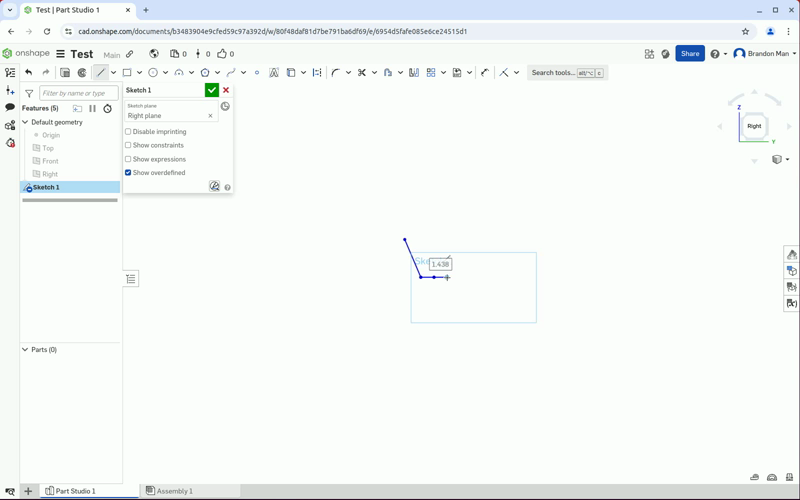
scroll(-6)
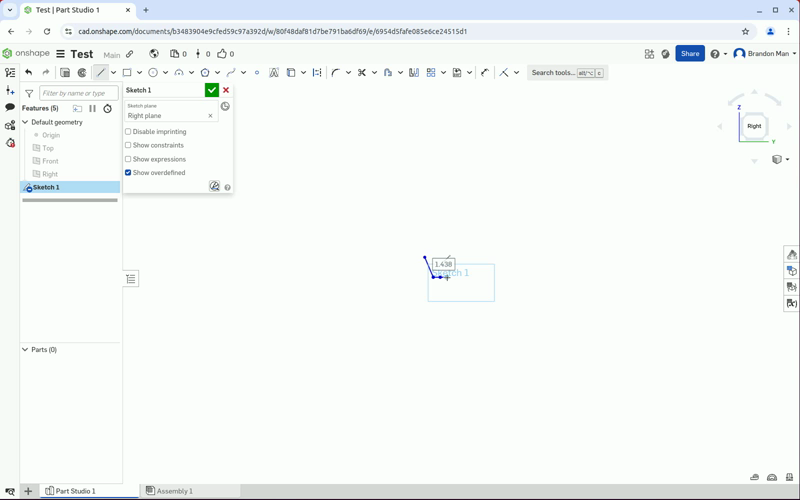
key_up(shift)
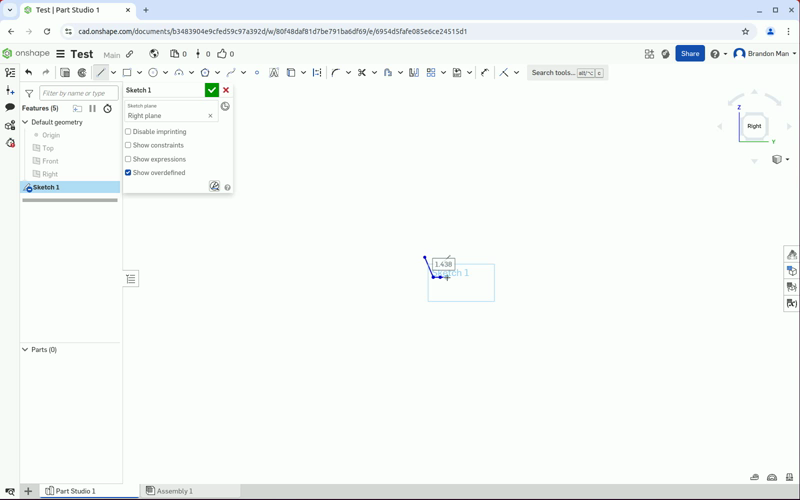
key_down(shift)
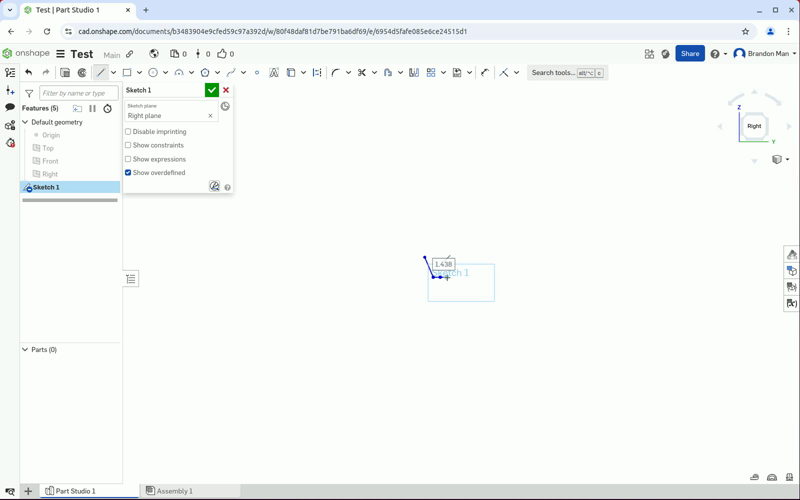
mouse_move(477, 277)
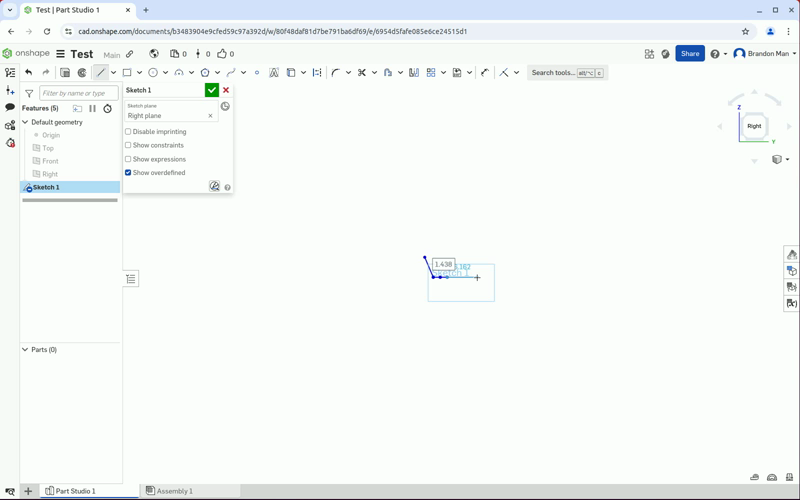
mouse_move(455, 257)
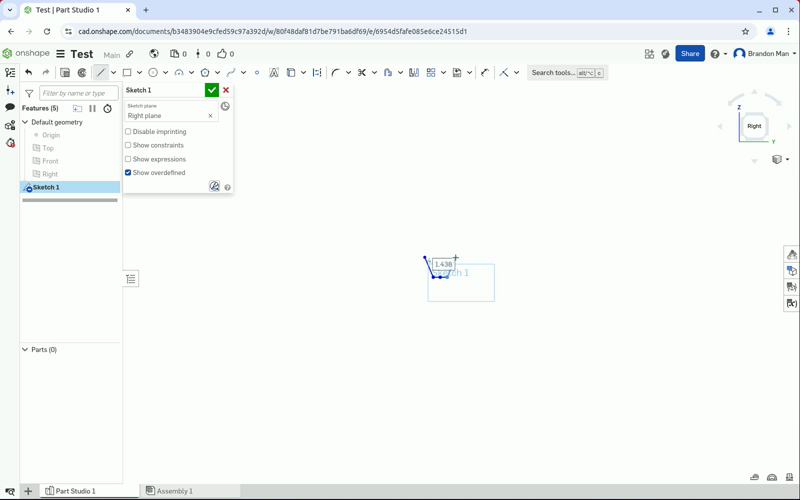
click(455, 257)
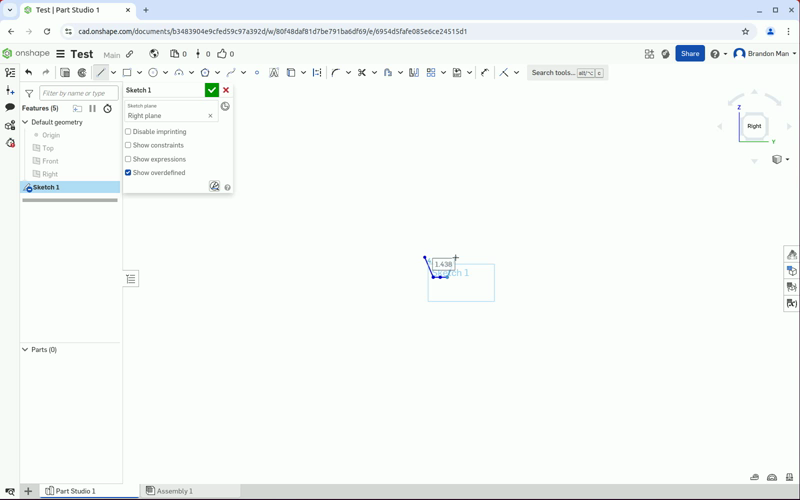
key_up(shift)
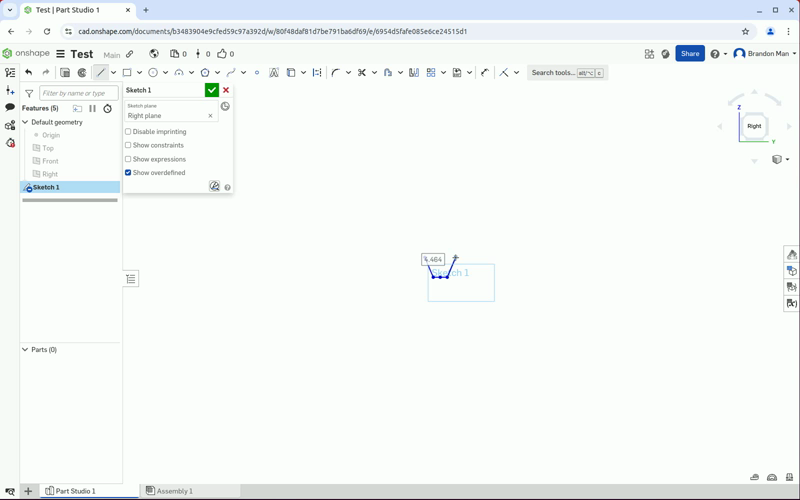
key_down(shift)
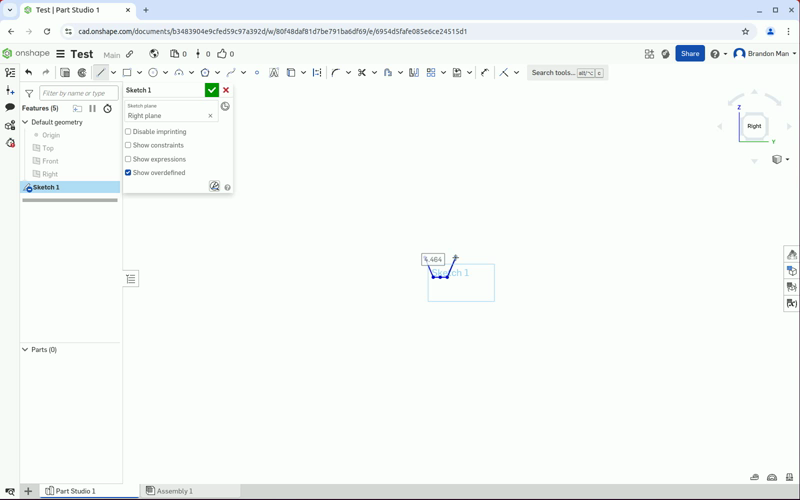
mouse_move(485, 257)
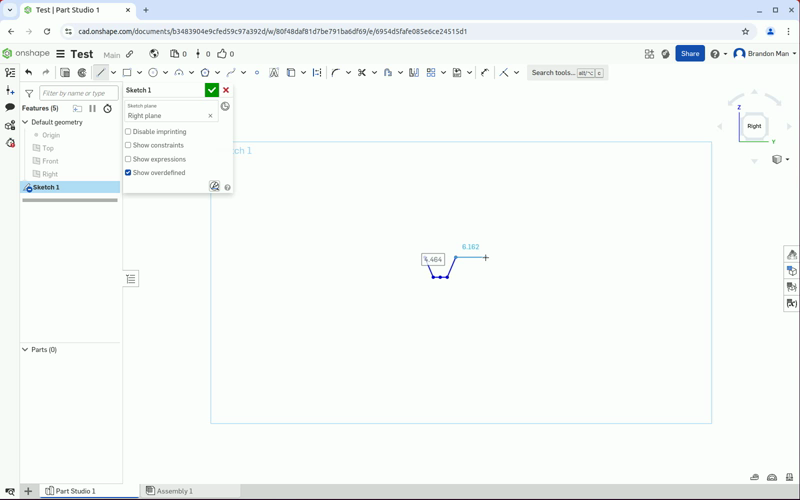
mouse_move(447, 237)
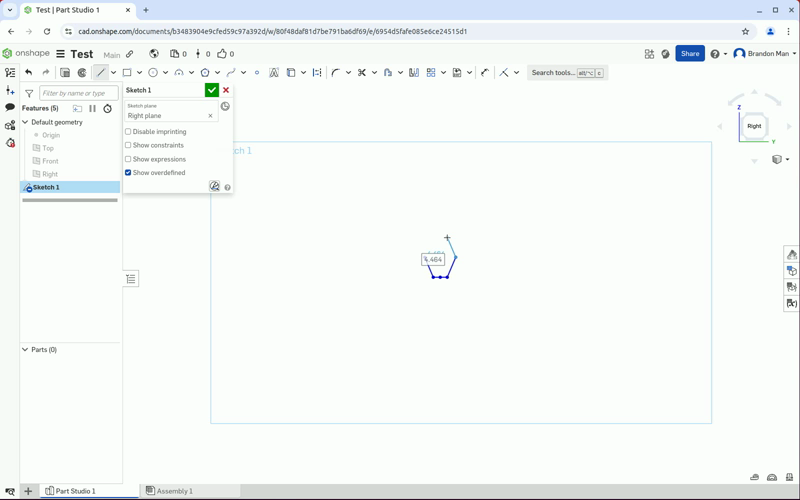
click(447, 237)
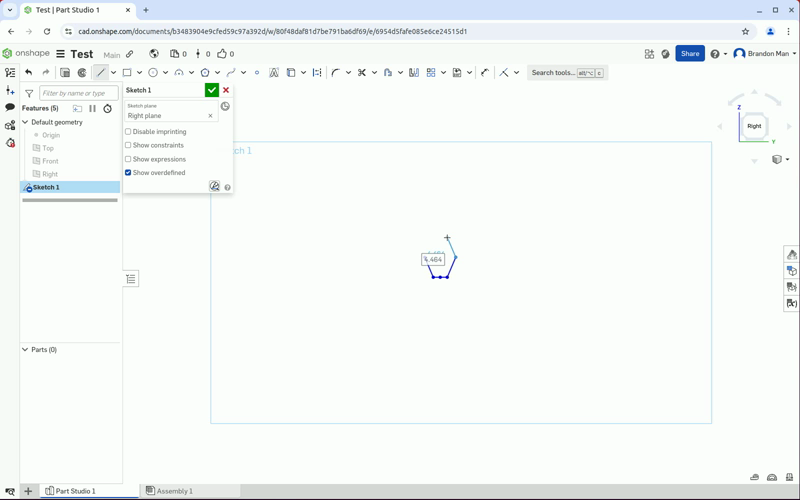
key_up(shift)
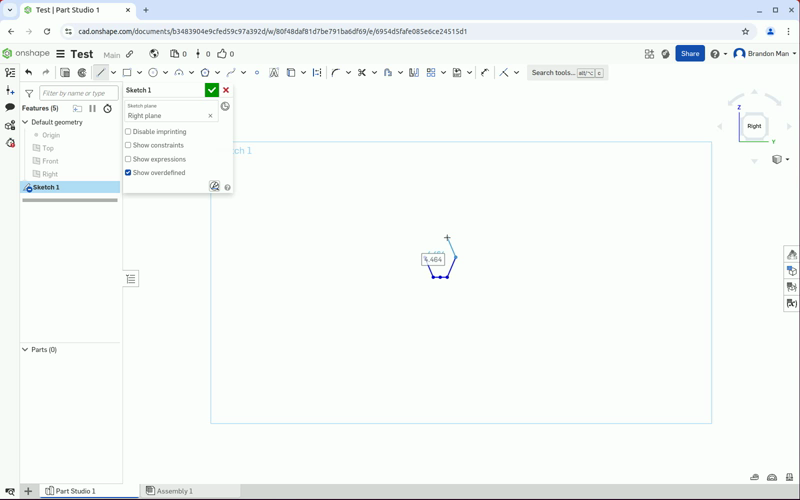
key_down(shift)
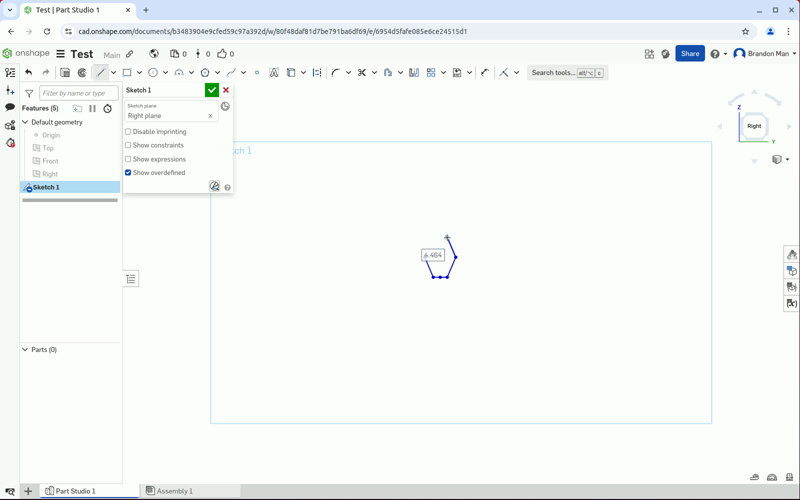
mouse_move(477, 237)
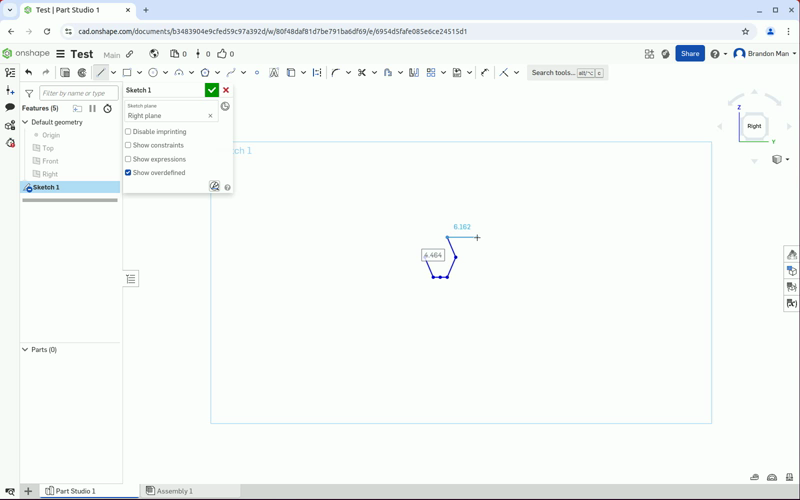
mouse_move(440, 237)
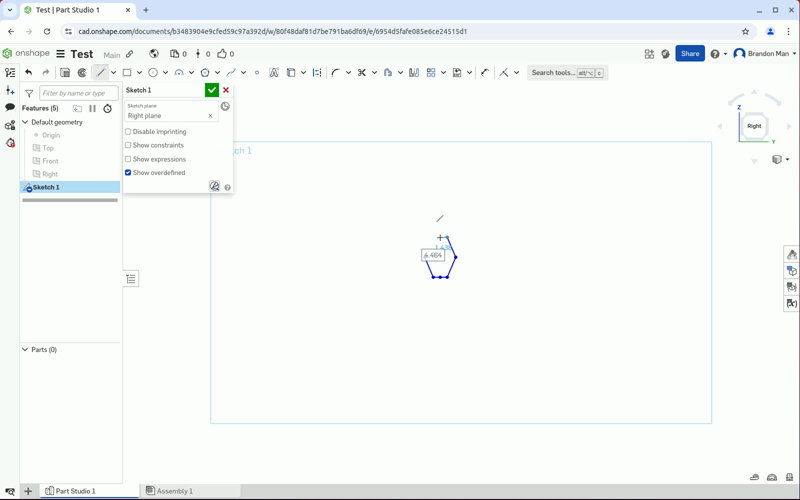
scroll(6)
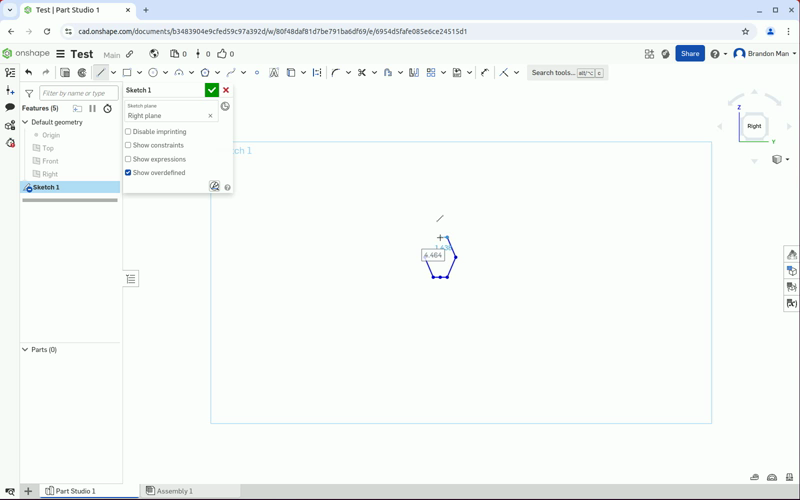
scroll(6)
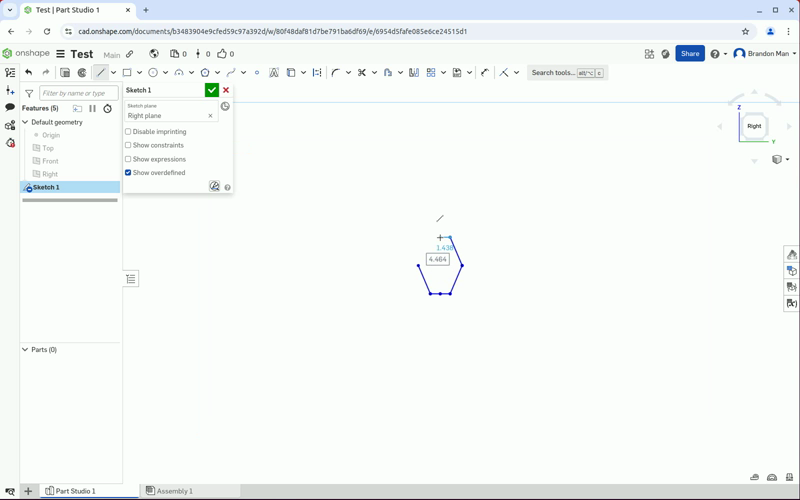
scroll(6)
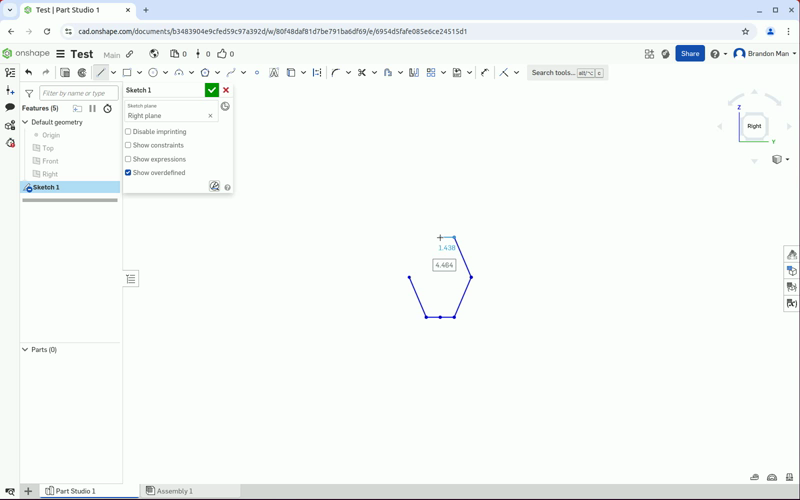
scroll(6)
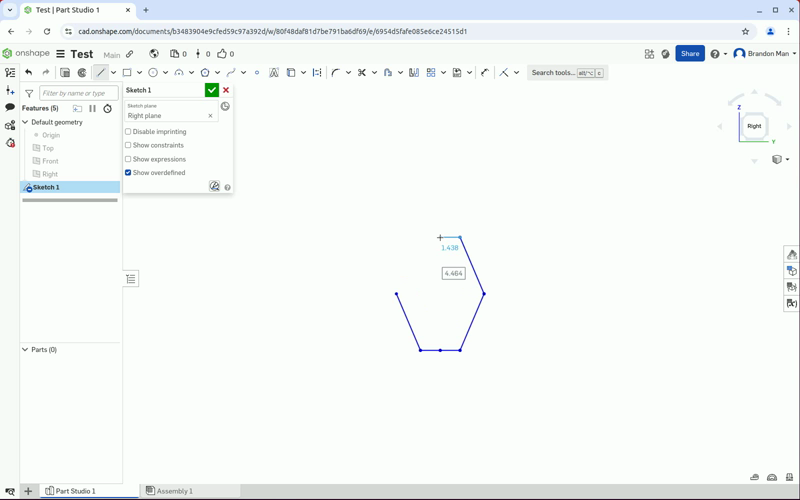
scroll(6)
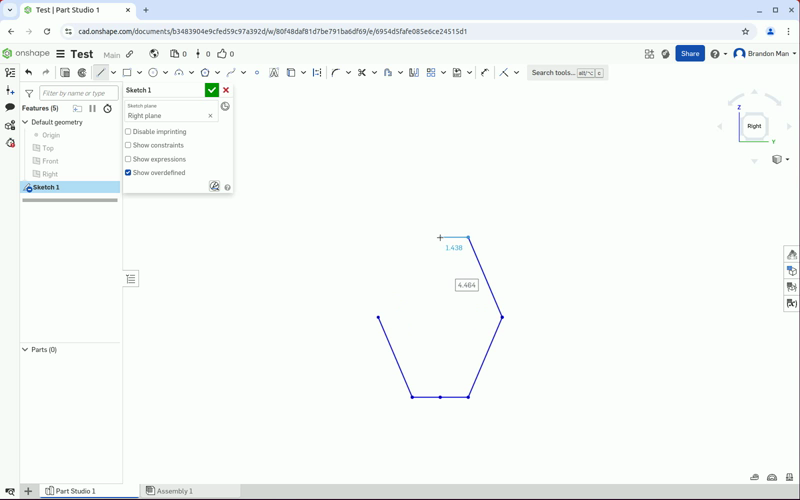
scroll(6)
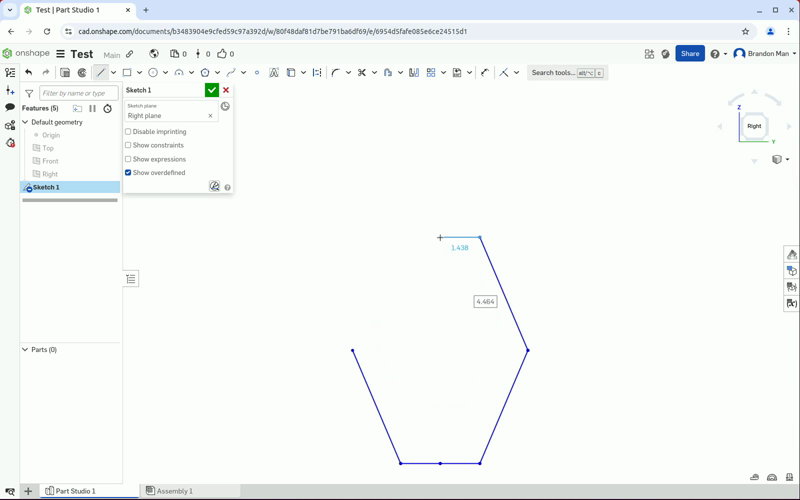
scroll(6)
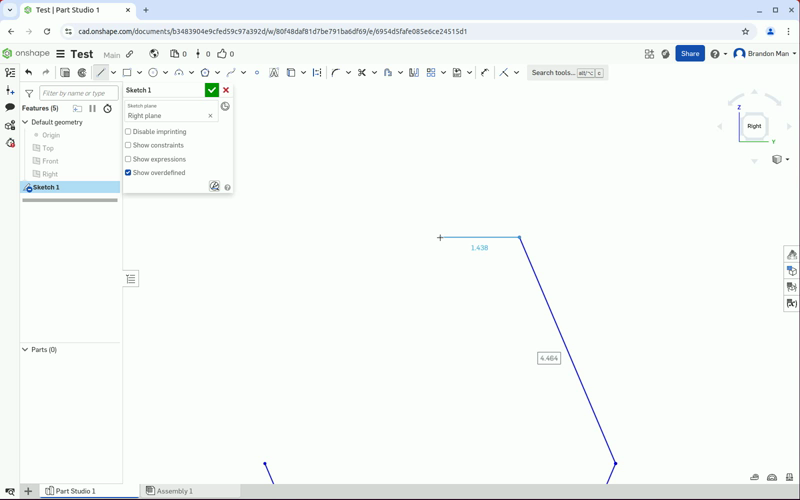
click(440, 237)
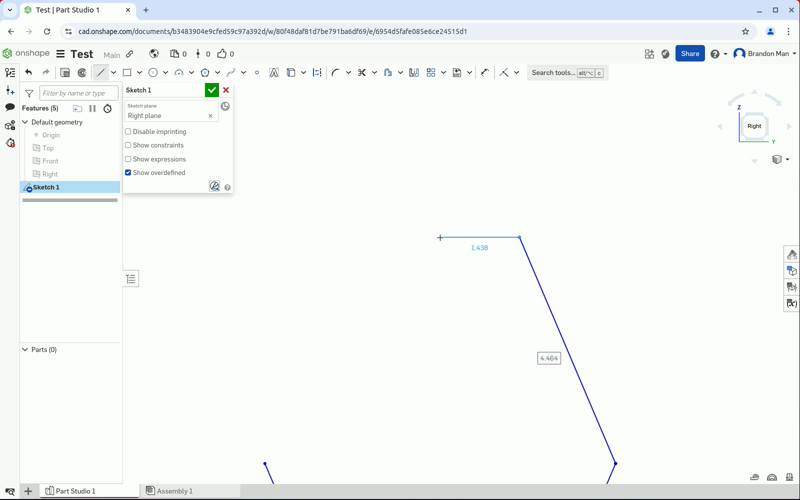
scroll(-6)
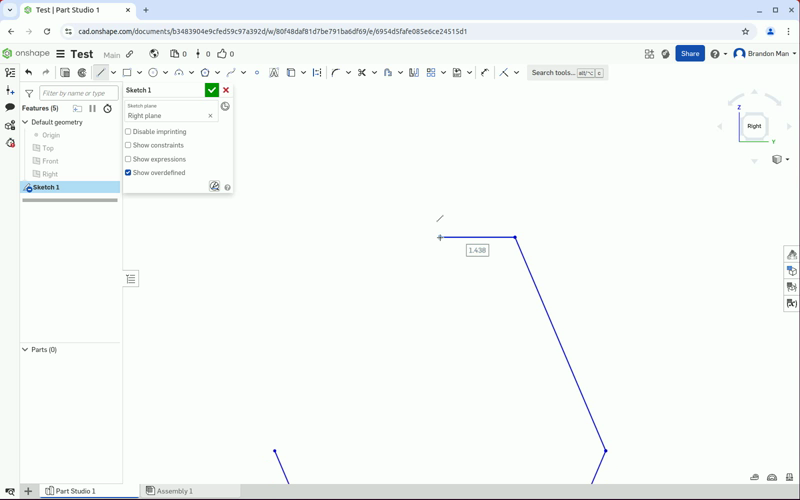
scroll(-6)
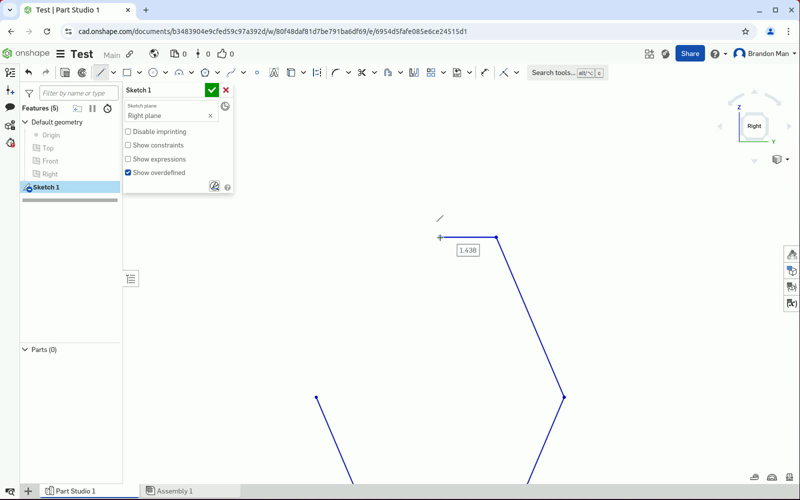
scroll(-6)
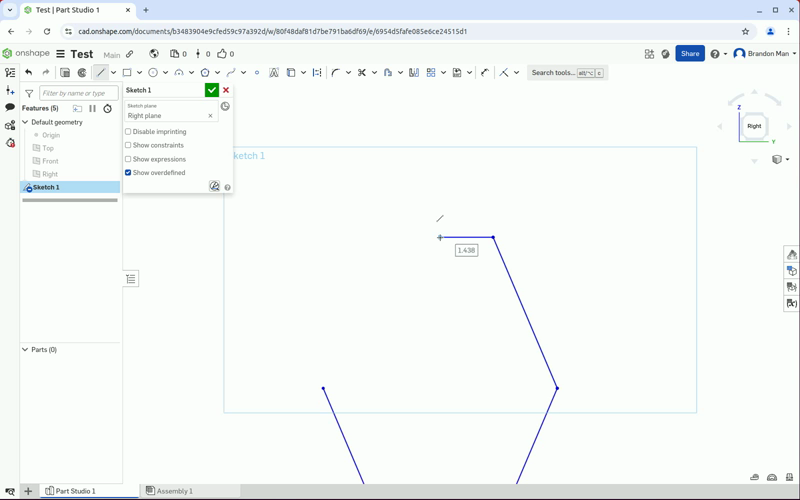
scroll(-6)
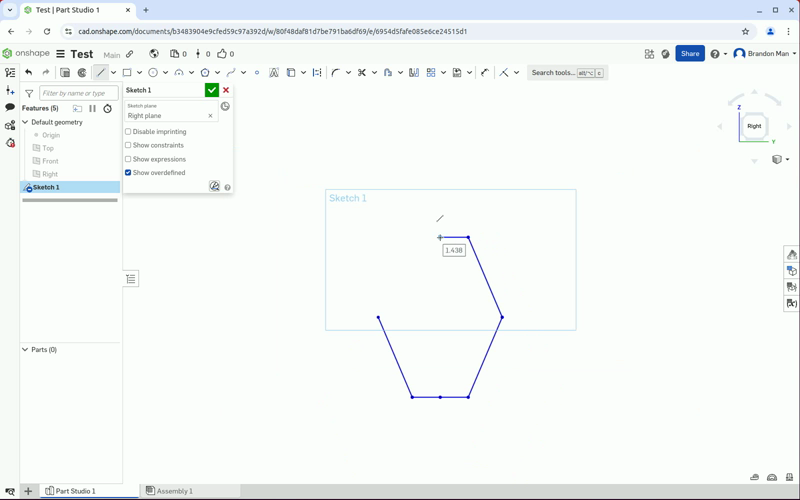
scroll(-6)
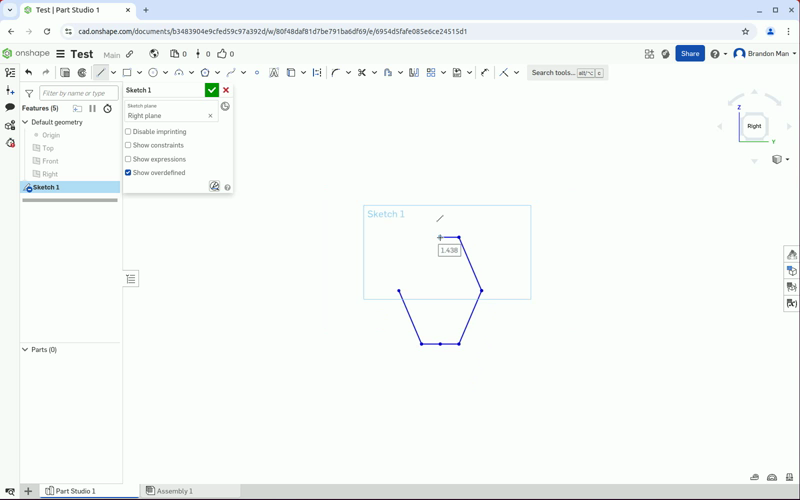
scroll(-6)
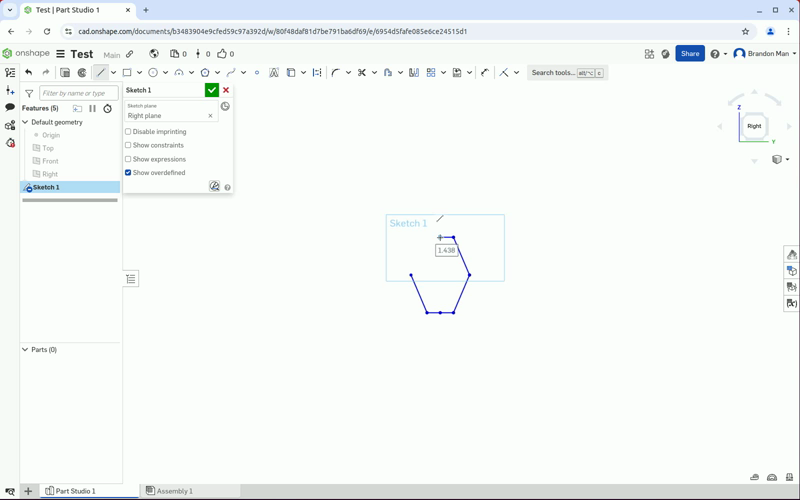
scroll(-6)
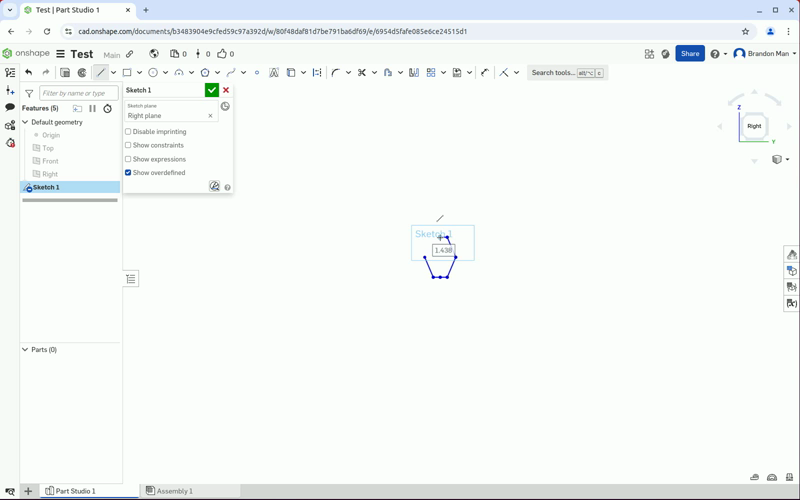
key_up(shift)
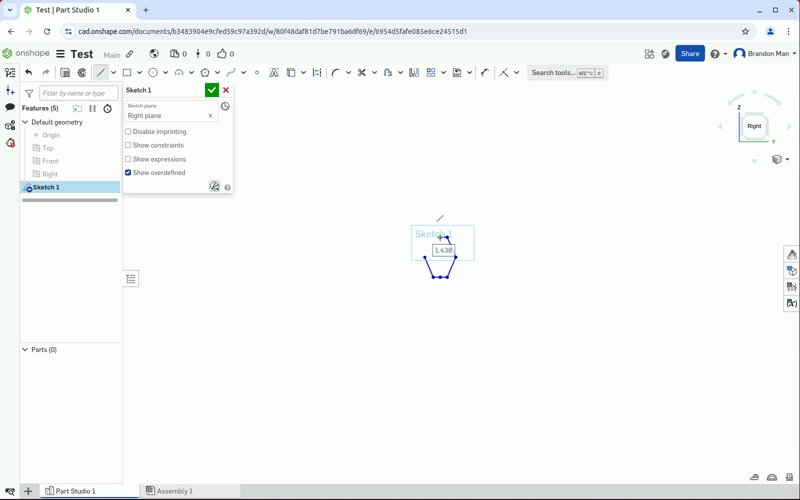
key_down(shift)
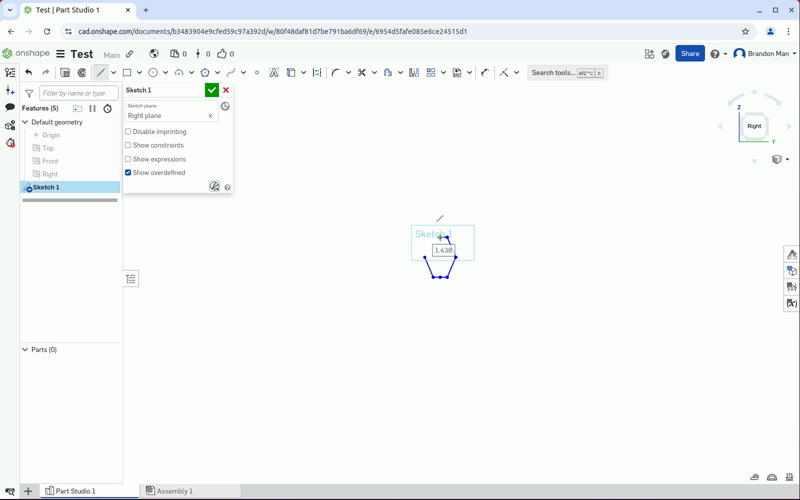
mouse_move(470, 237)
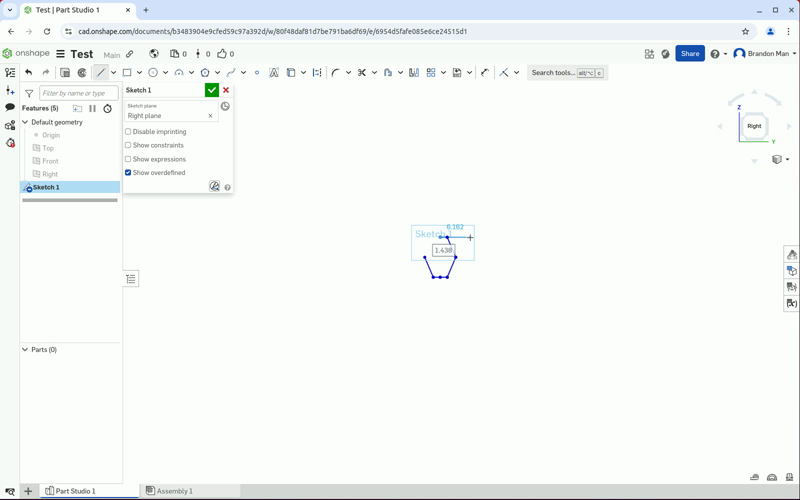
mouse_move(433, 237)
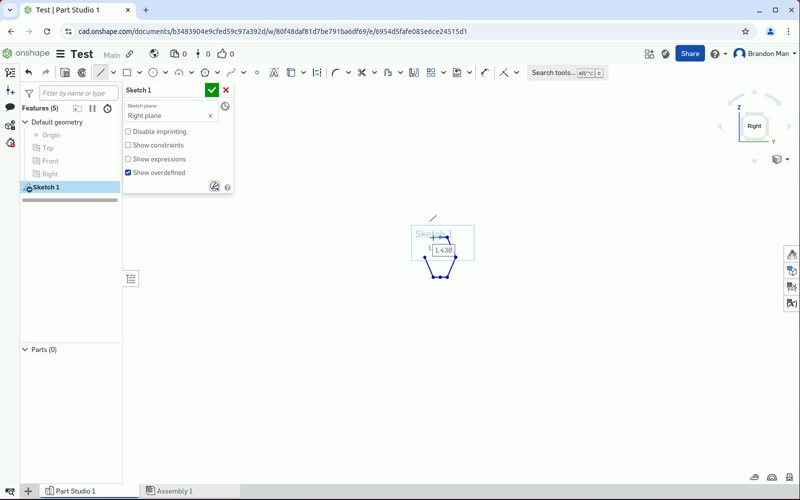
scroll(6)
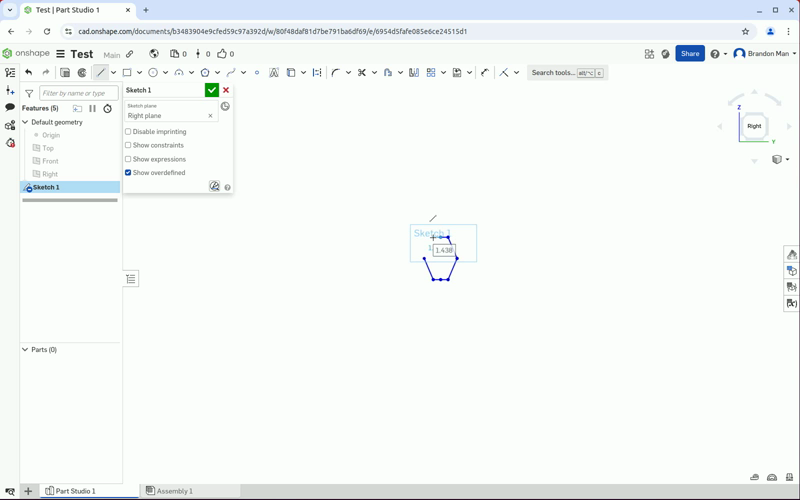
scroll(6)
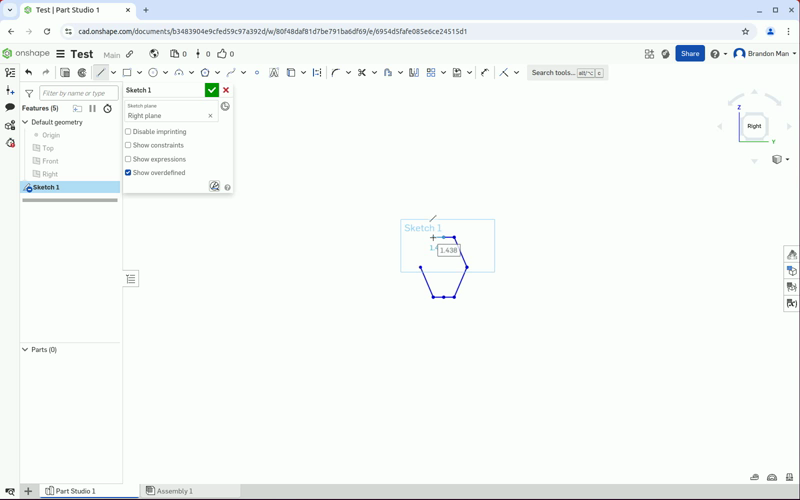
scroll(6)
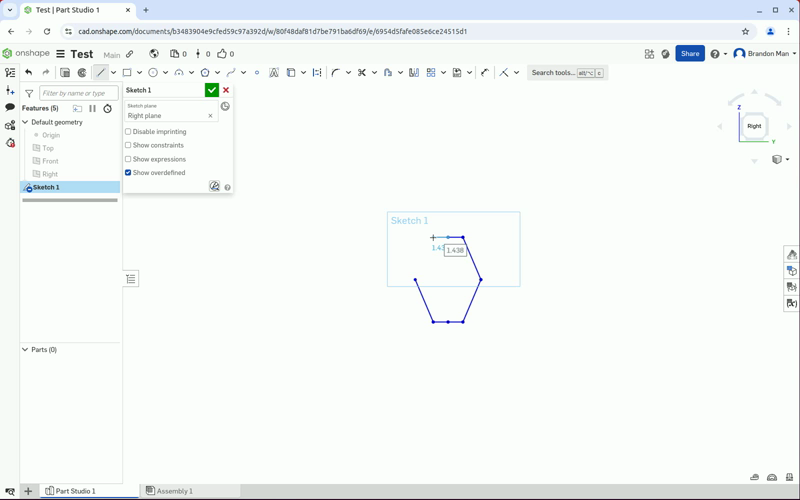
scroll(6)
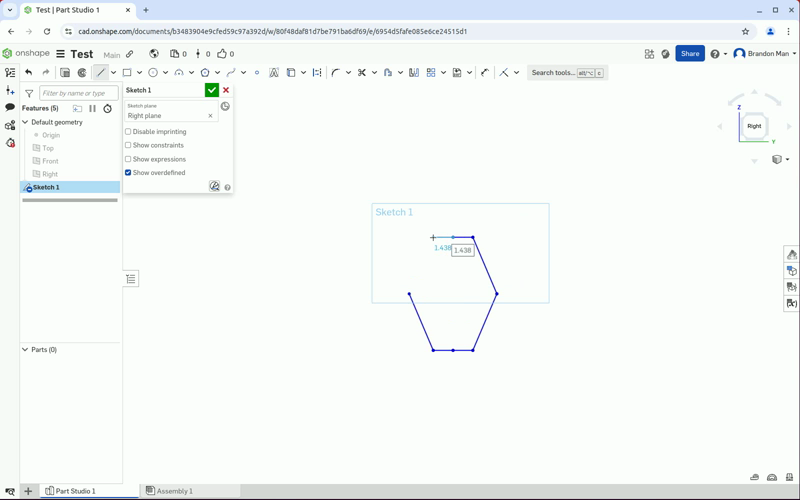
scroll(6)
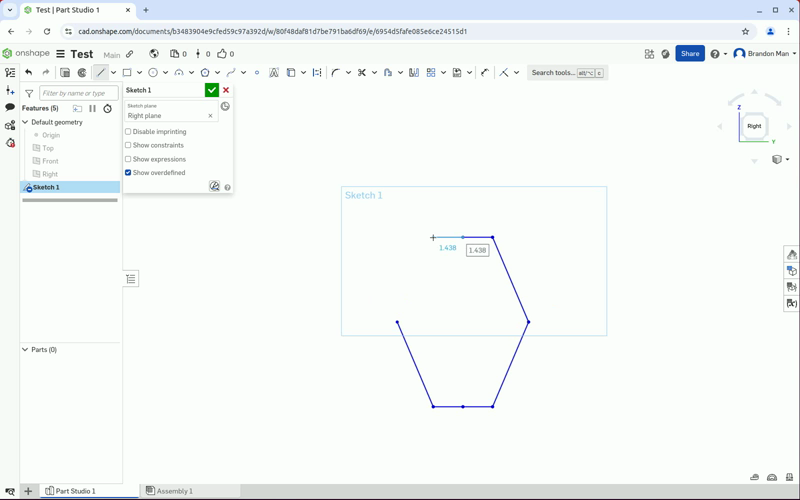
scroll(6)
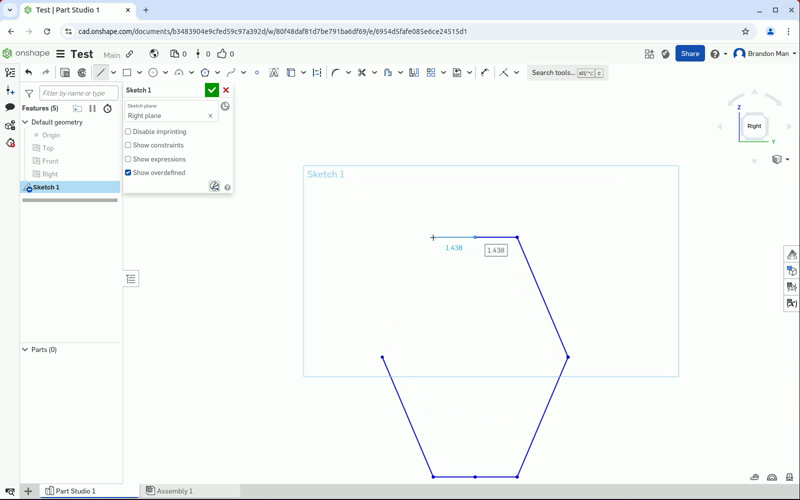
scroll(6)
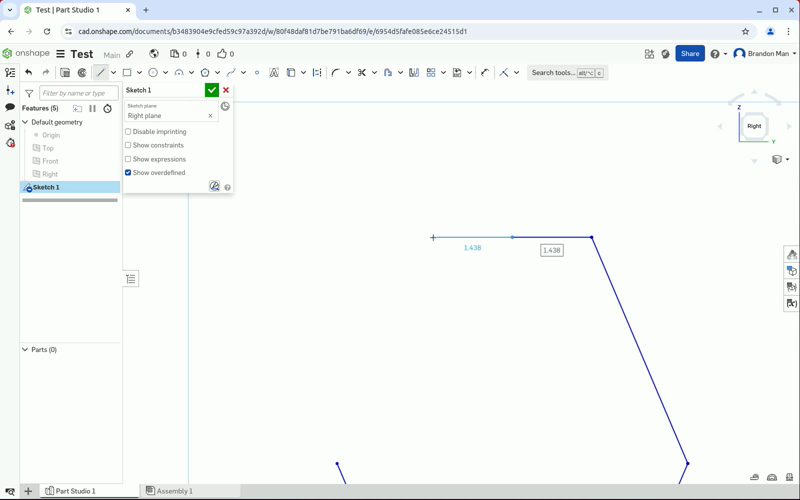
click(433, 237)
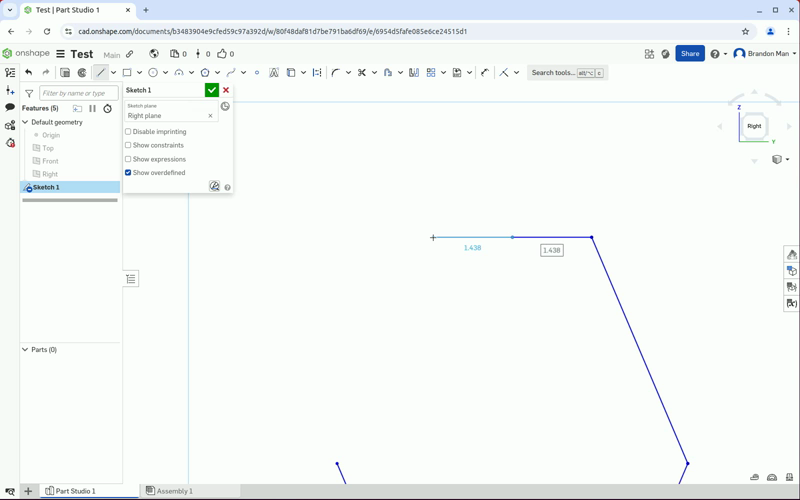
scroll(-6)
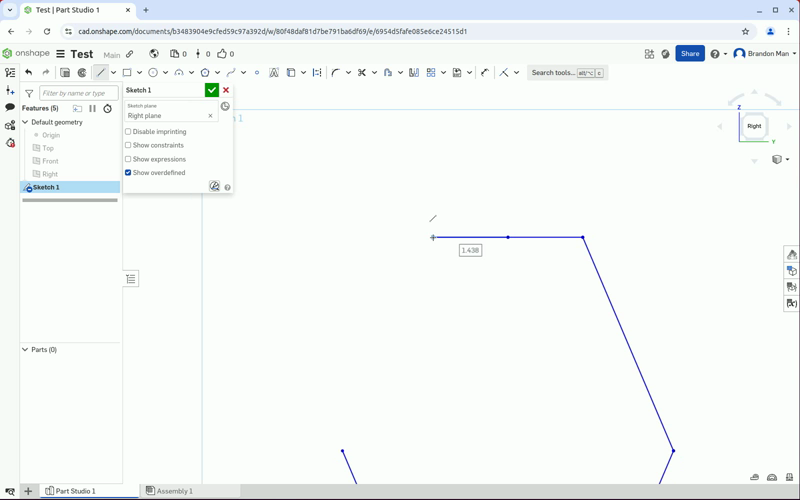
scroll(-6)
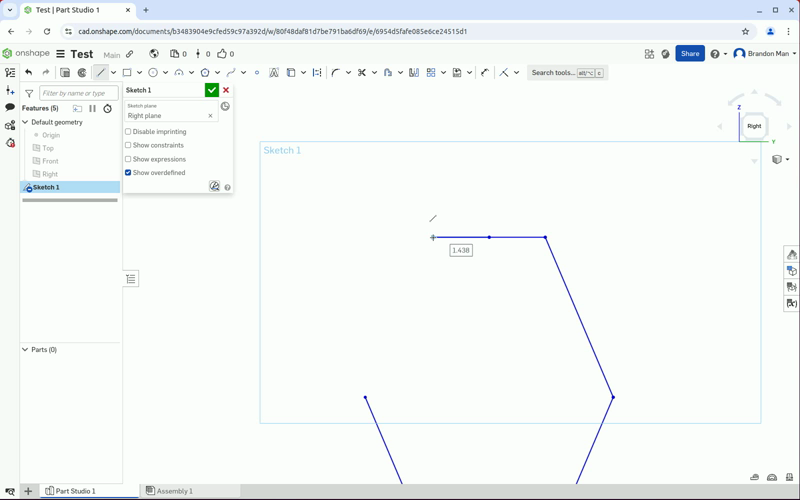
scroll(-6)
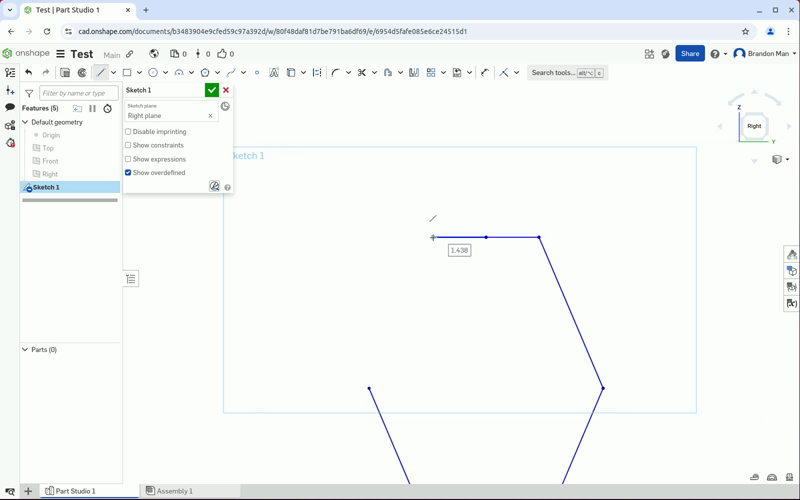
scroll(-6)
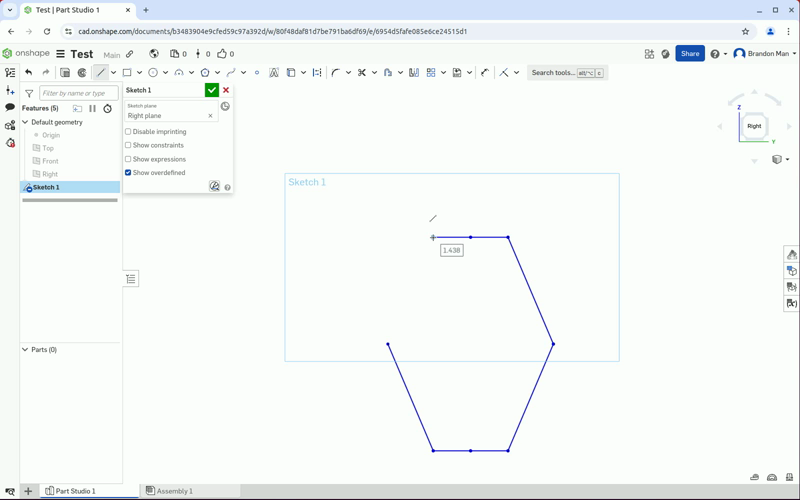
scroll(-6)
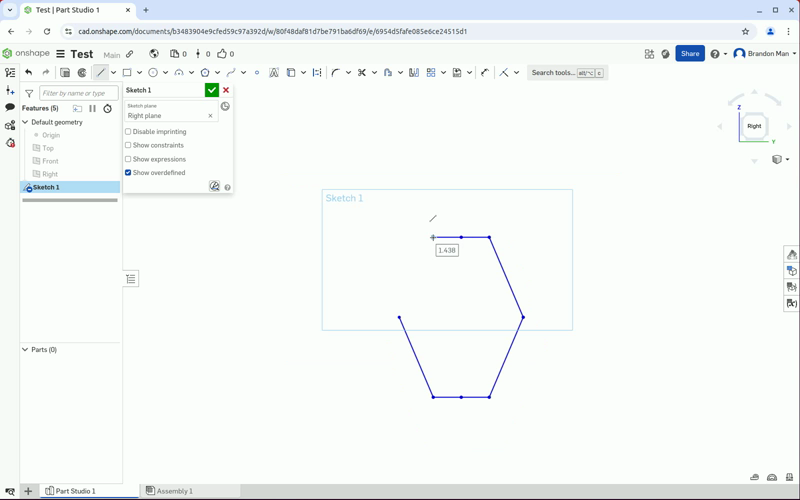
scroll(-6)
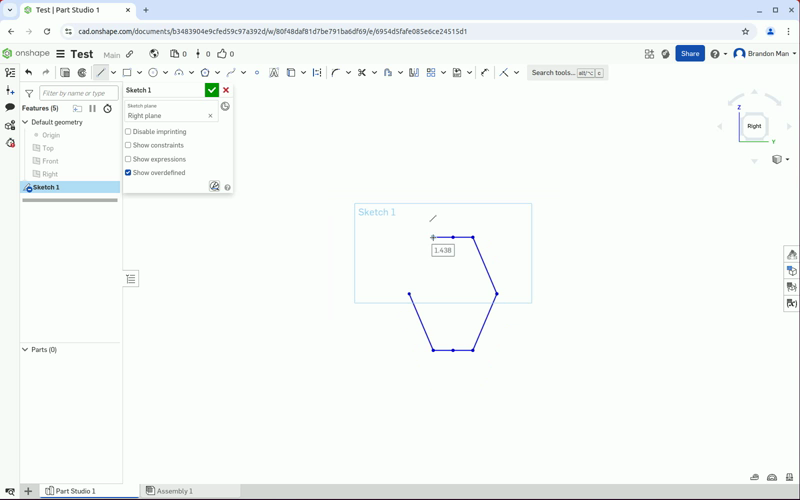
scroll(-6)
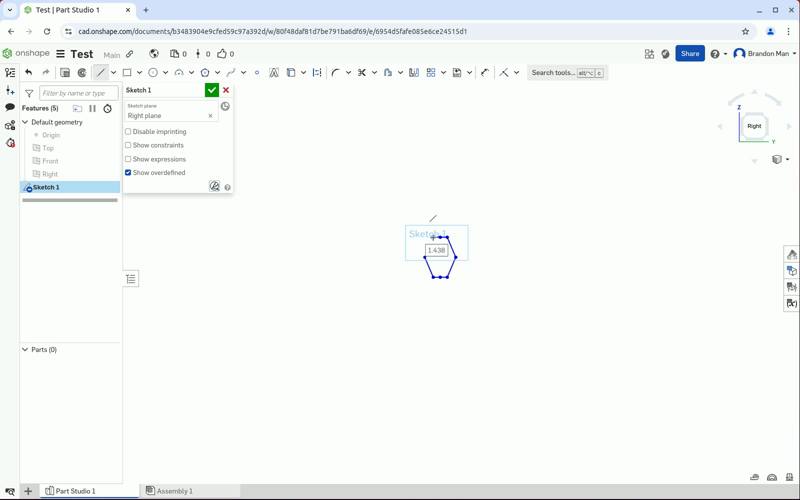
key_up(shift)
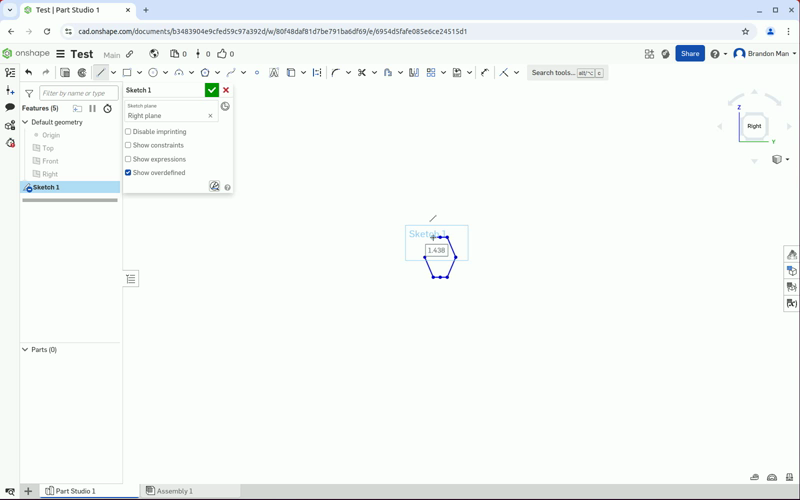
mouse_move(463, 237)
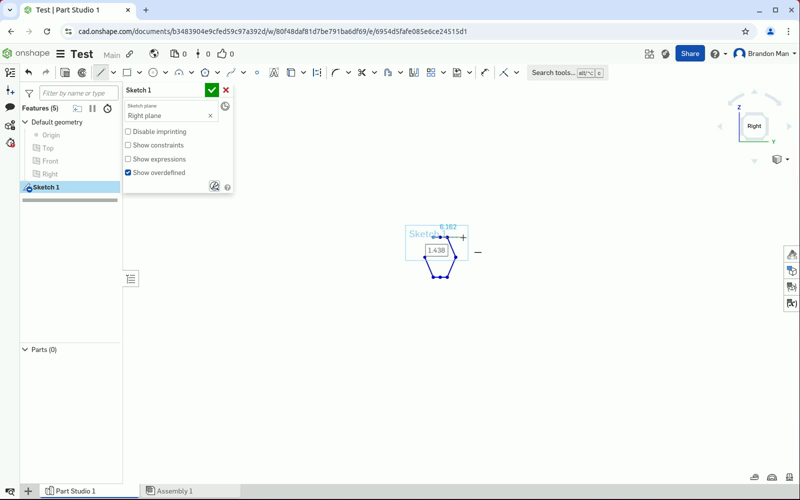
key_down(shift)
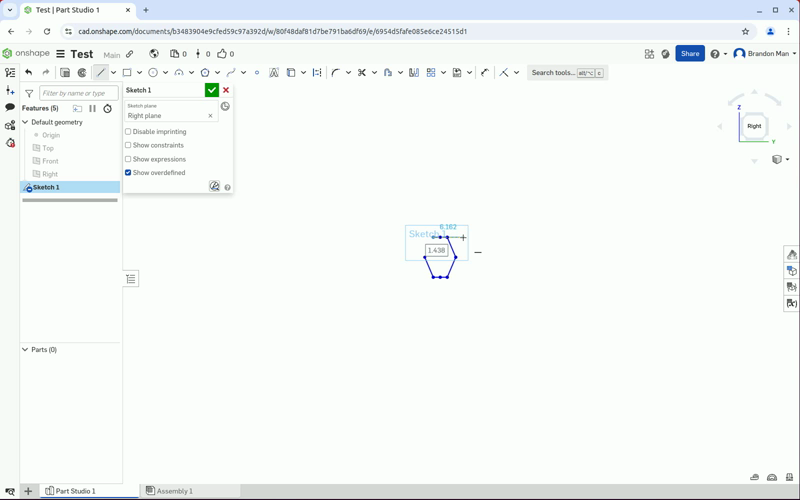
mouse_move(424, 257)
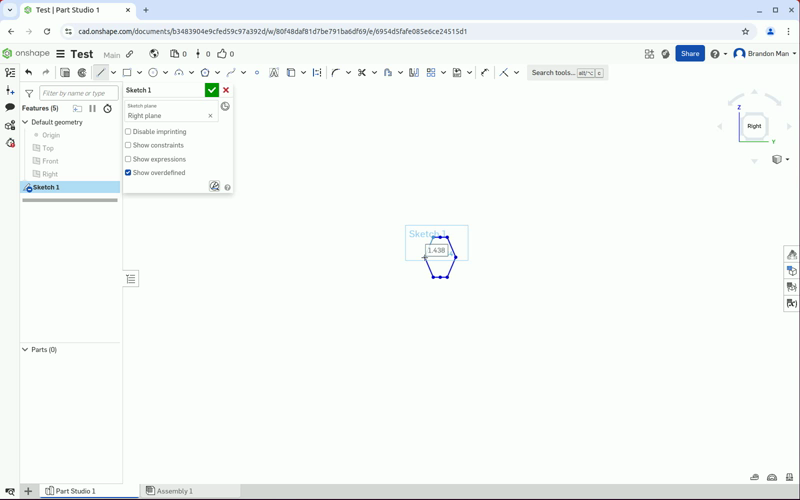
key_up(shift)
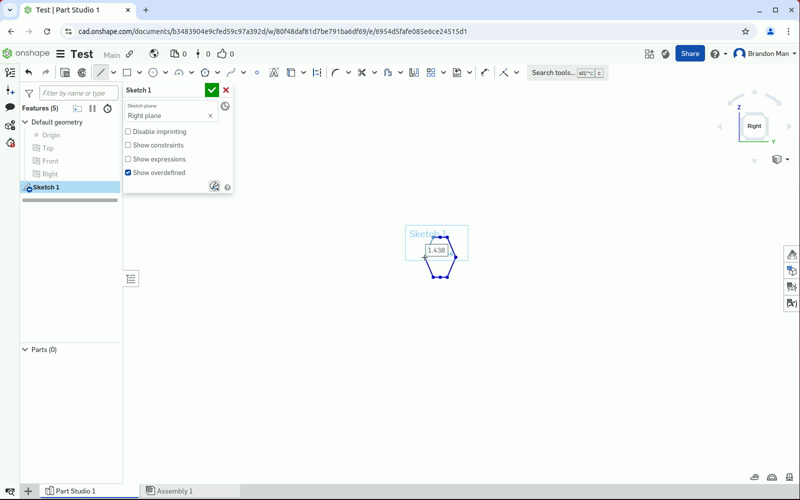
click(424, 257)
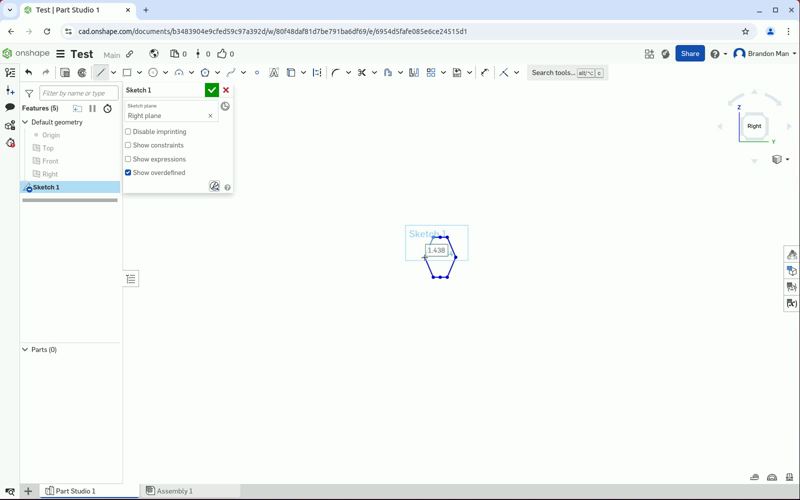
key(esc)
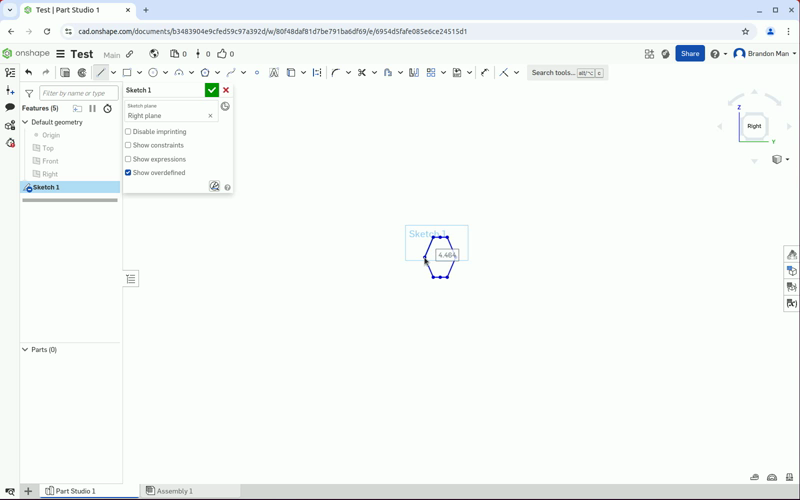
key(c)
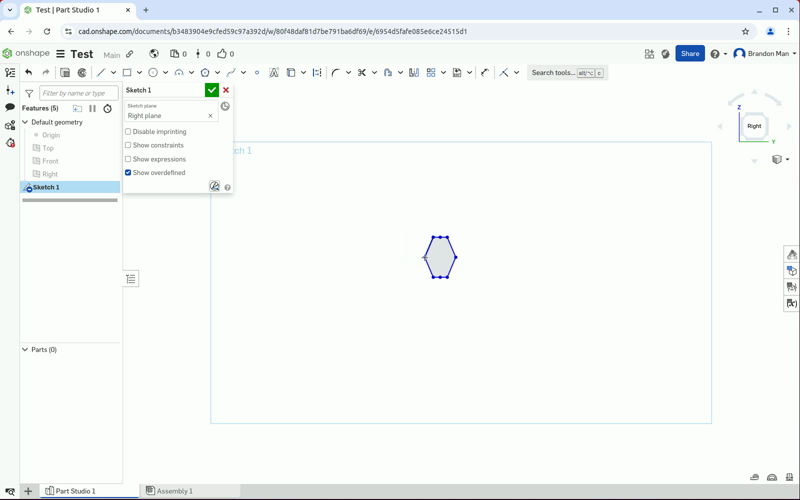
key_down(shift)
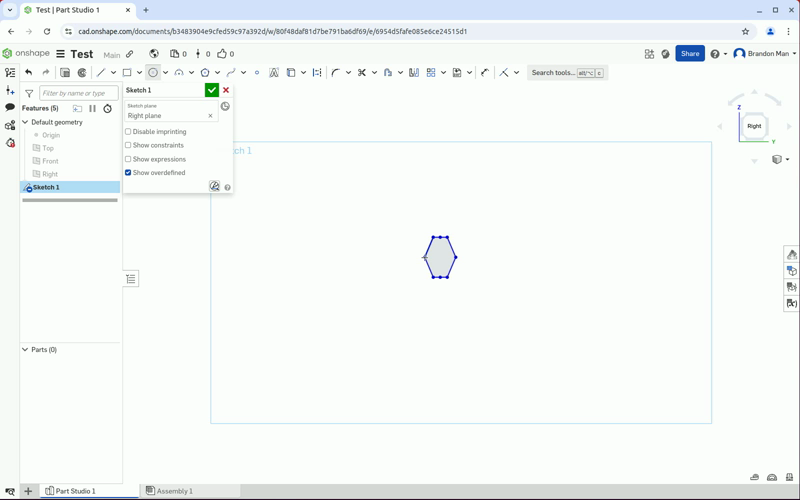
mouse_move(440, 257)
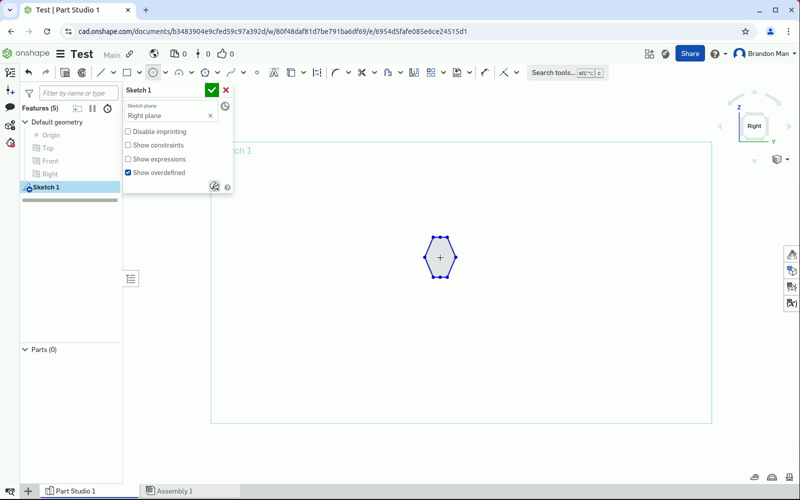
click(440, 257)
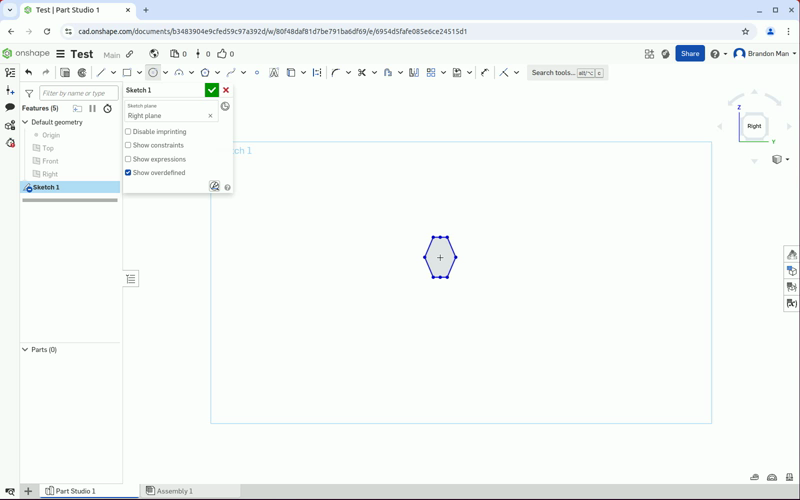
key_up(shift)
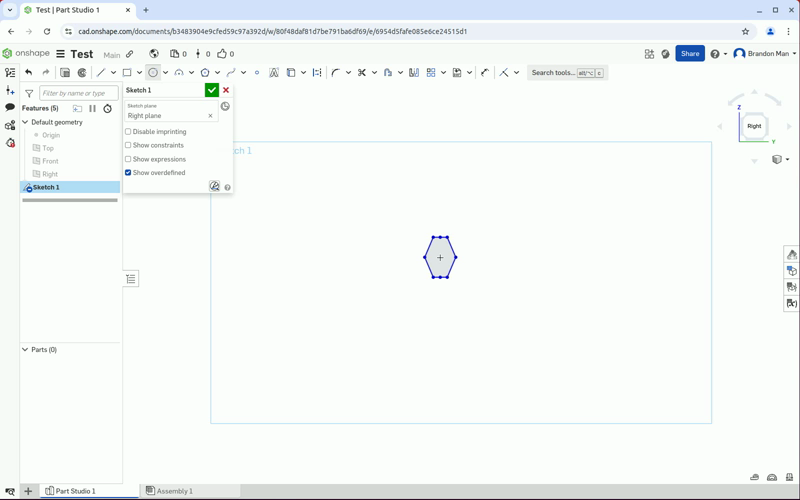
mouse_move(454, 257)
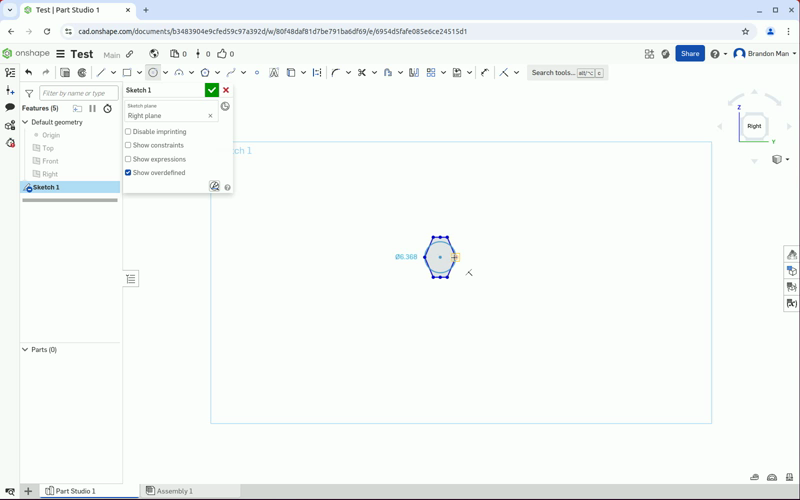
scroll(6)
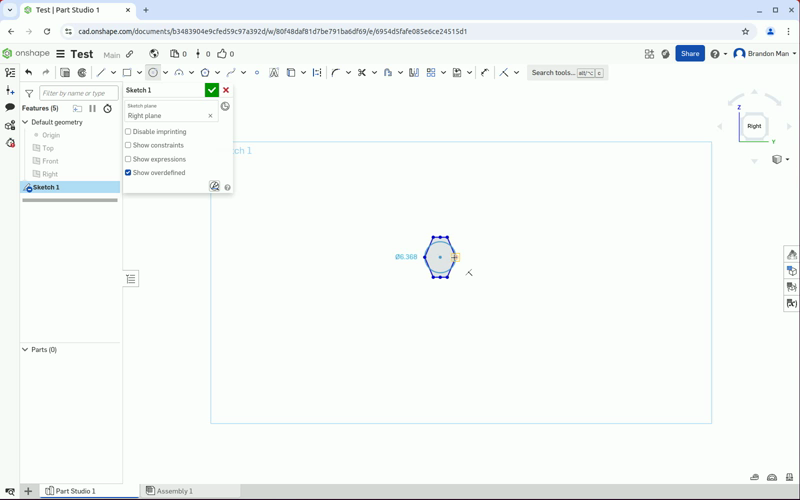
scroll(6)
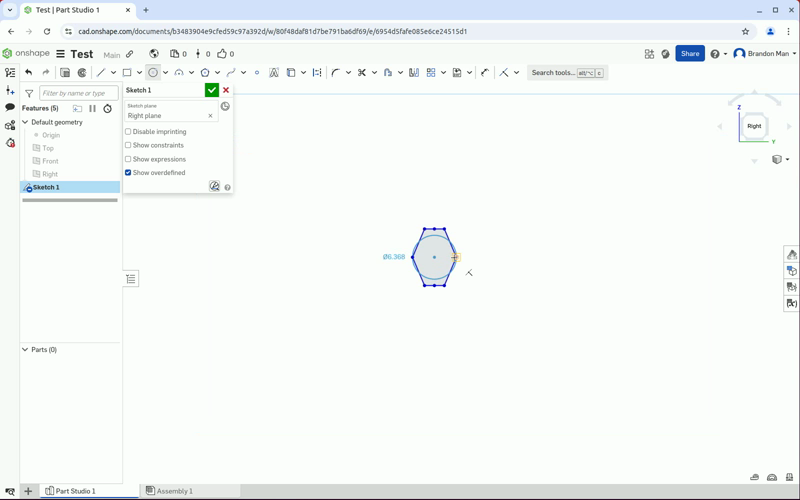
scroll(6)
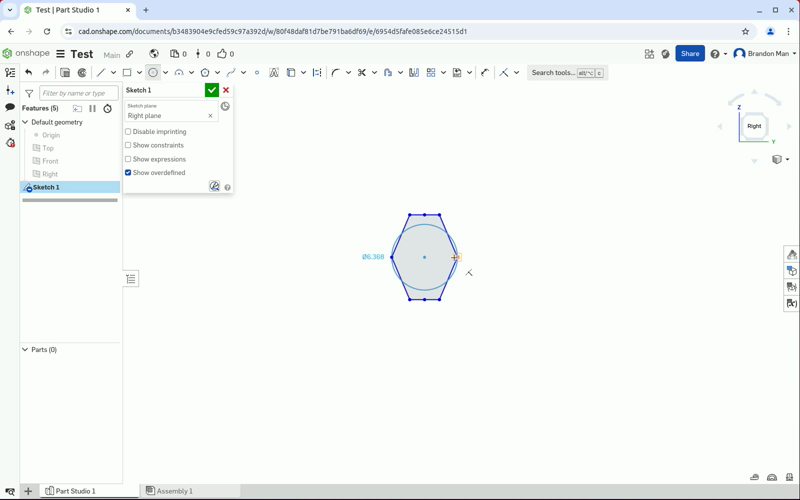
scroll(6)
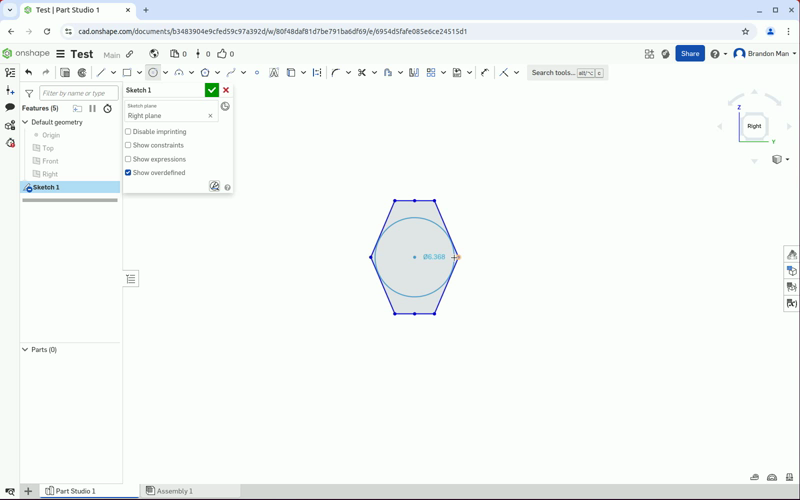
scroll(6)
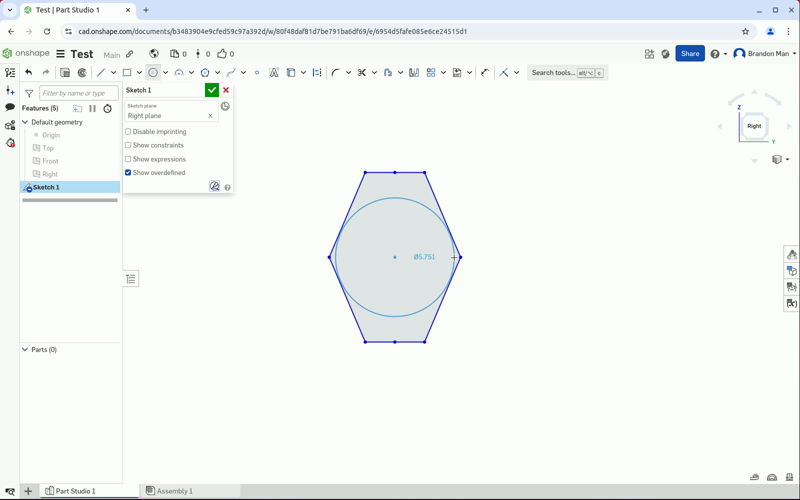
scroll(6)
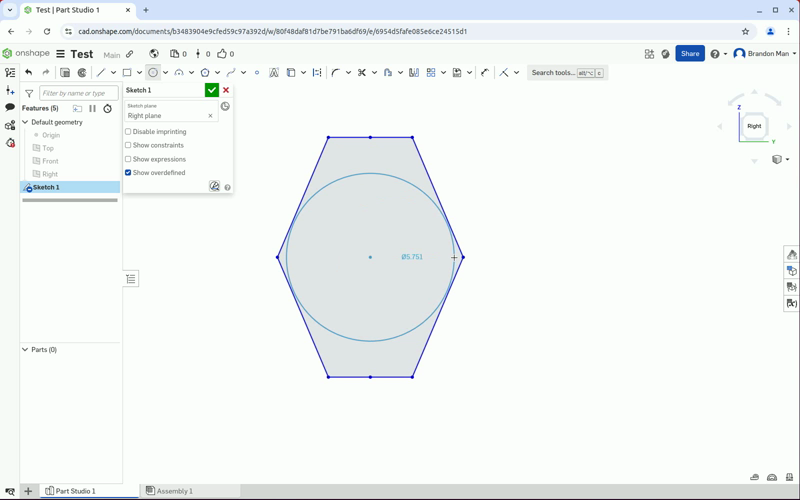
scroll(6)
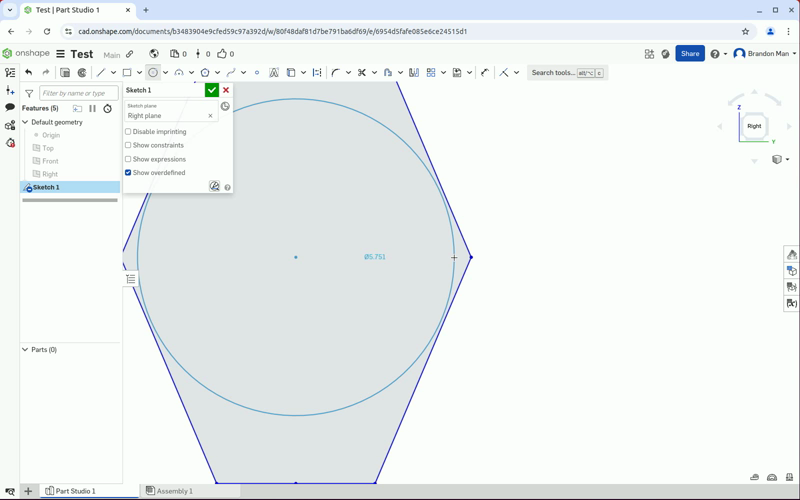
click(454, 257)
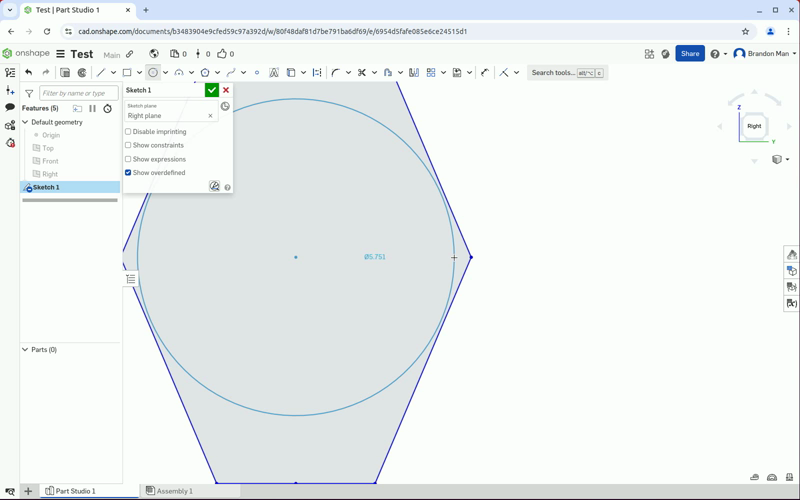
scroll(-6)
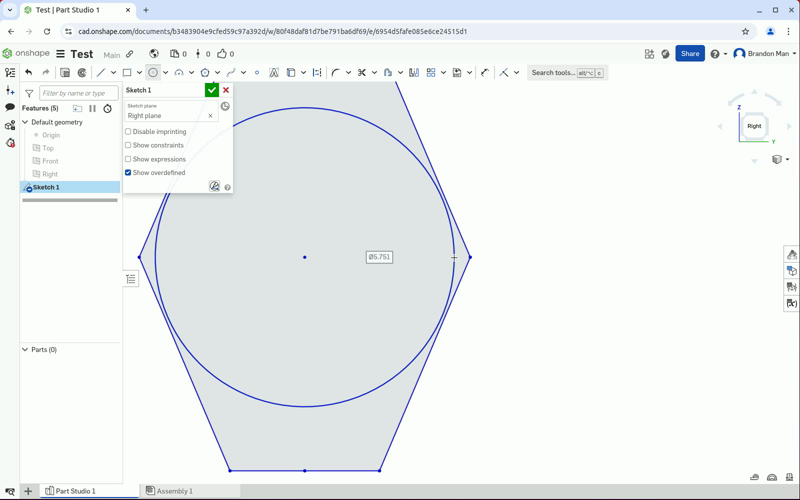
scroll(-6)
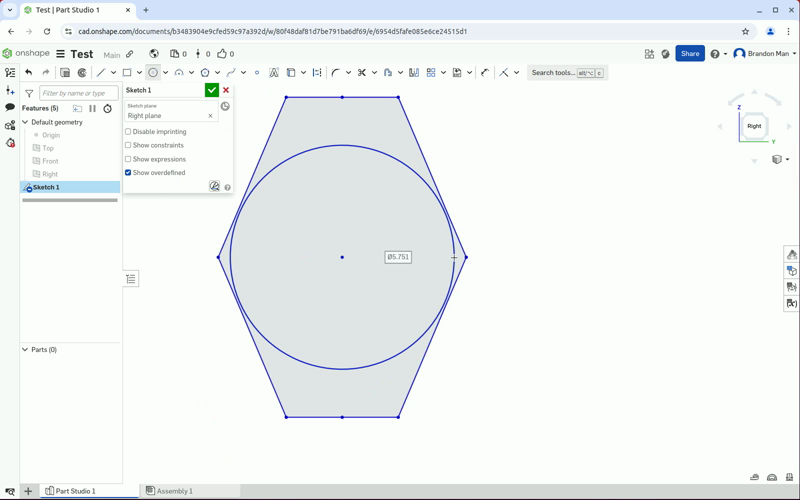
scroll(-6)
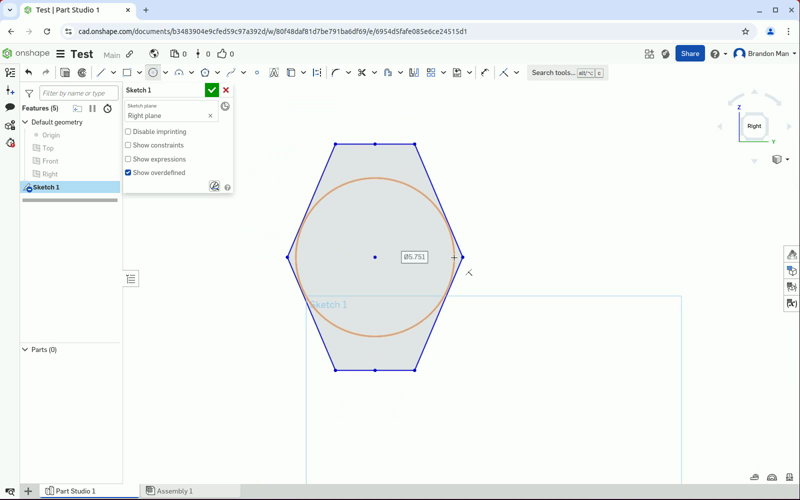
scroll(-6)
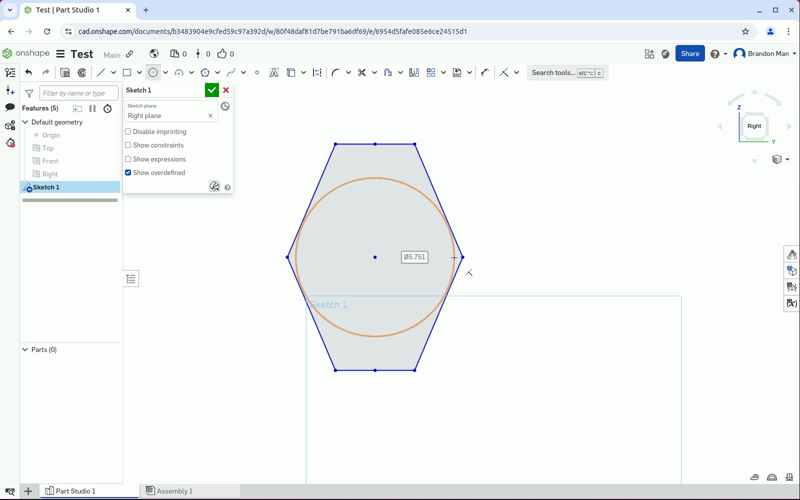
scroll(-6)
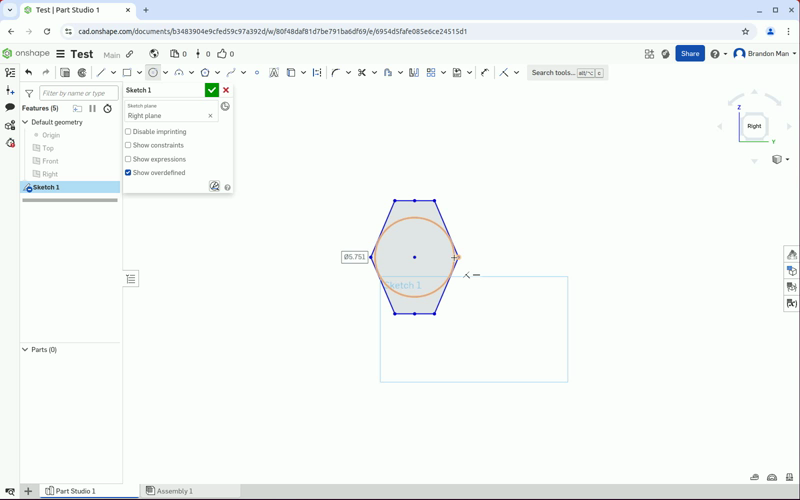
scroll(-6)
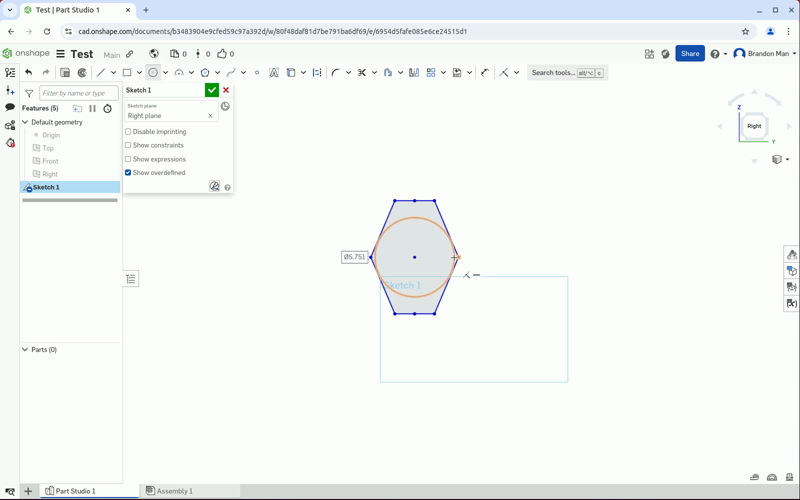
scroll(-6)
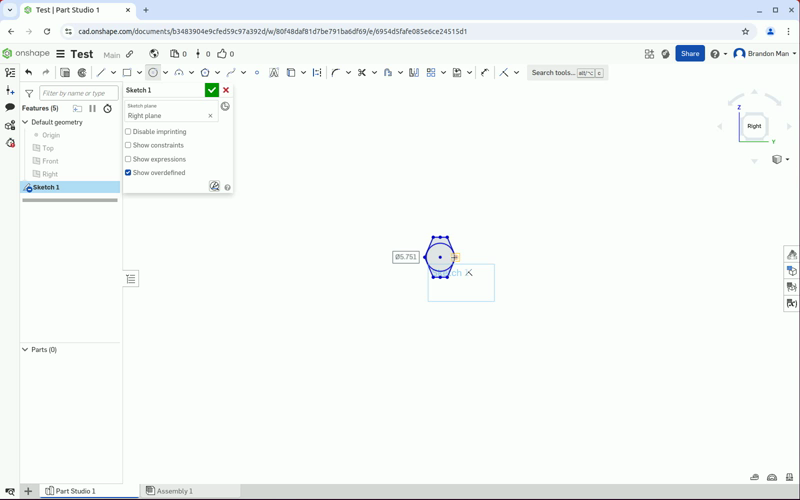
key(esc)
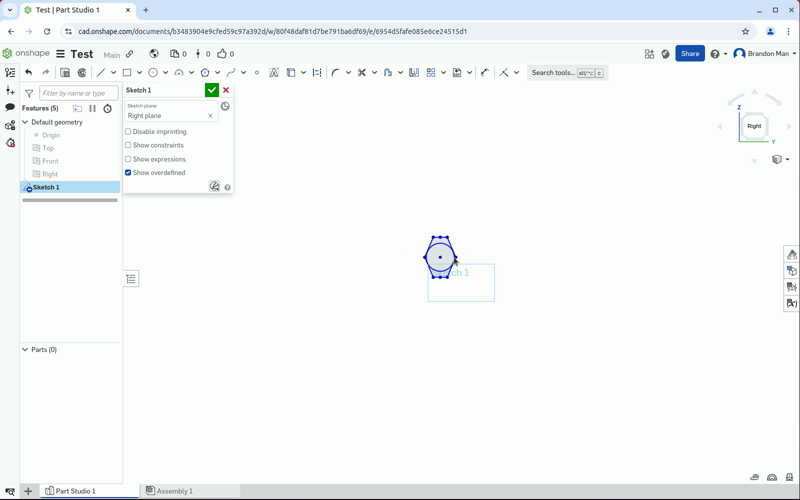
mouse_move(448, 243)
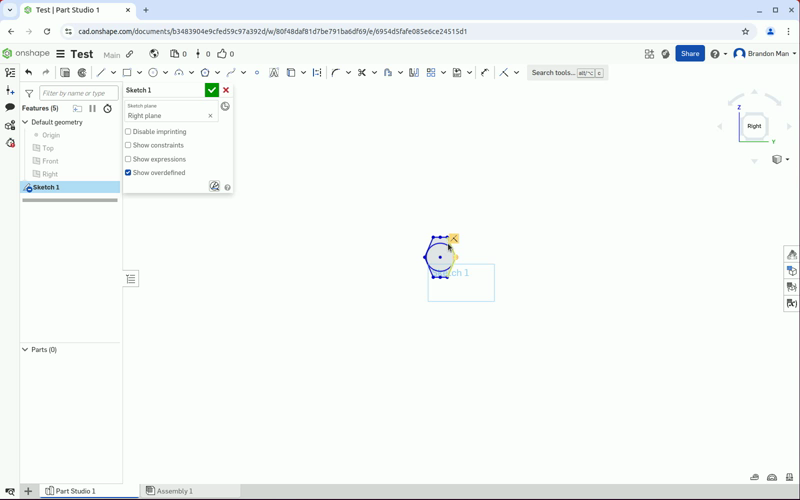
scroll(6)
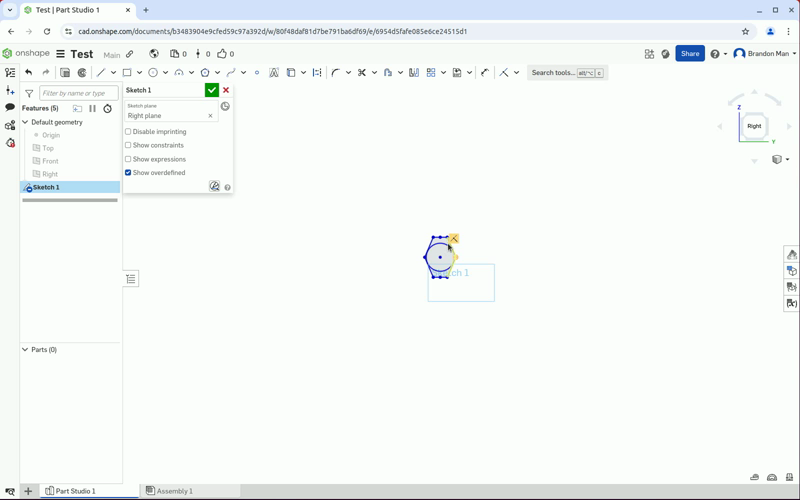
scroll(6)
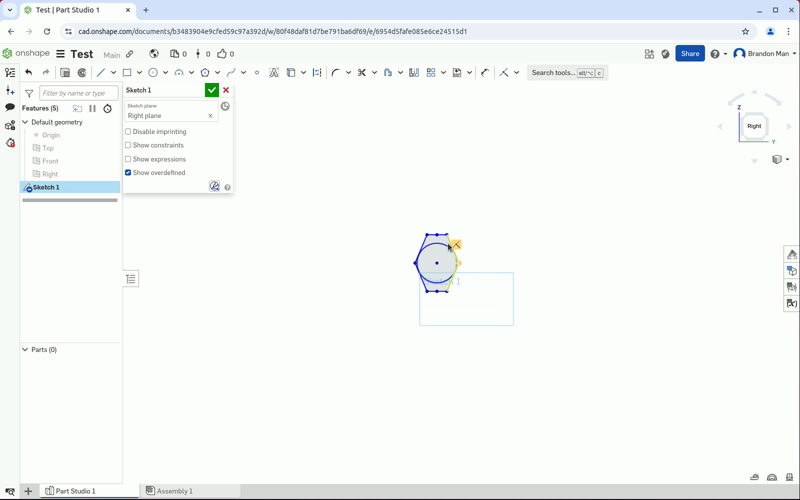
scroll(6)
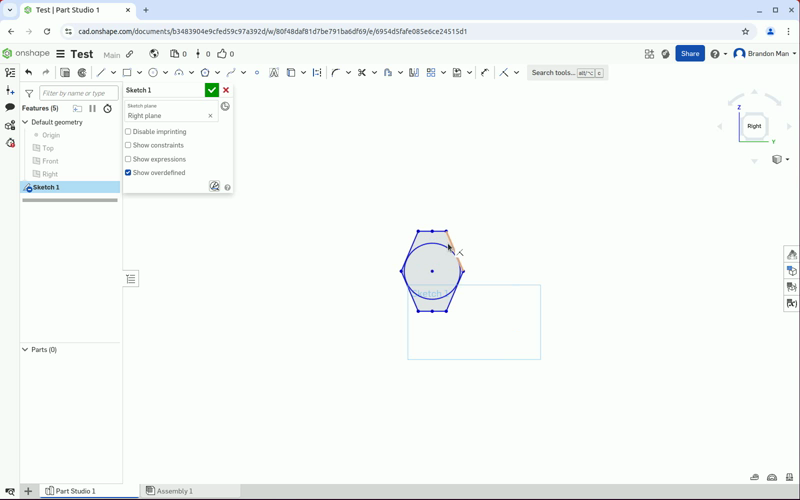
scroll(6)
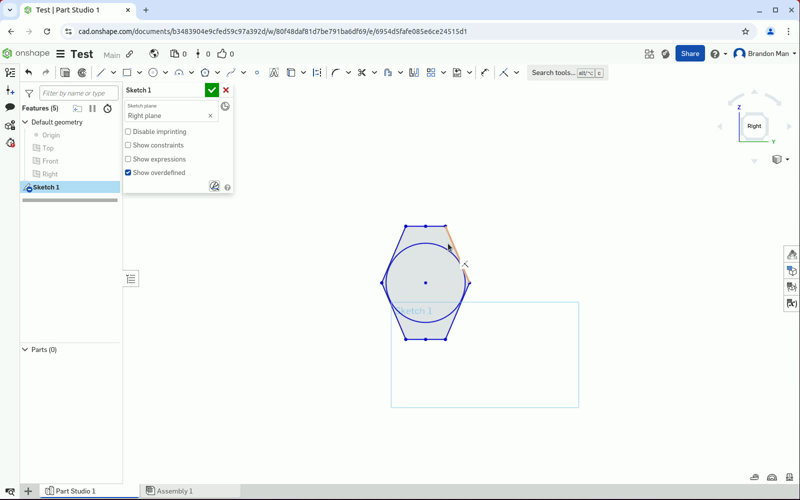
scroll(6)
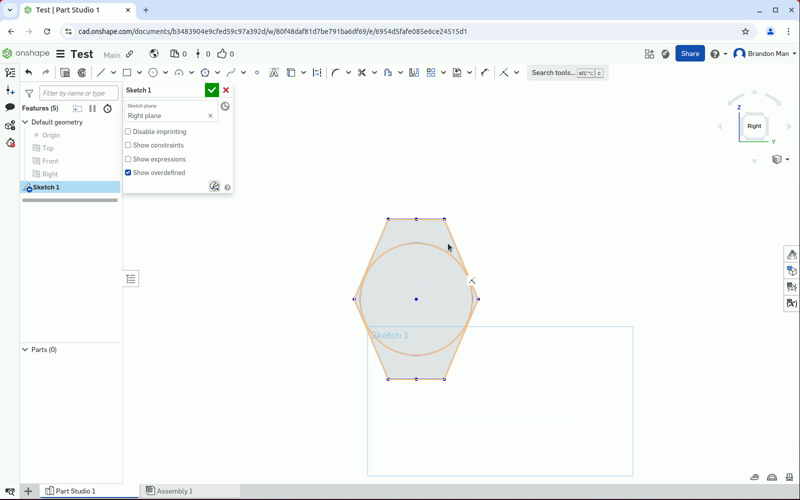
scroll(6)
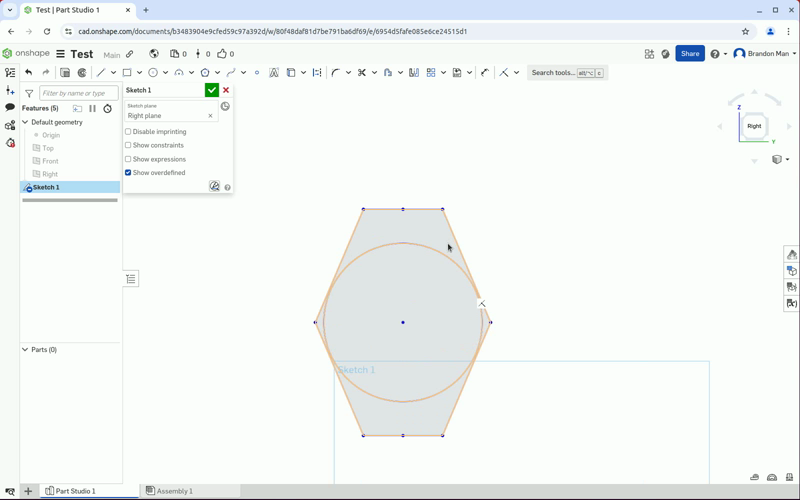
scroll(6)
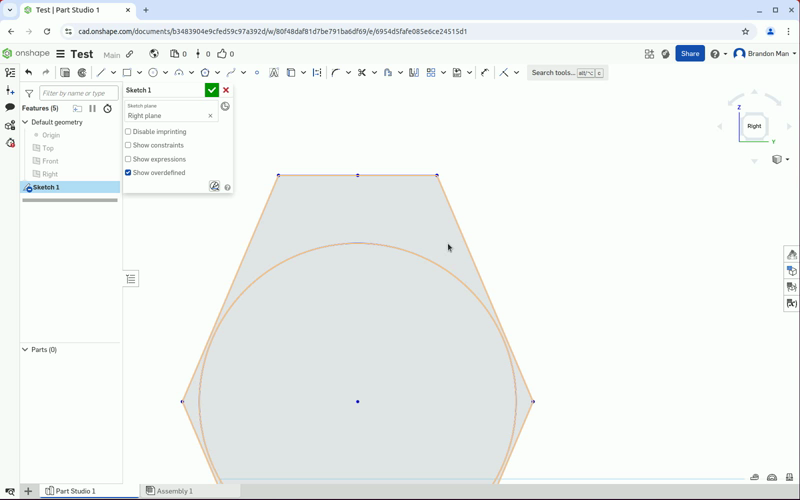
click(448, 243)
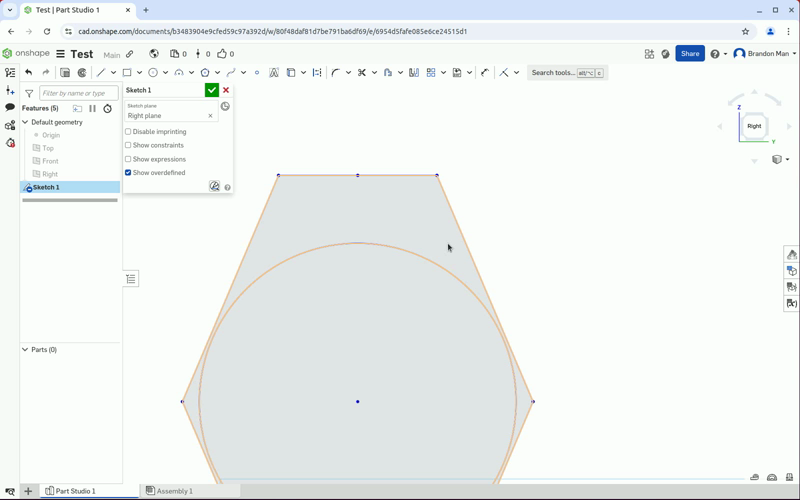
scroll(-6)
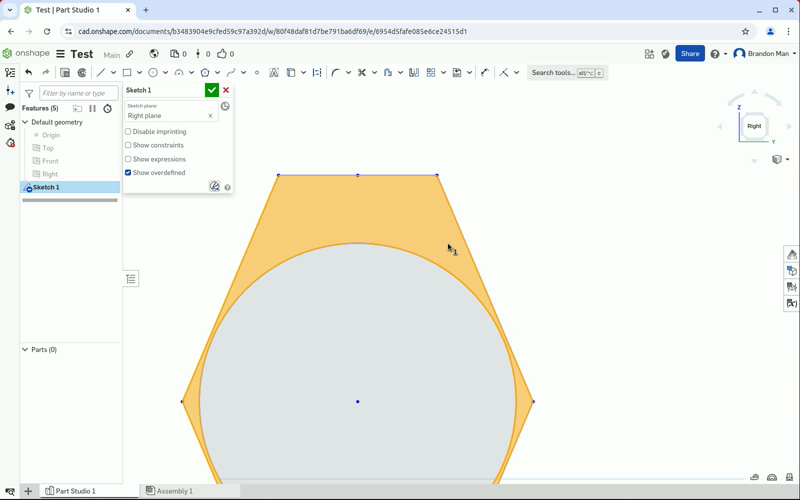
scroll(-6)
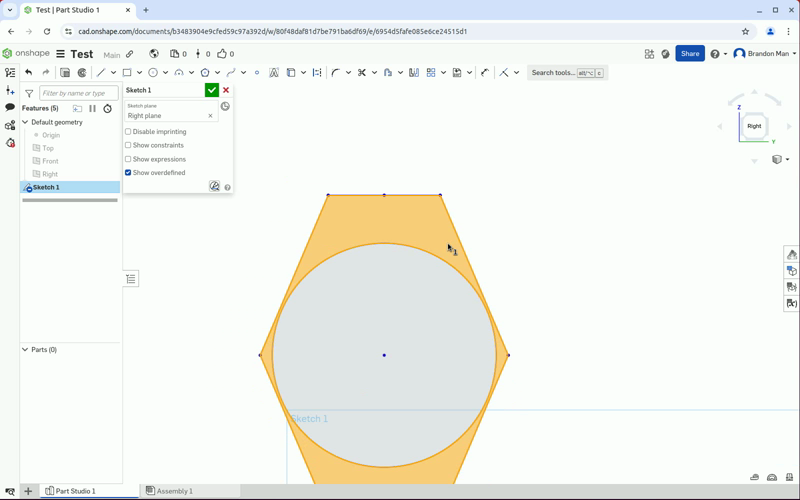
scroll(-6)
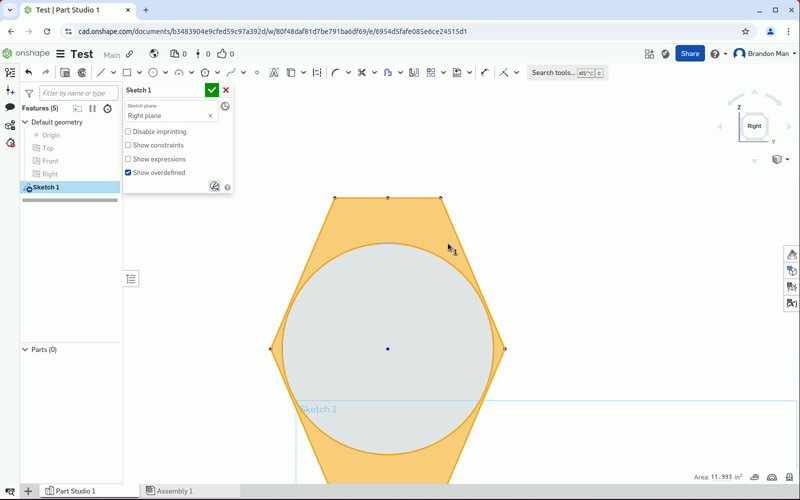
scroll(-6)
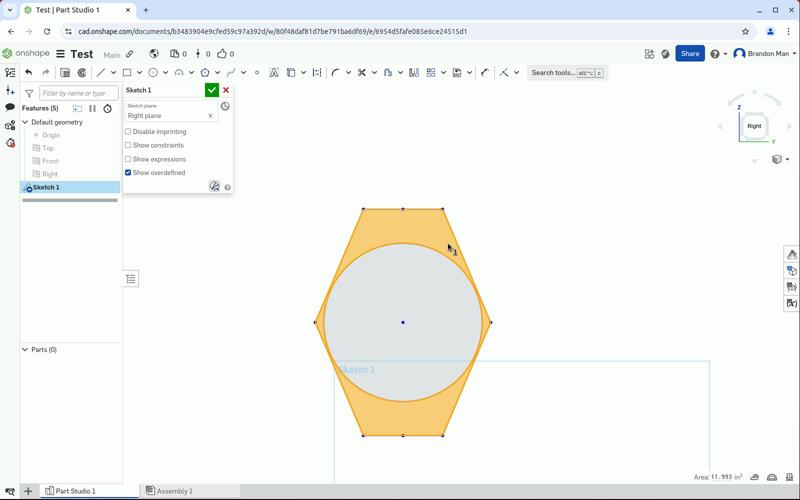
scroll(-6)
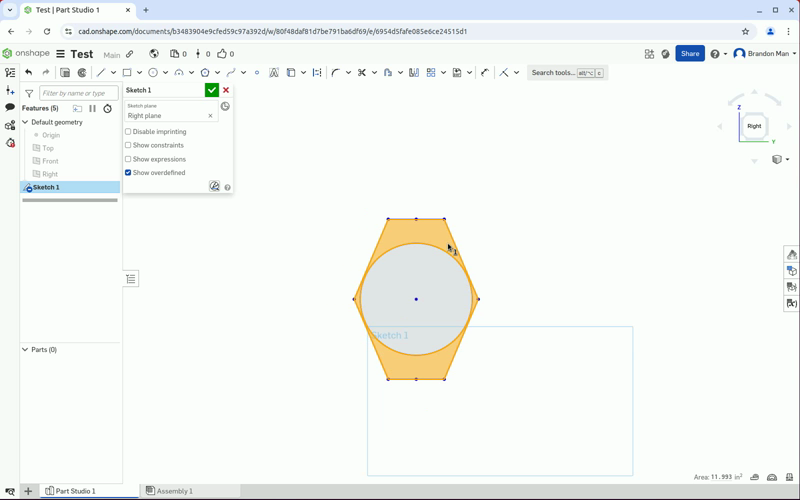
scroll(-6)
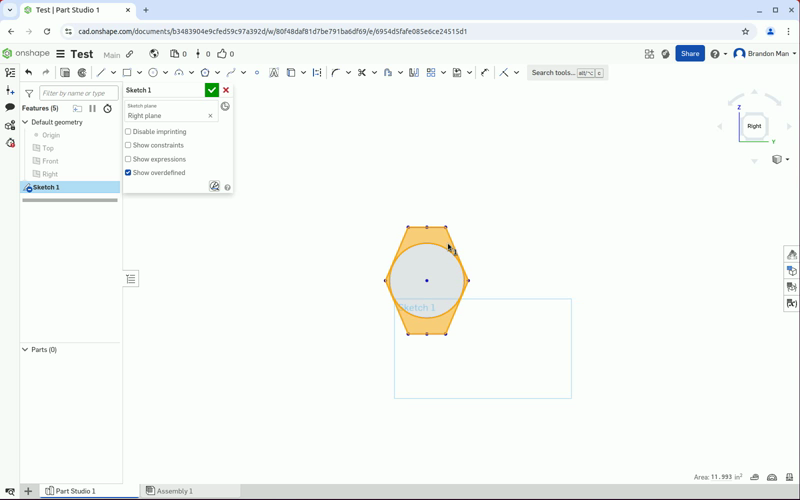
scroll(-6)
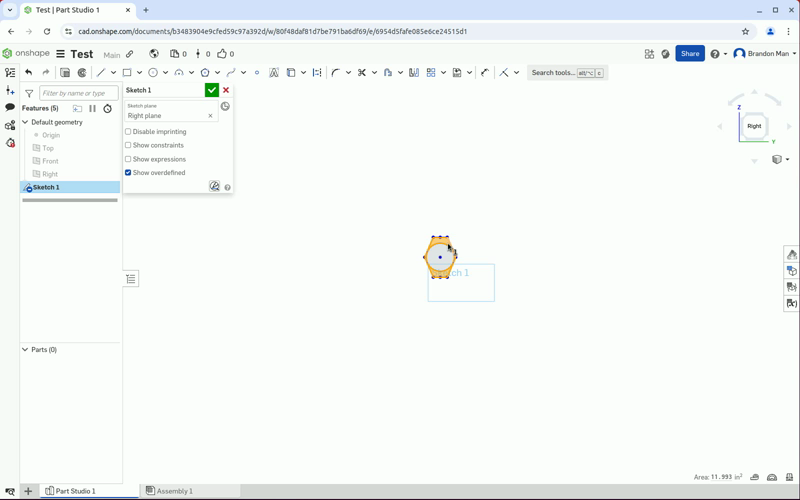
mouse_move(73, 352)
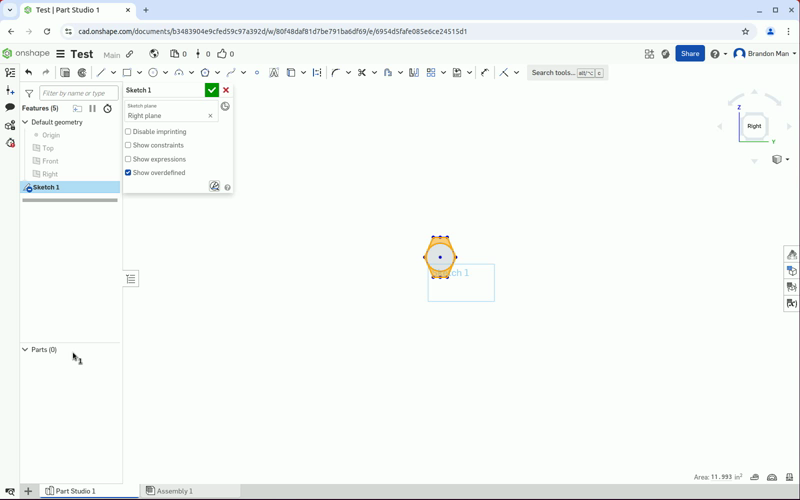
key(shift+y)
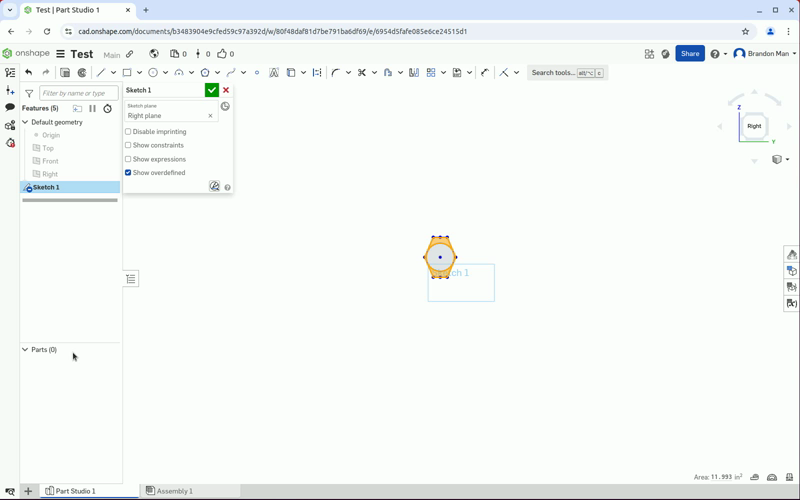
key(shift+e)
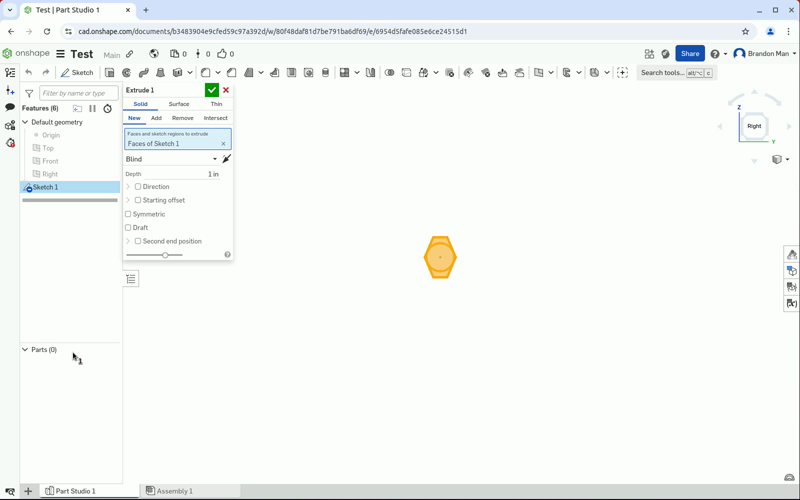
mouse_move(143, 106)
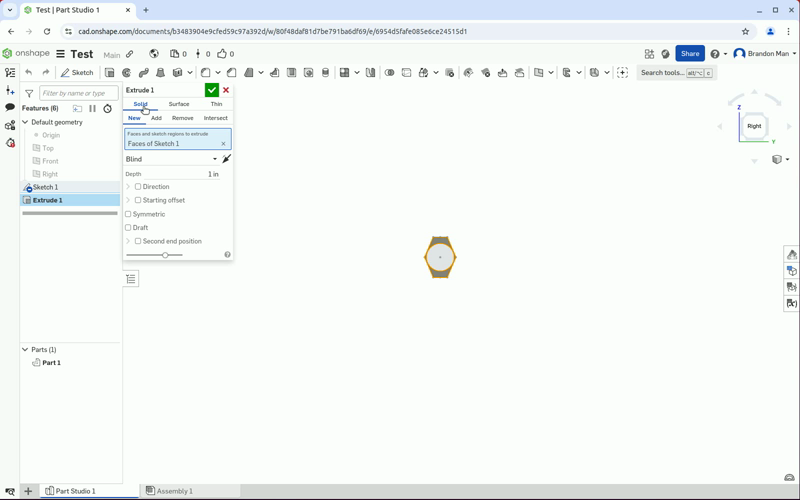
click(143, 106)
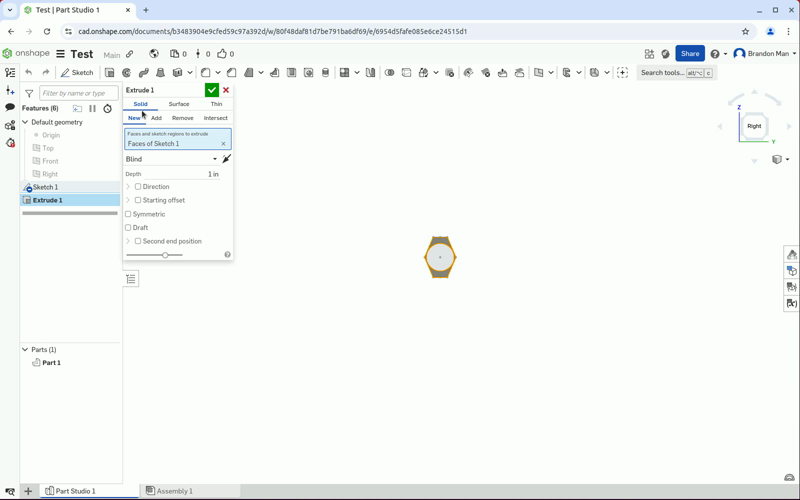
mouse_move(137, 120)
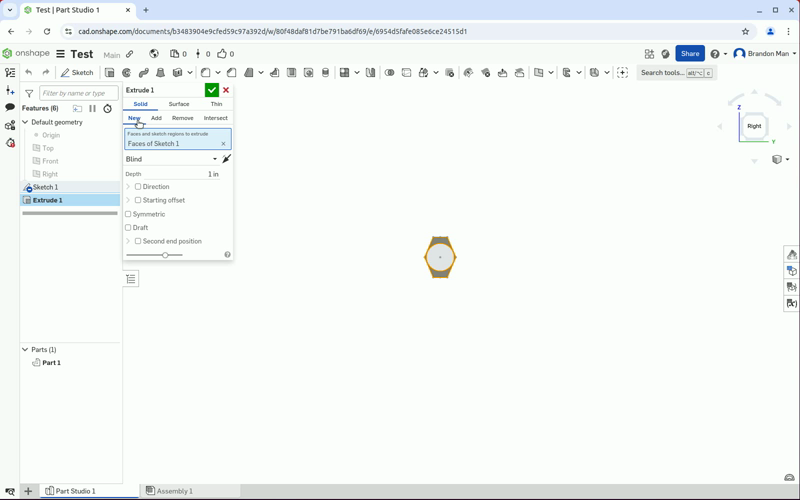
click(137, 120)
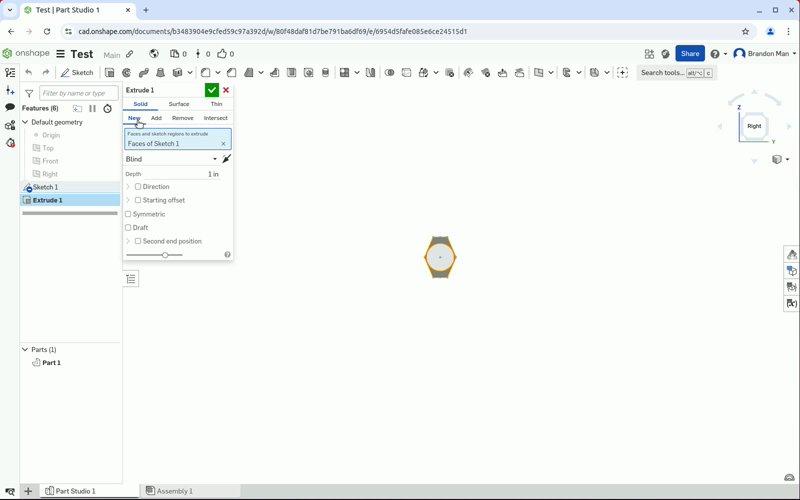
key(tab, 4)
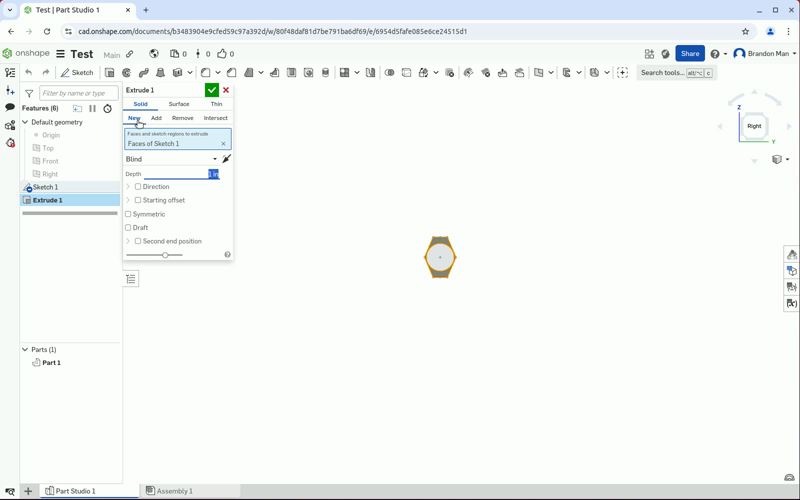
text(0.241)
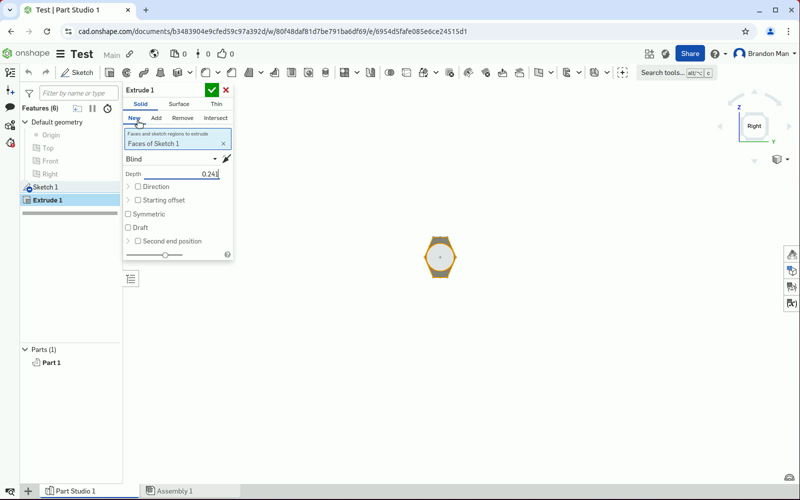
key(enter)
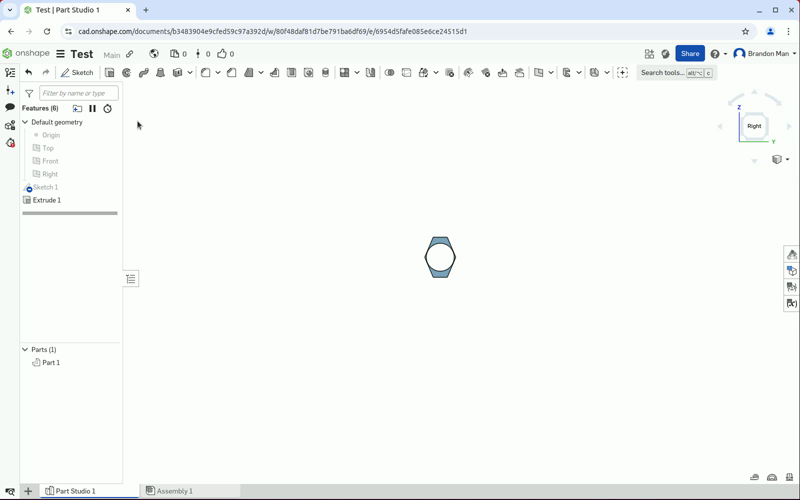
key(shift+h)
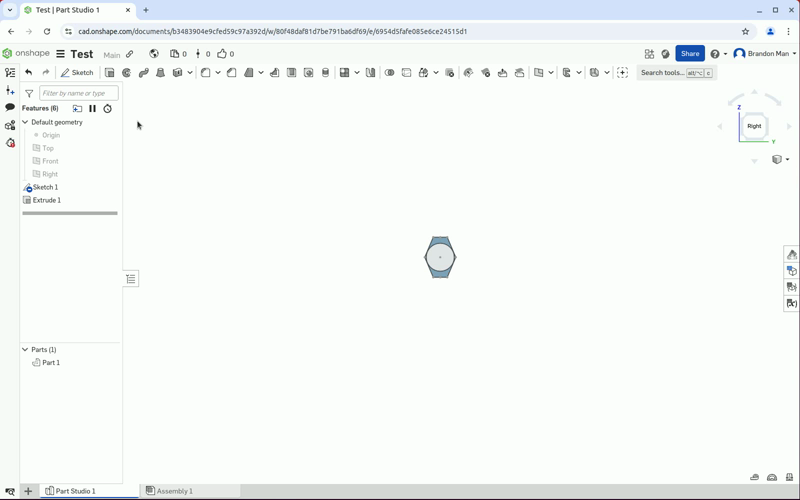
key(shift+h)
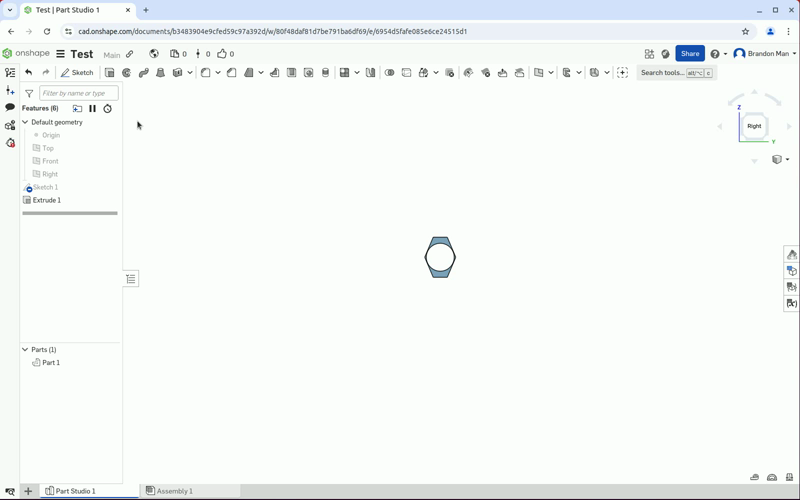
mouse_move(73, 189)
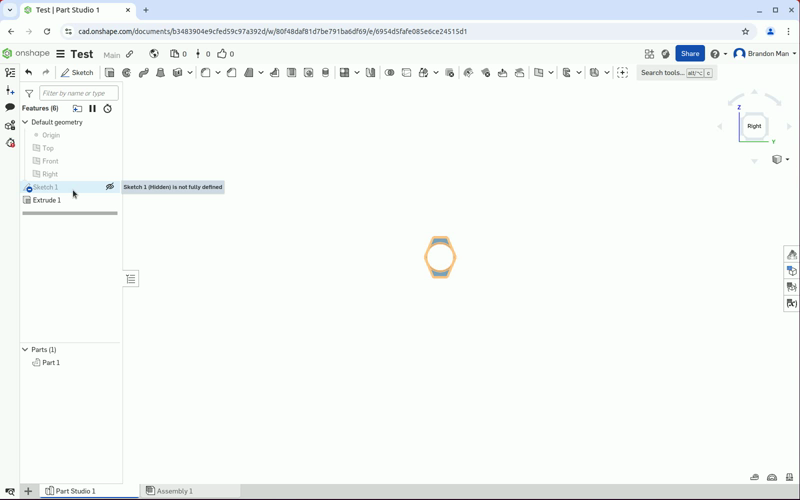
click(73, 189)
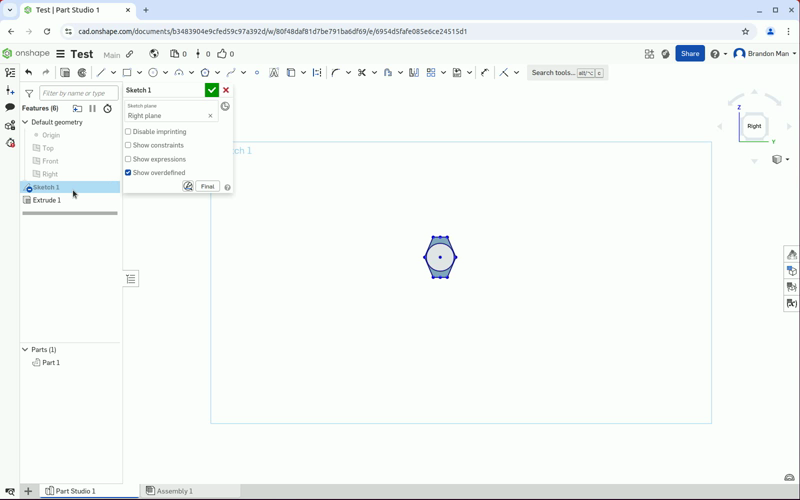
mouse_move(229, 92)
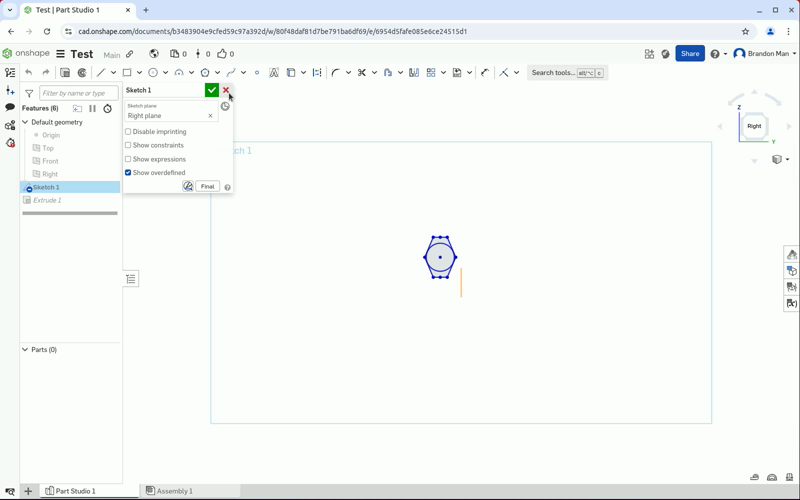
click(229, 92)
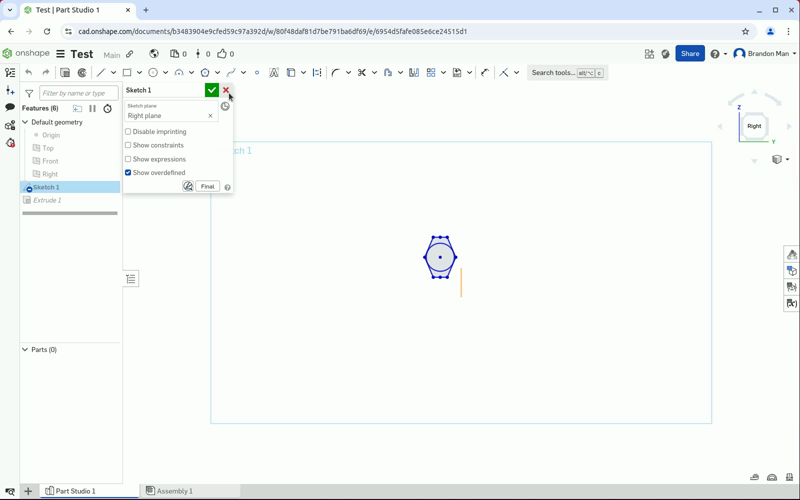
key(shift+s)
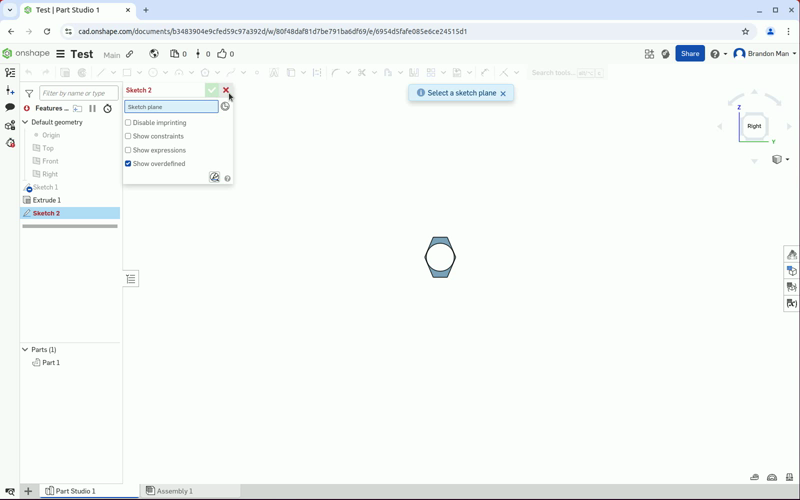
mouse_move(73, 176)
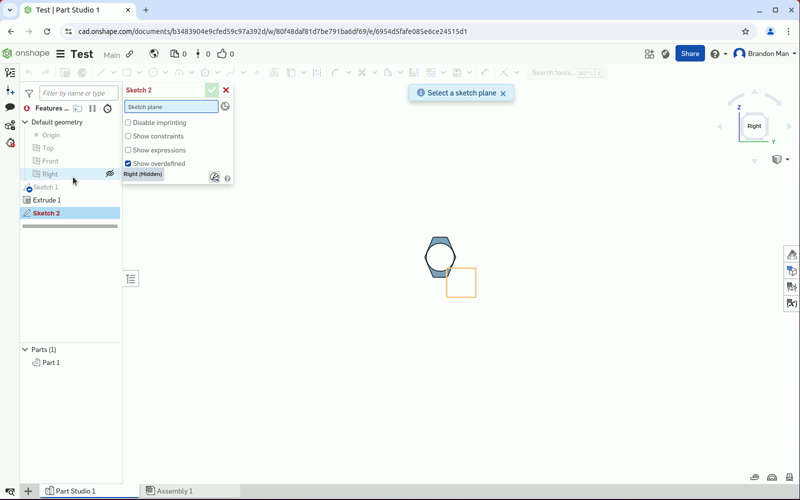
click(73, 176)
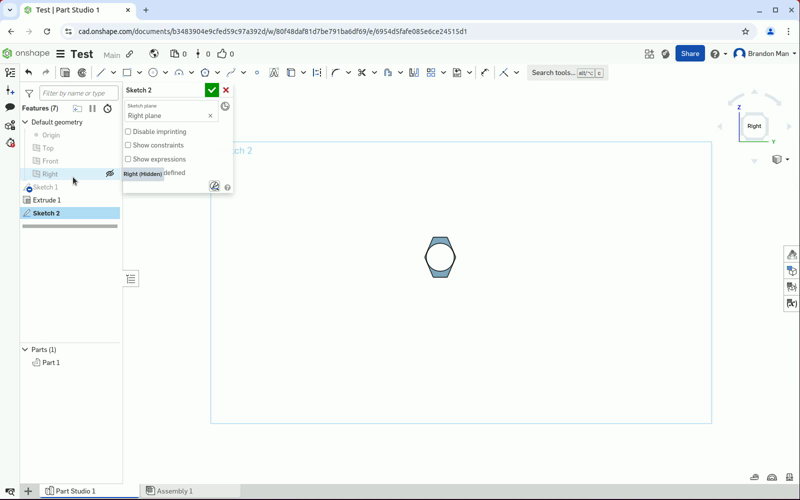
mouse_move(73, 352)
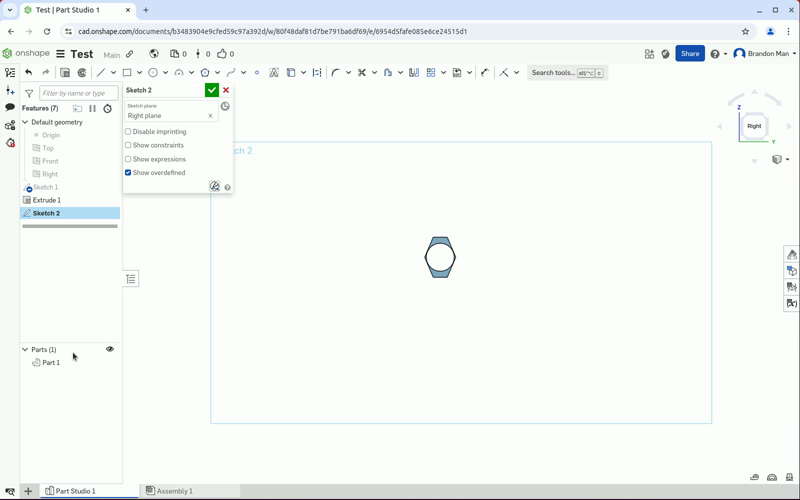
key(y)
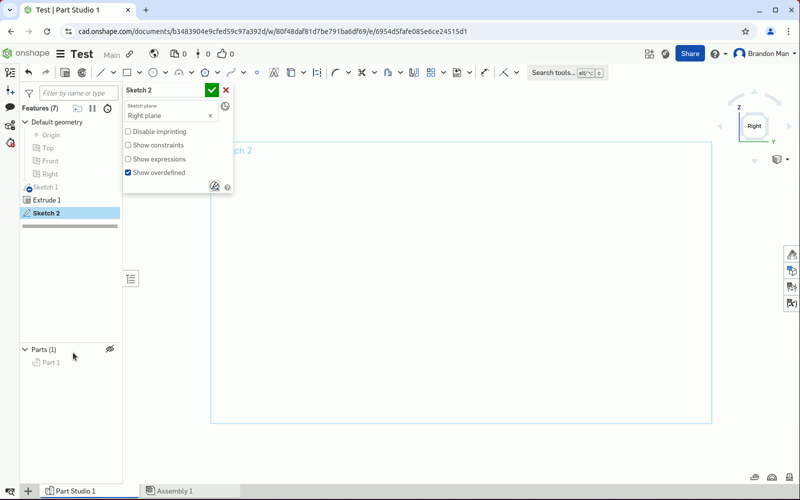
key(c)
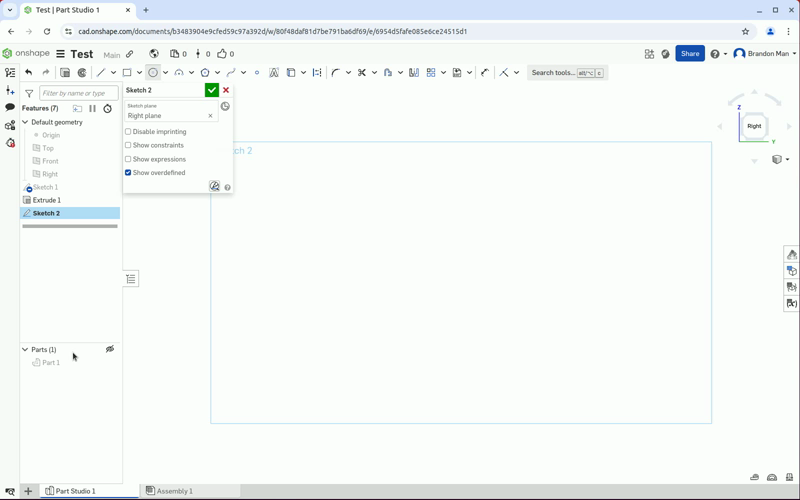
key_down(shift)
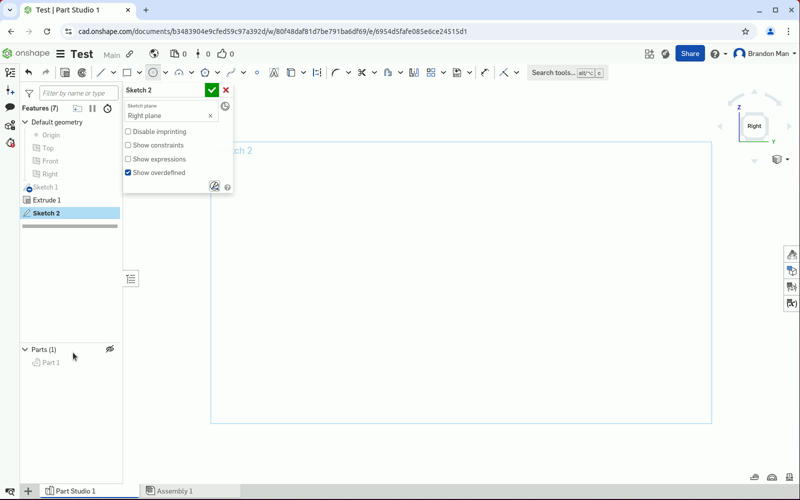
mouse_move(440, 257)
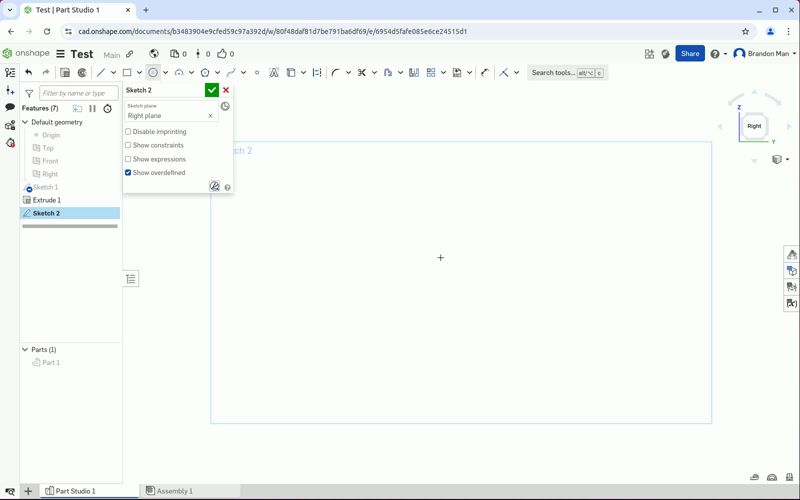
click(440, 257)
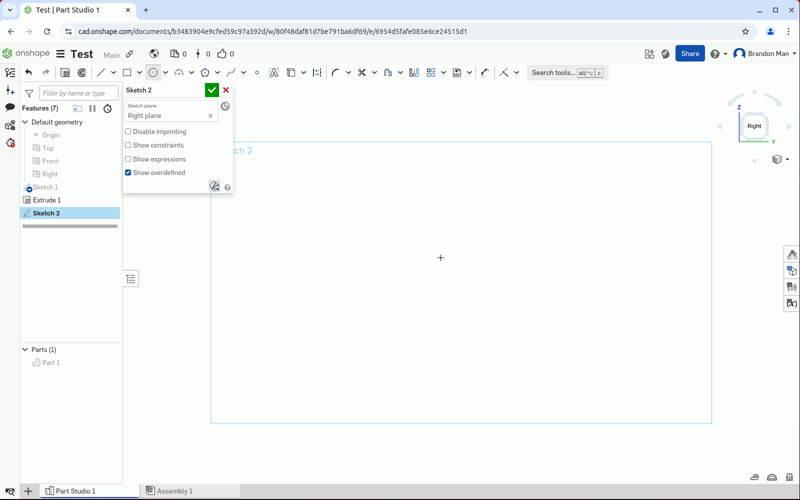
key_up(shift)
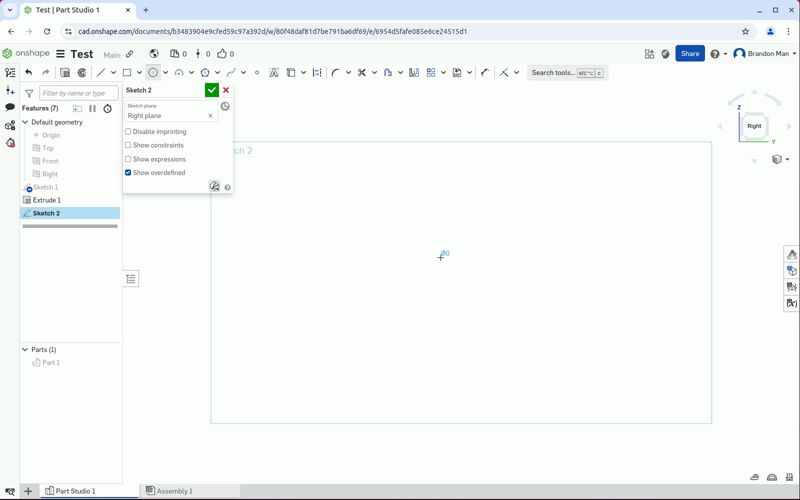
mouse_move(454, 257)
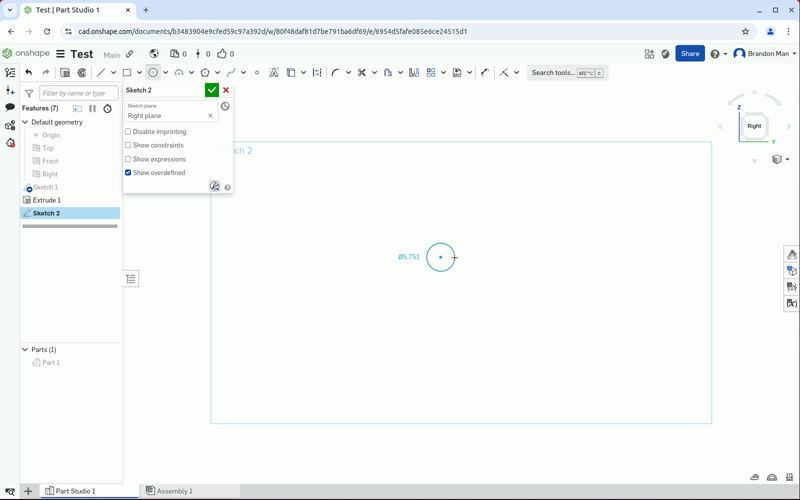
click(454, 257)
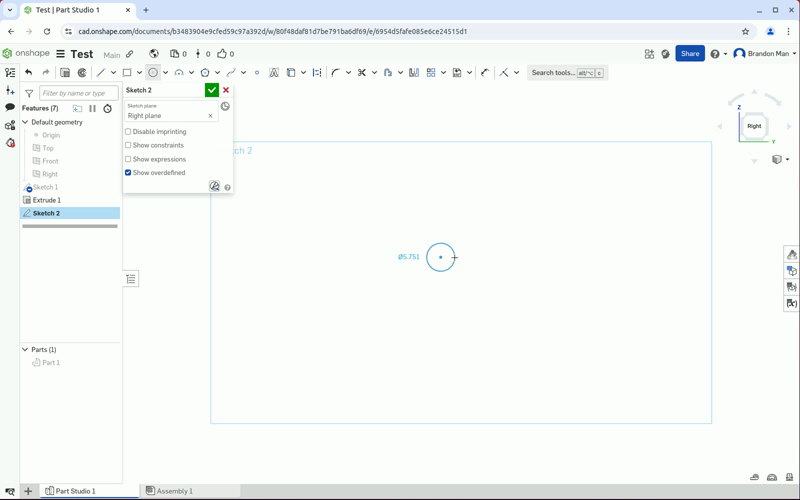
key(esc)
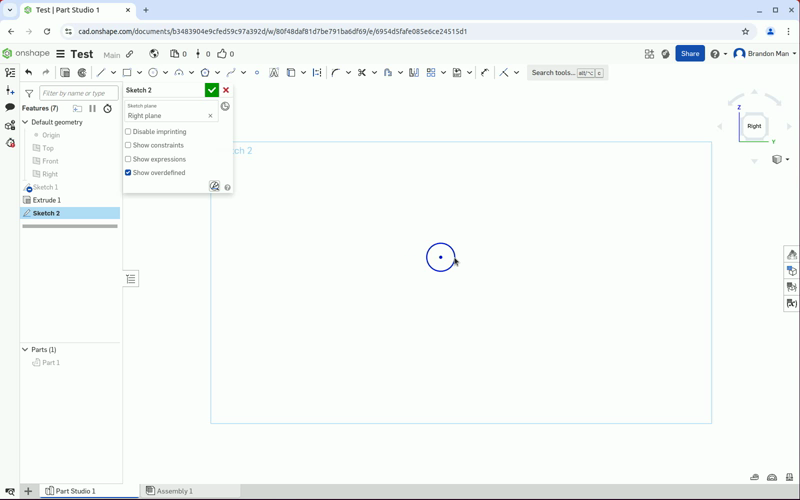
key(c)
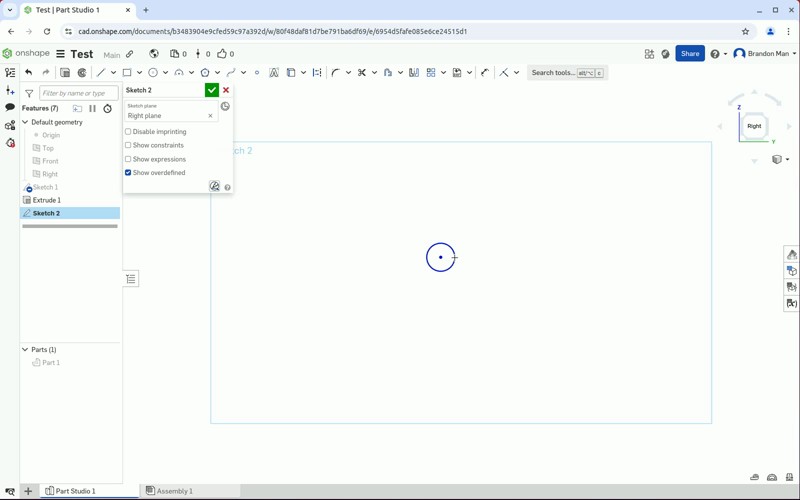
key_down(shift)
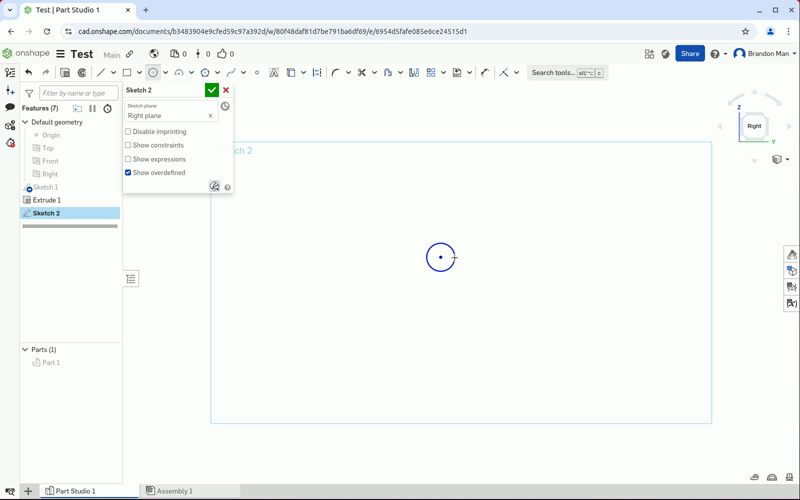
mouse_move(440, 257)
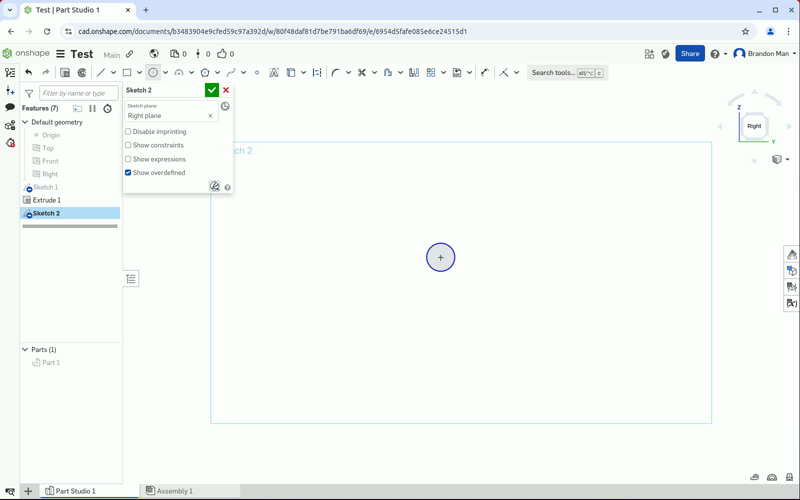
click(440, 257)
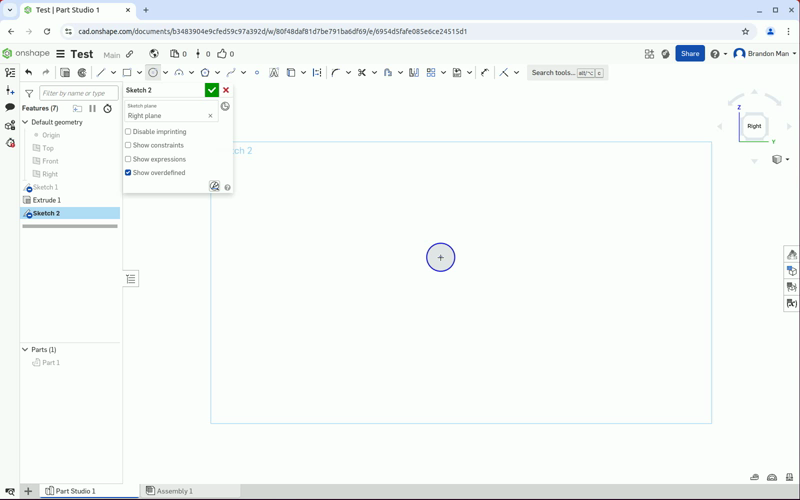
key_up(shift)
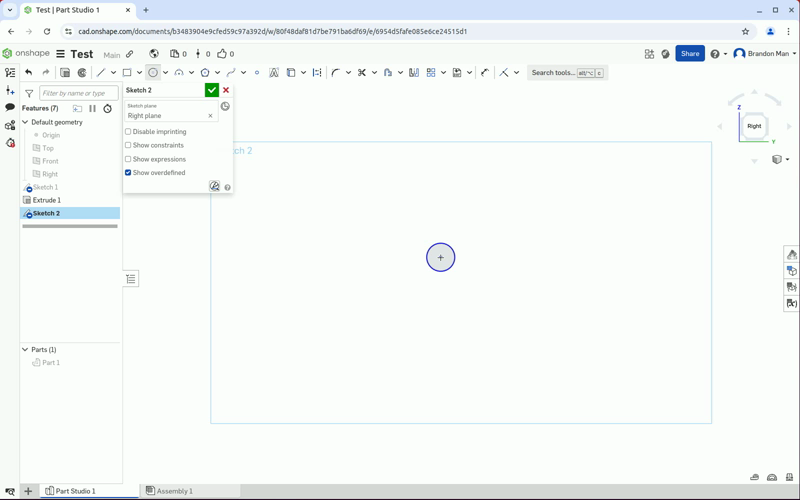
mouse_move(453, 257)
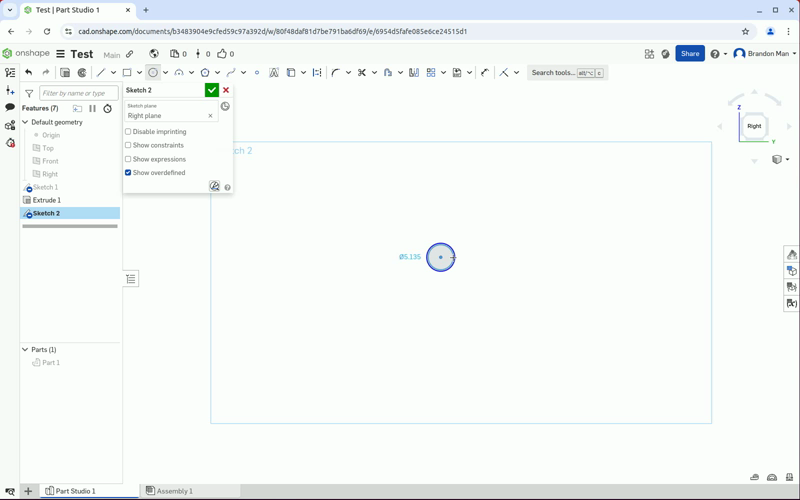
scroll(6)
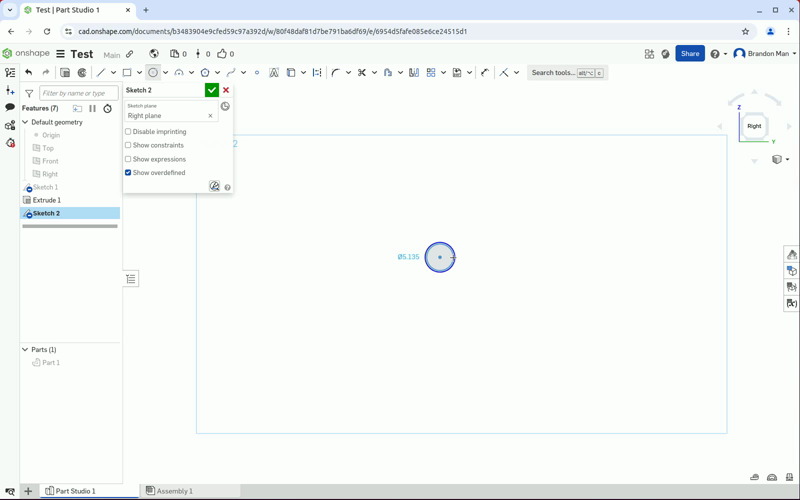
scroll(6)
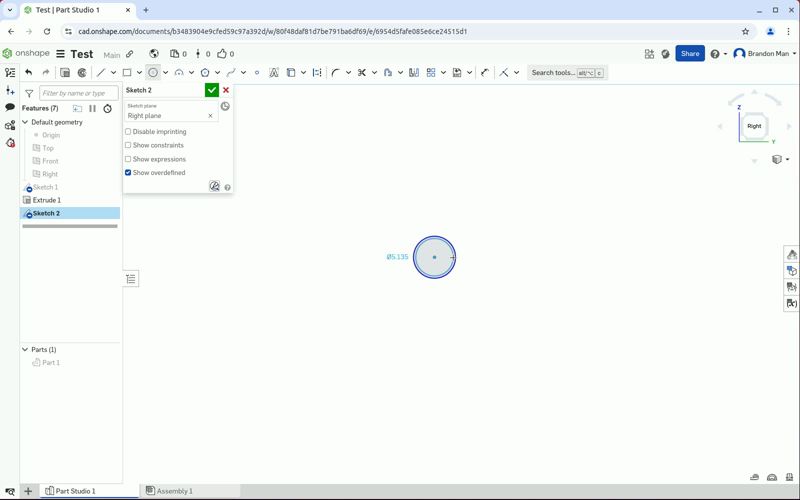
scroll(6)
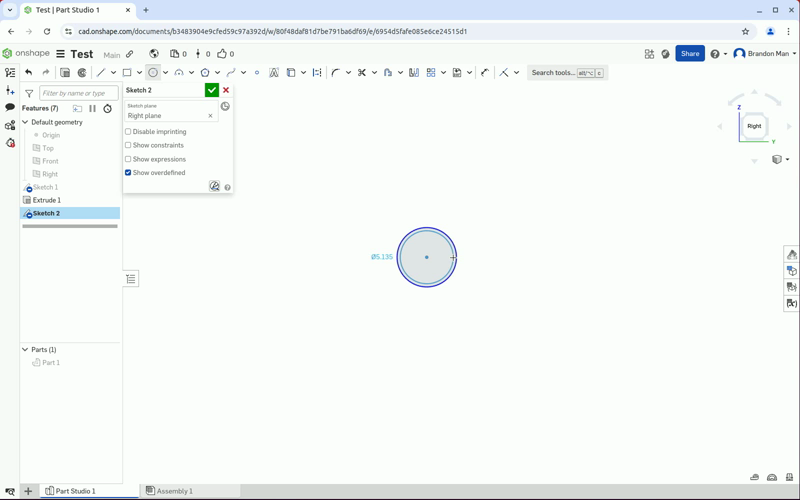
scroll(6)
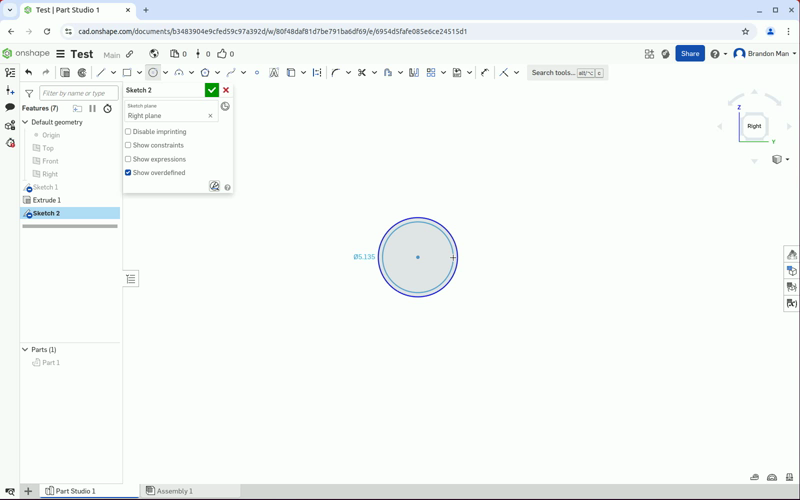
scroll(6)
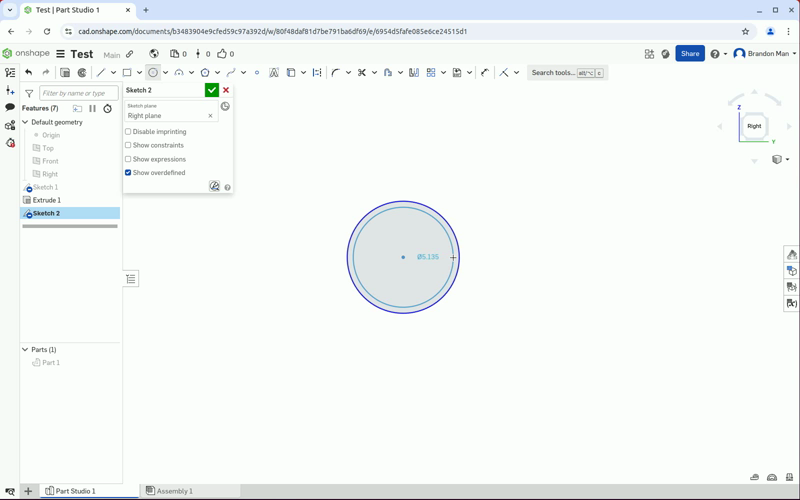
scroll(6)
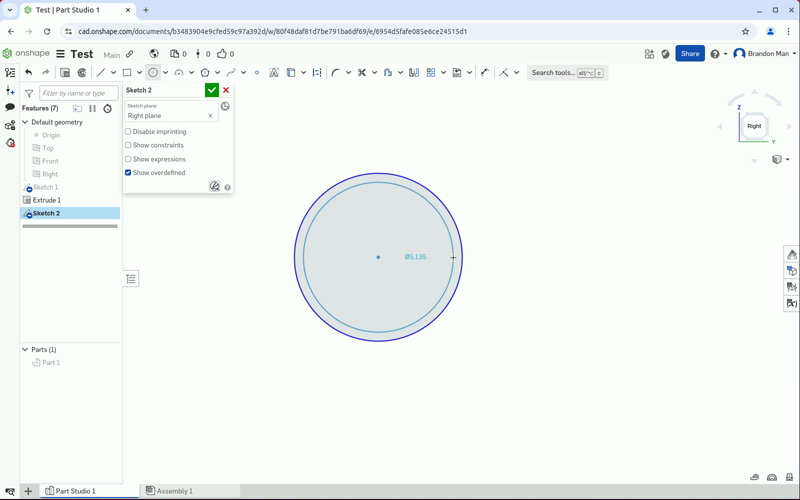
scroll(6)
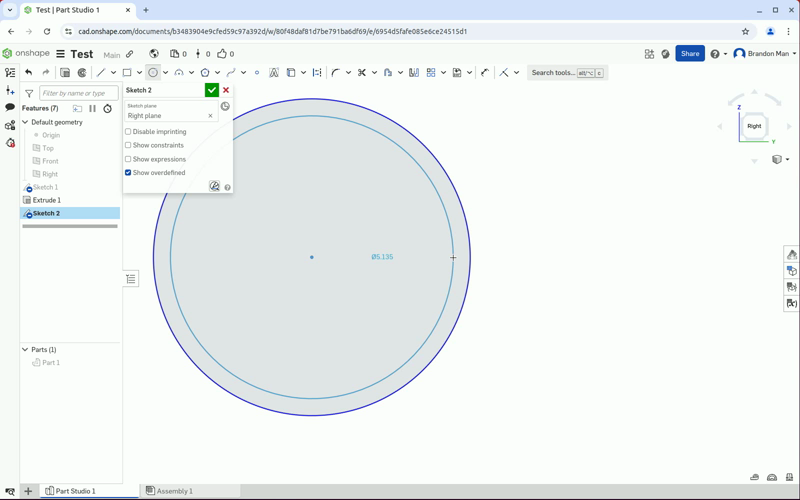
click(453, 257)
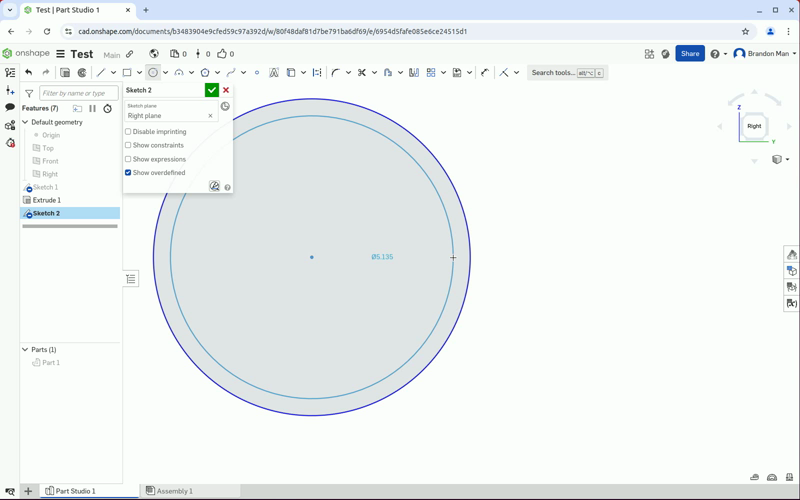
scroll(-6)
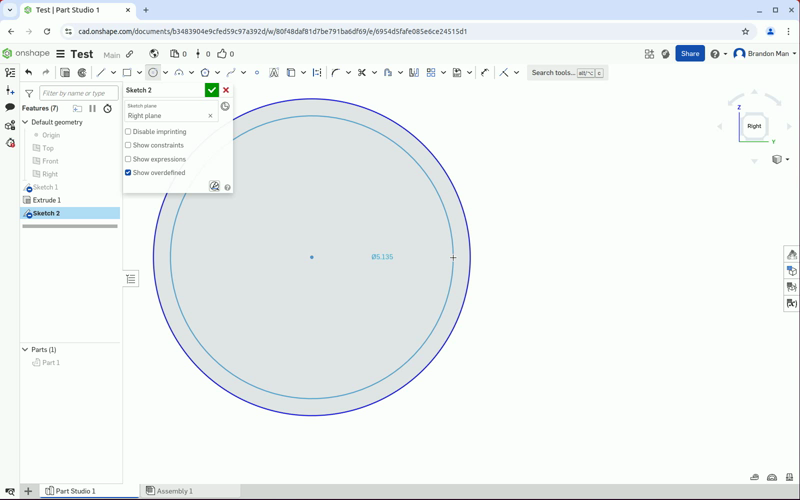
scroll(-6)
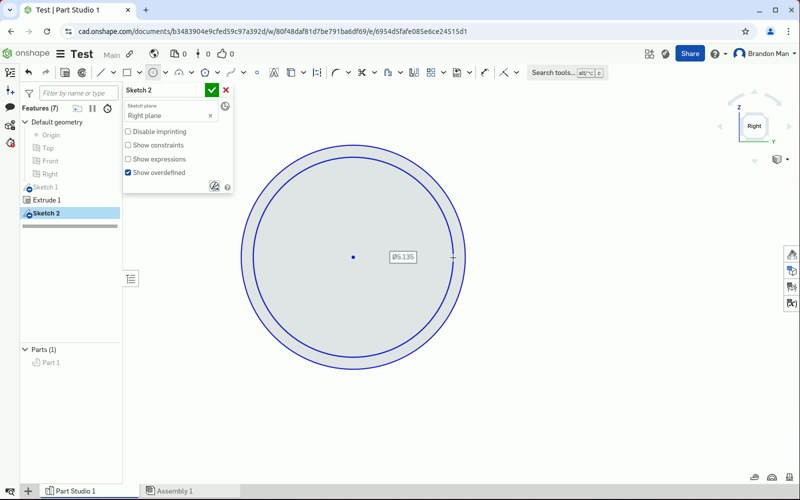
scroll(-6)
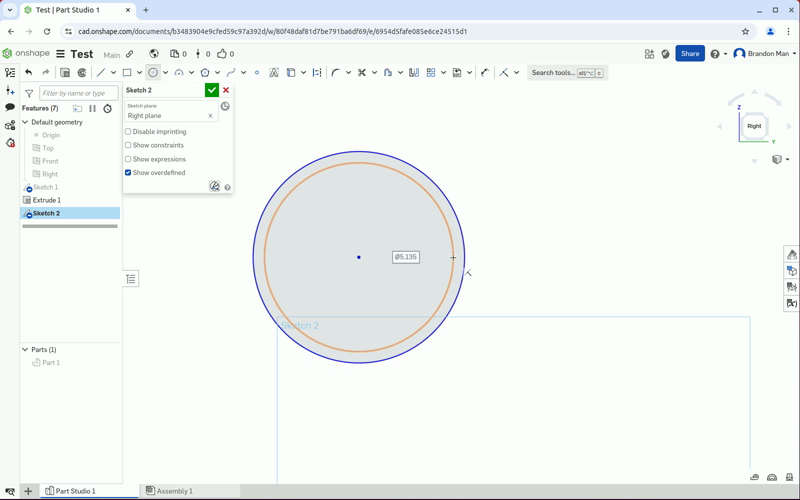
scroll(-6)
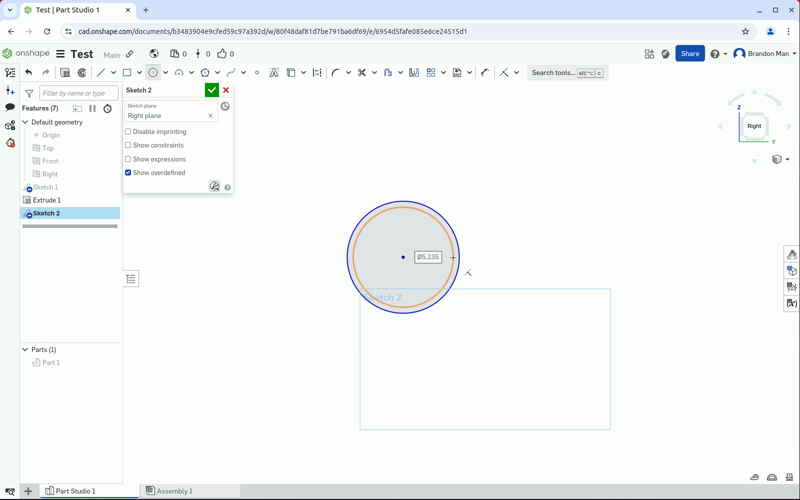
scroll(-6)
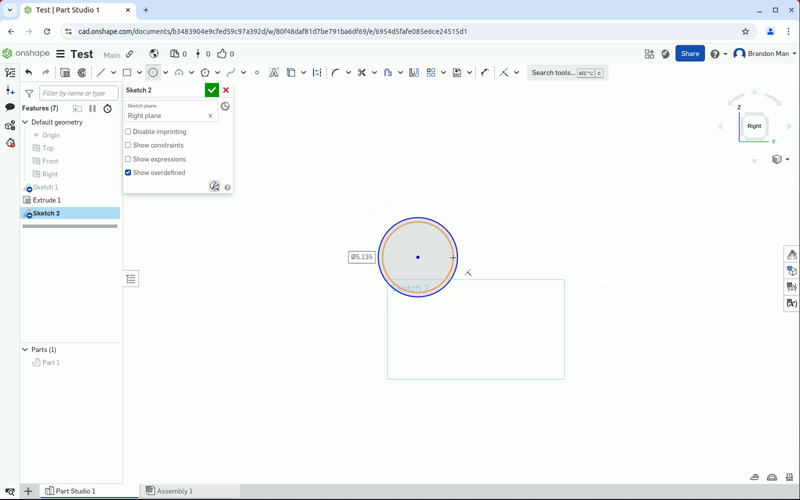
scroll(-6)
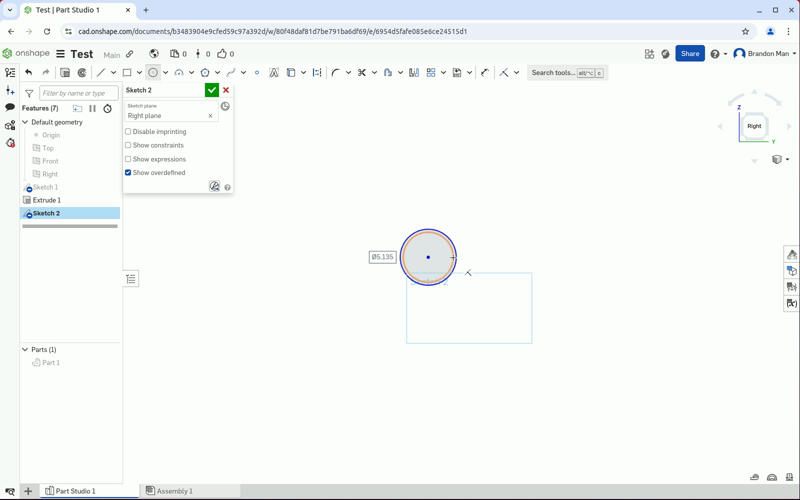
scroll(-6)
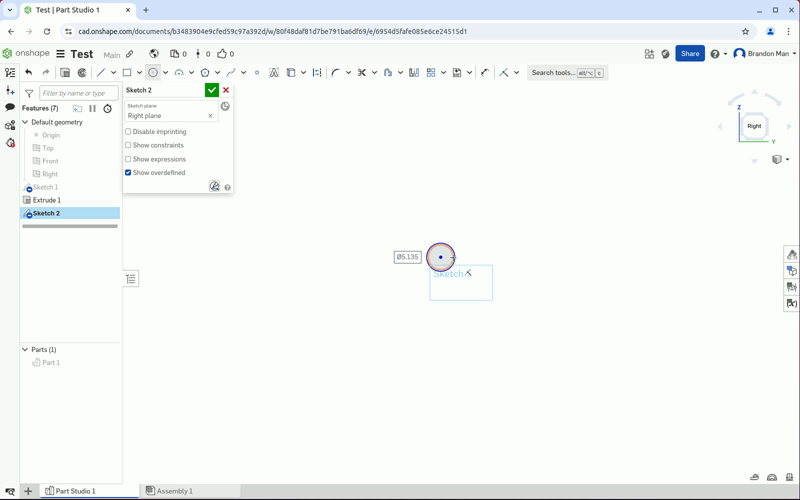
key(esc)
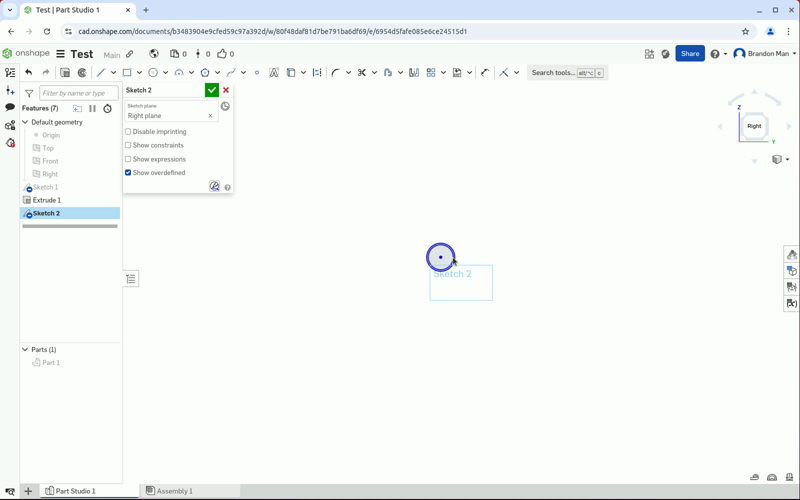
mouse_move(453, 254)
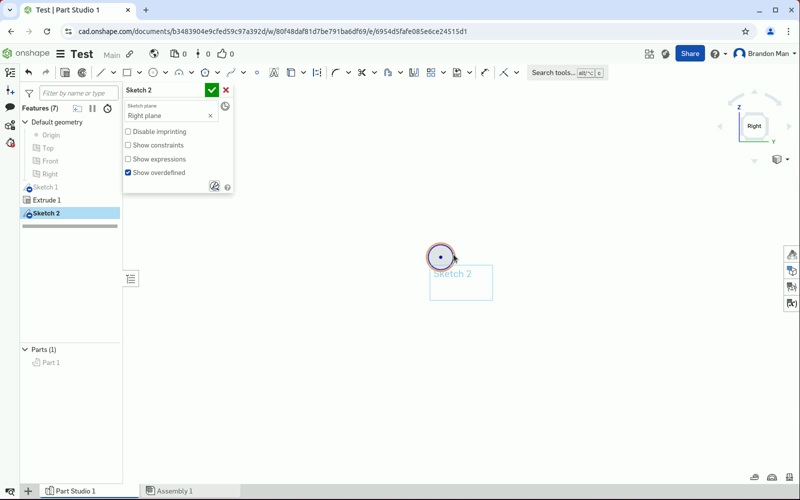
scroll(6)
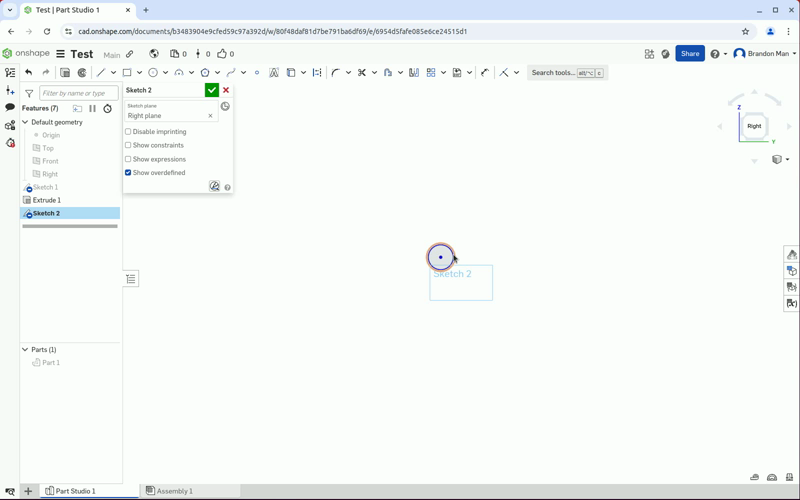
scroll(6)
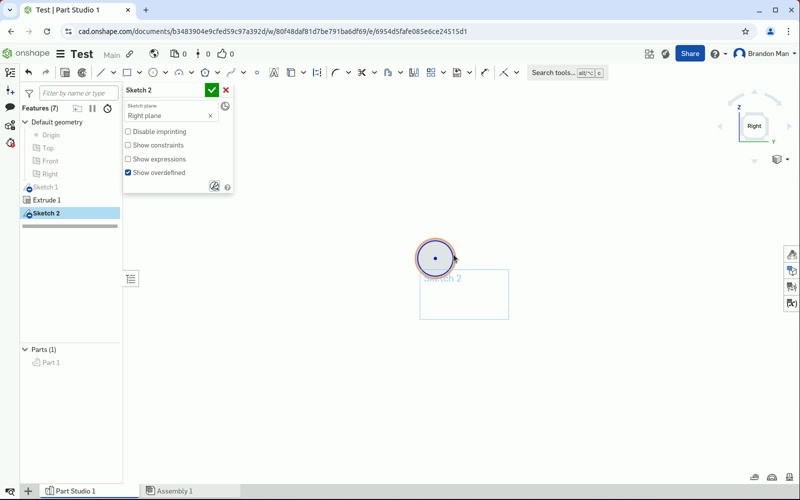
scroll(6)
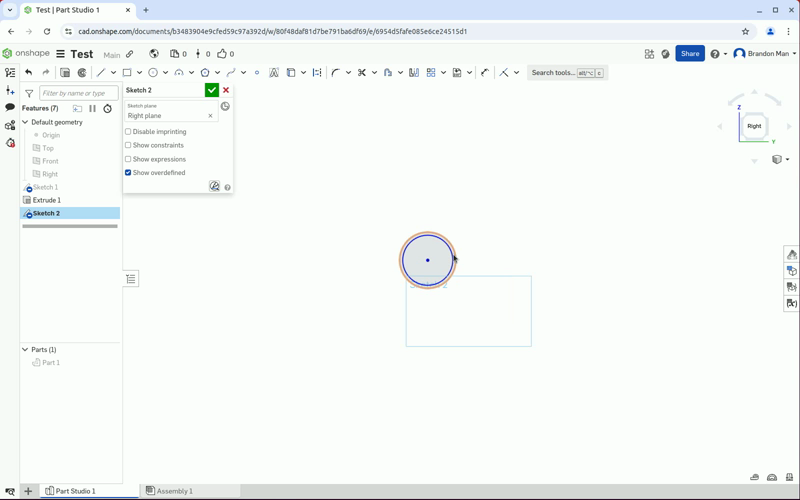
scroll(6)
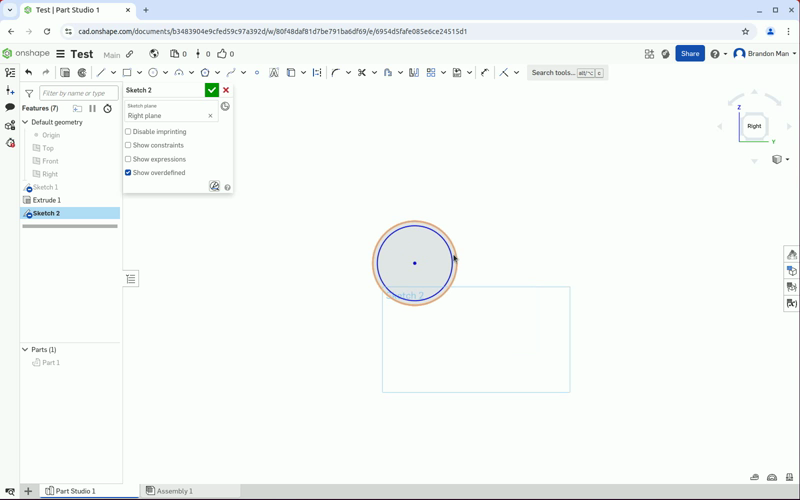
scroll(6)
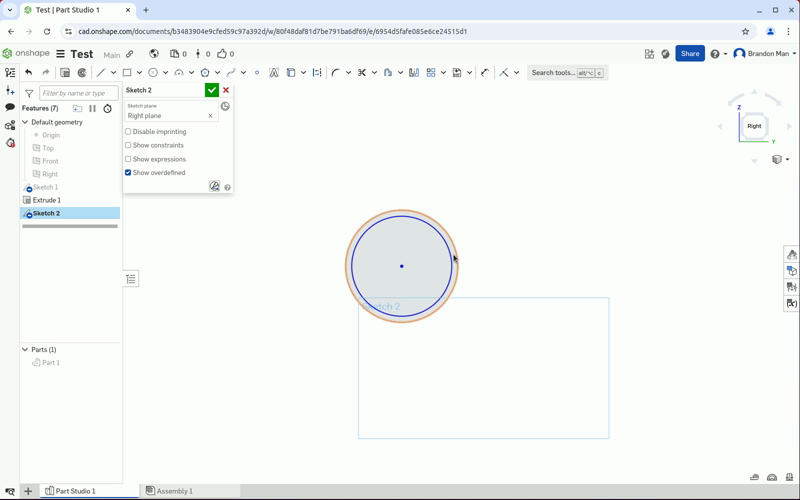
scroll(6)
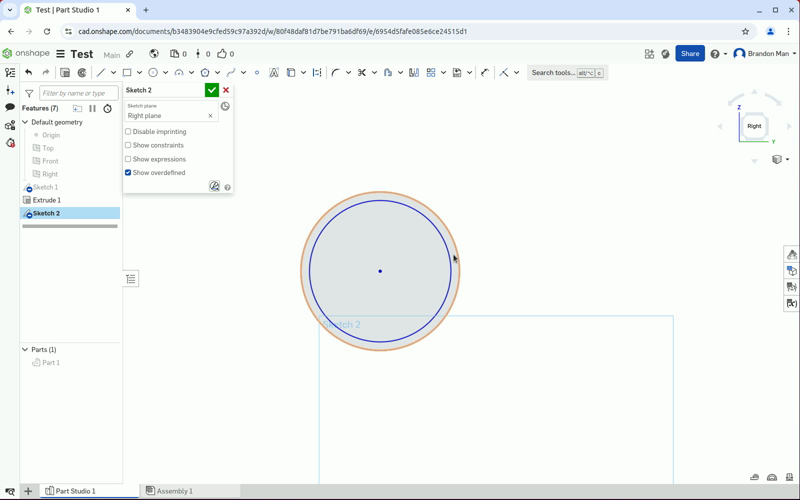
scroll(6)
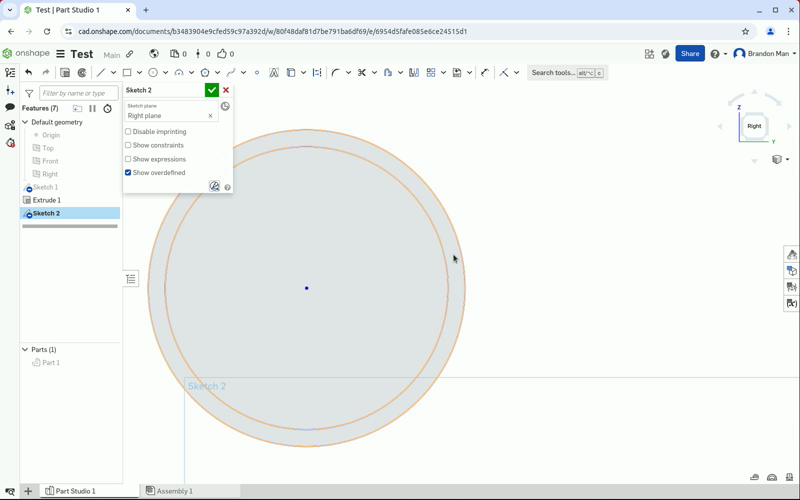
click(453, 254)
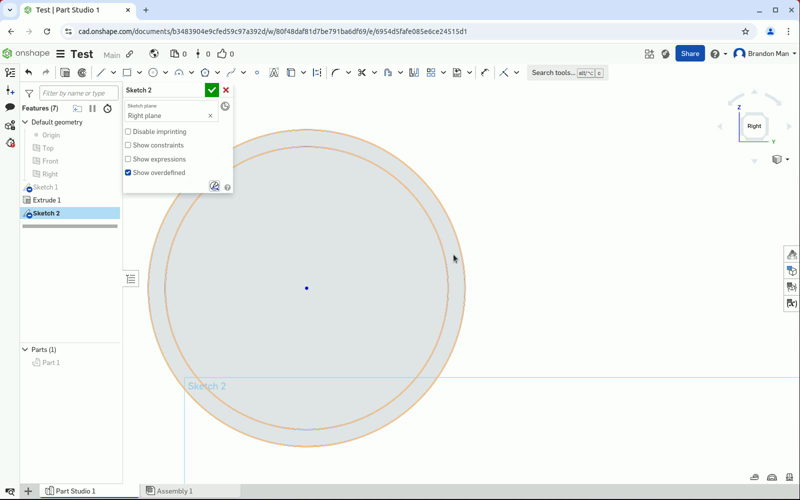
scroll(-6)
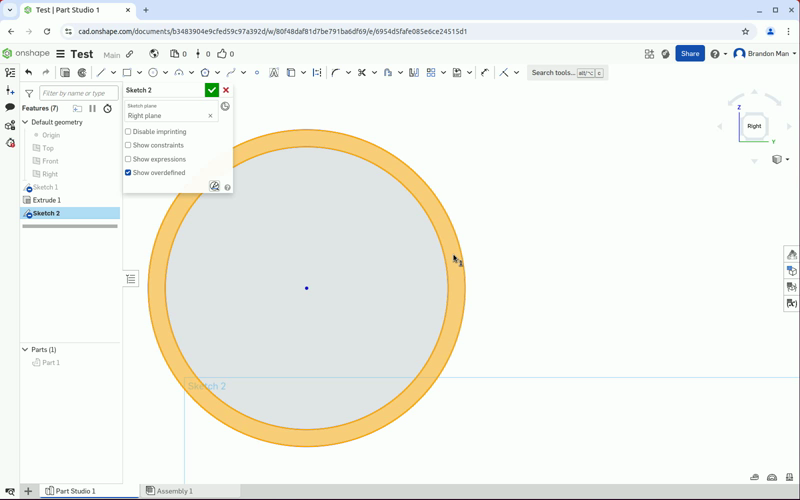
scroll(-6)
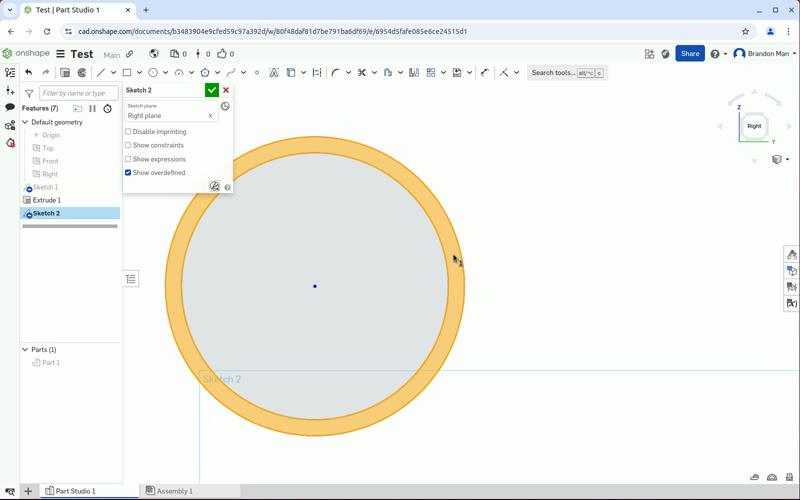
scroll(-6)
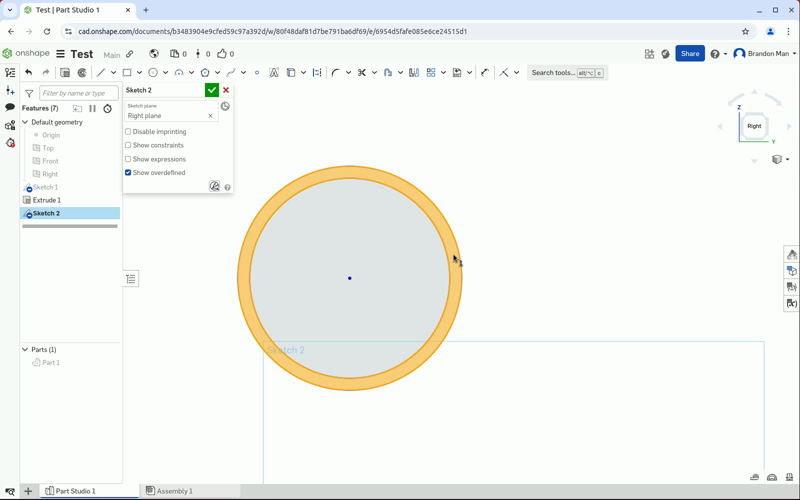
scroll(-6)
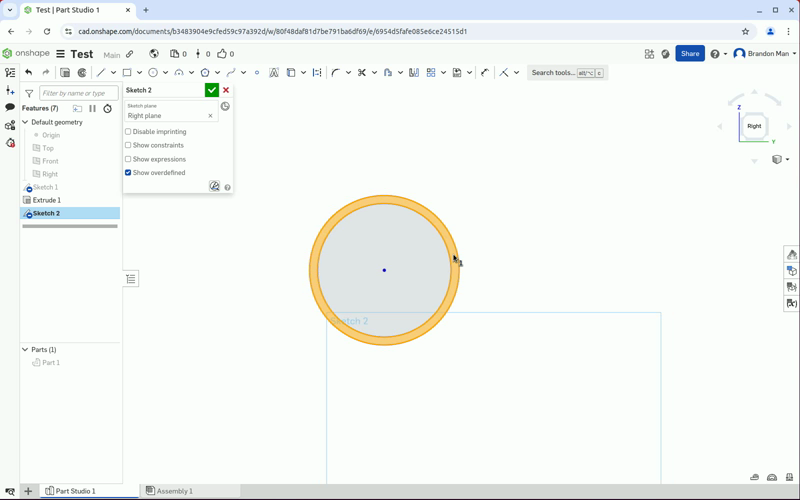
scroll(-6)
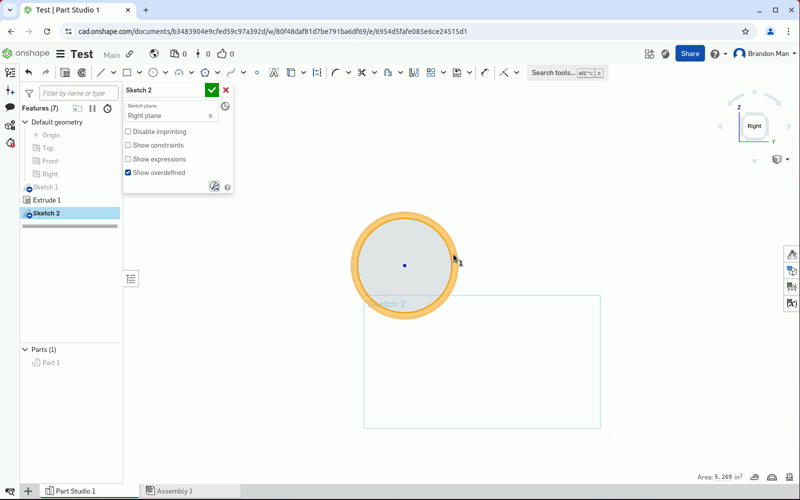
scroll(-6)
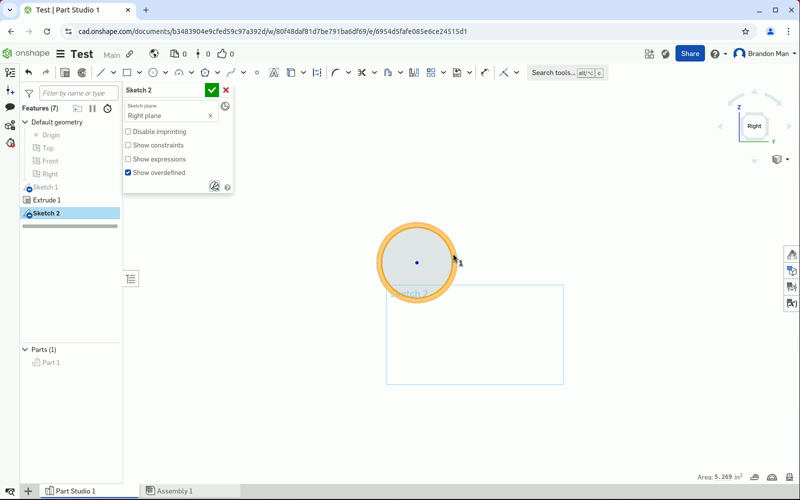
scroll(-6)
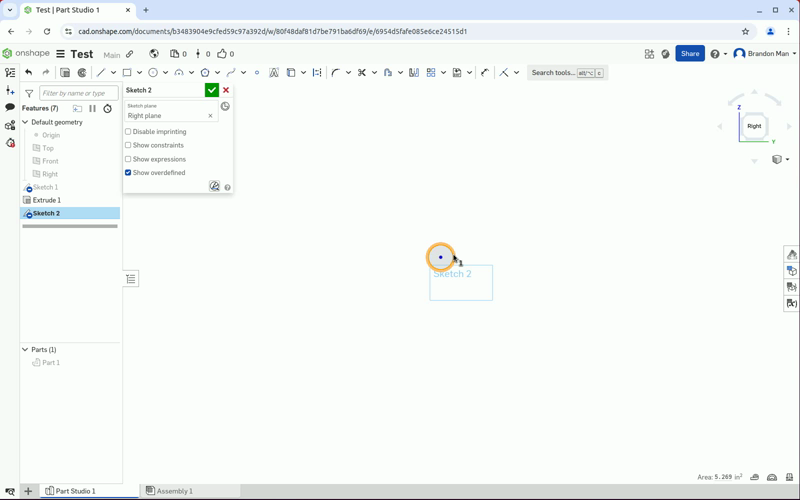
mouse_move(73, 352)
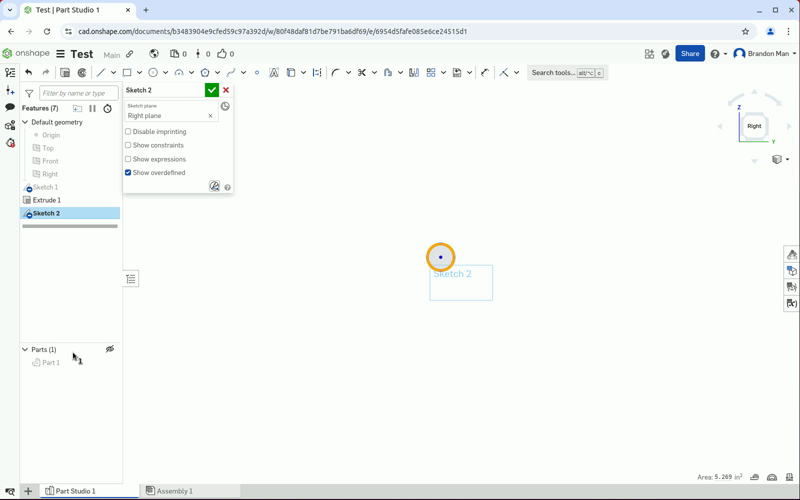
key(shift+y)
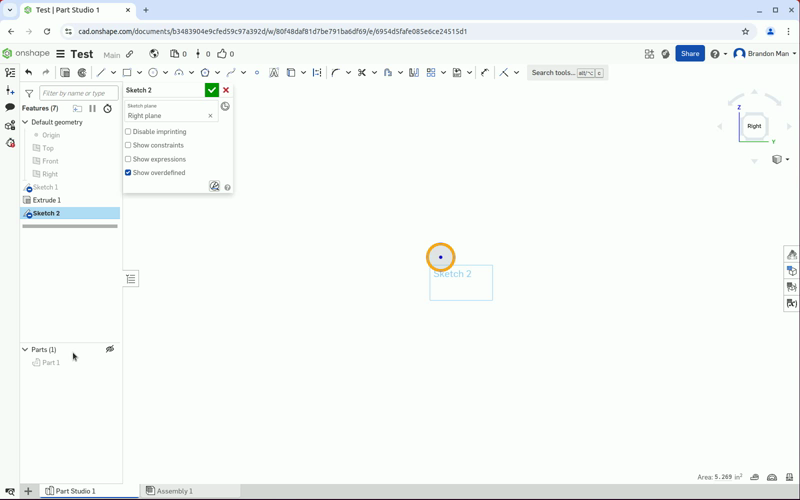
key(shift+e)
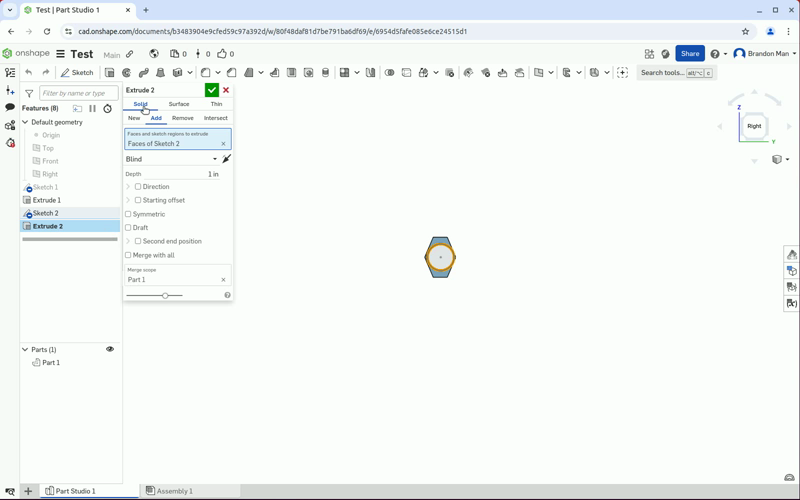
mouse_move(143, 106)
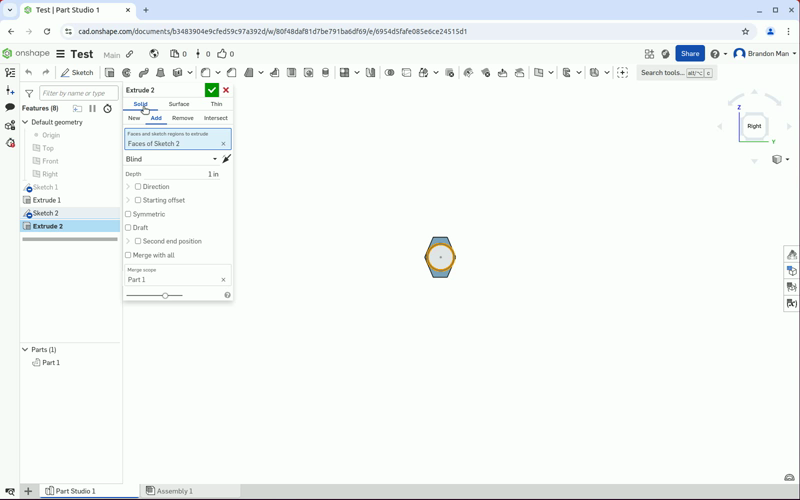
click(143, 106)
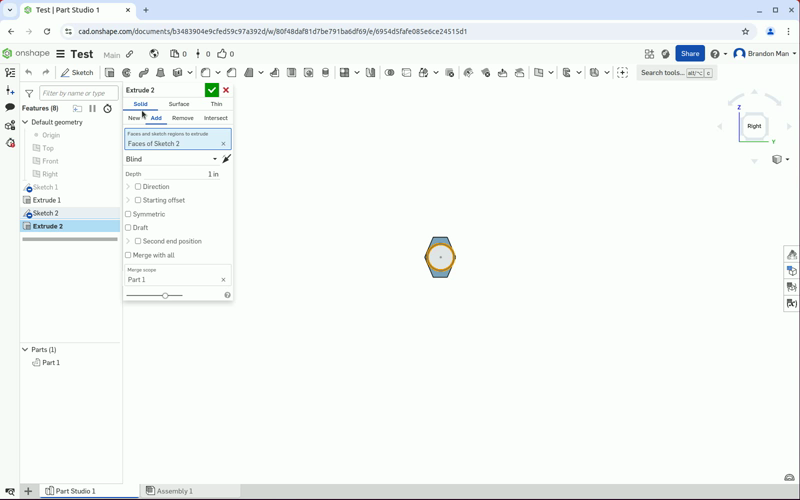
mouse_move(137, 120)
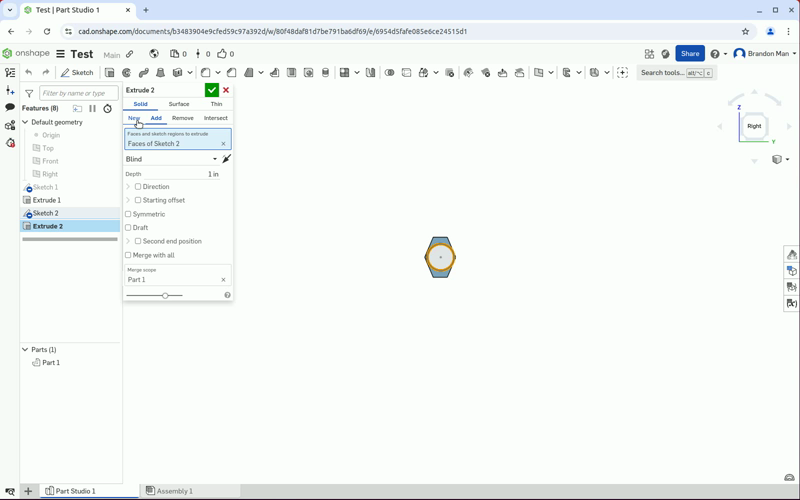
click(137, 120)
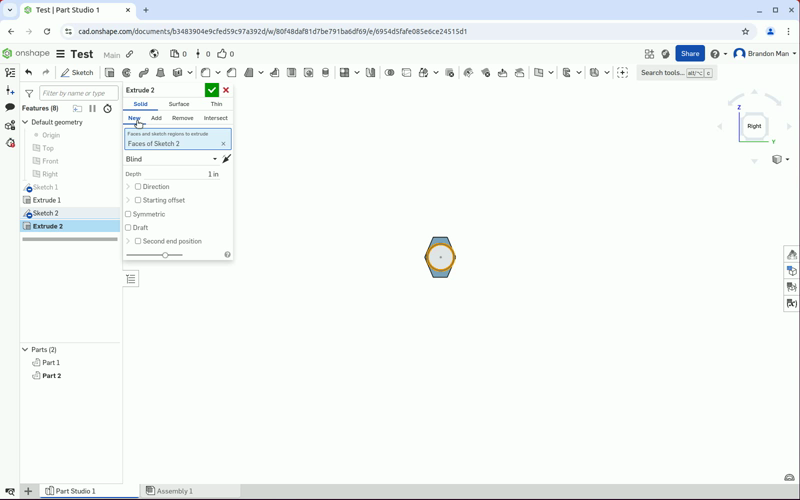
key(tab, 4)
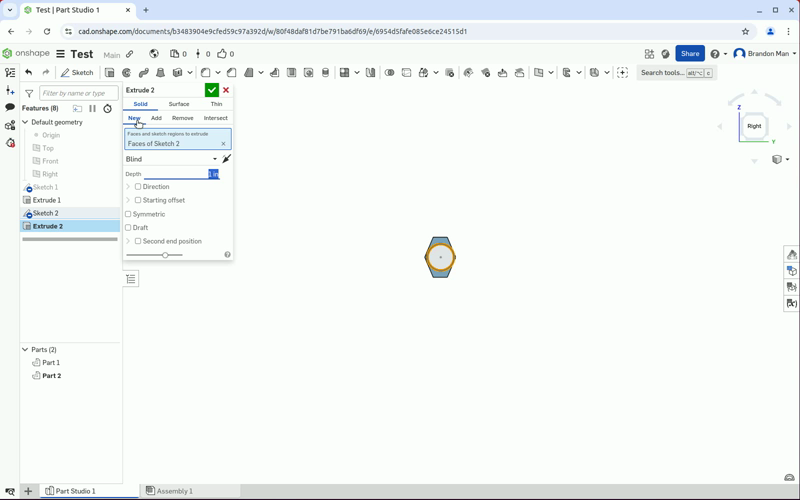
text(23.108)
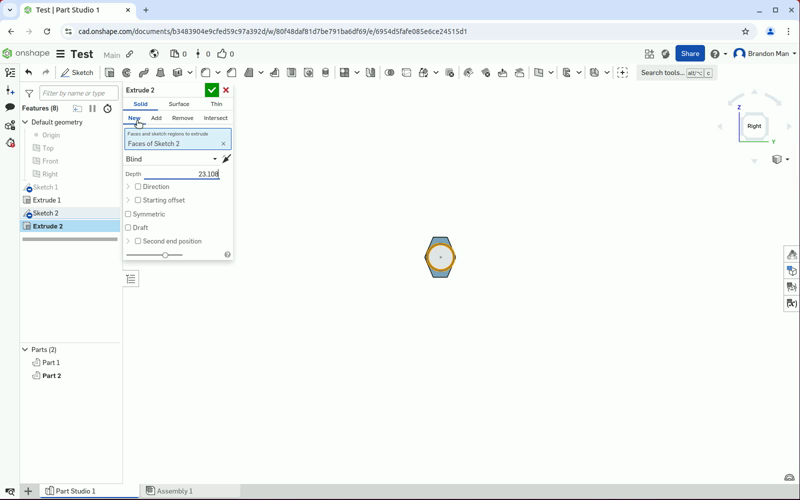
key(enter)
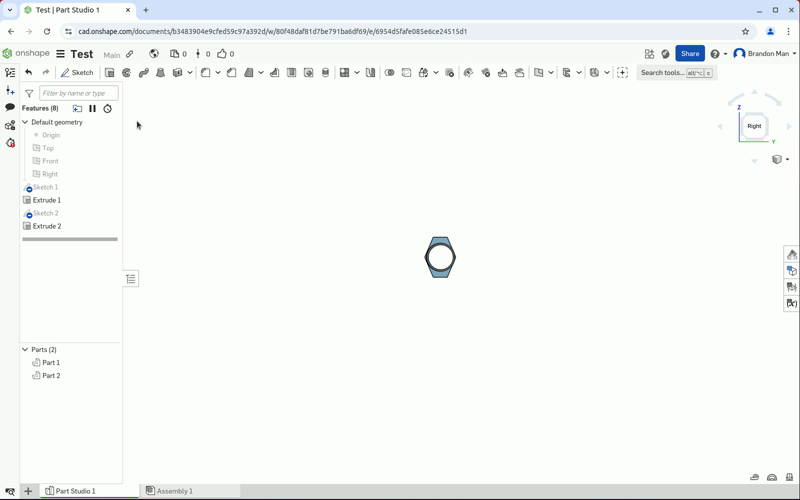
key(shift+h)
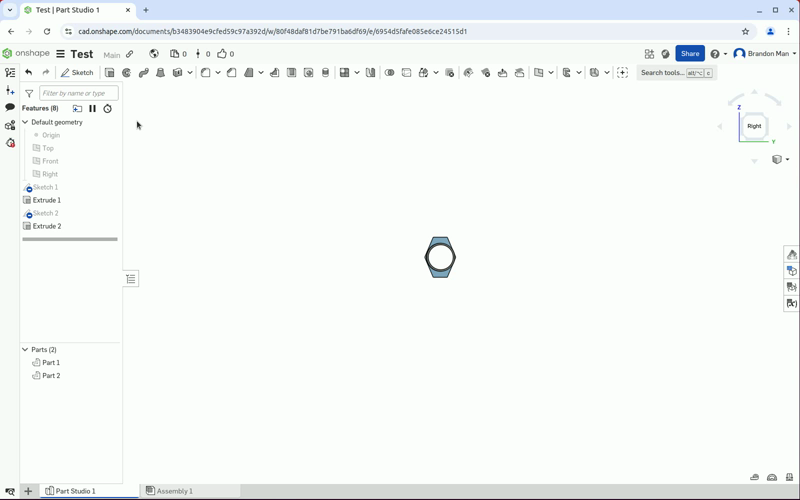
key(shift+h)
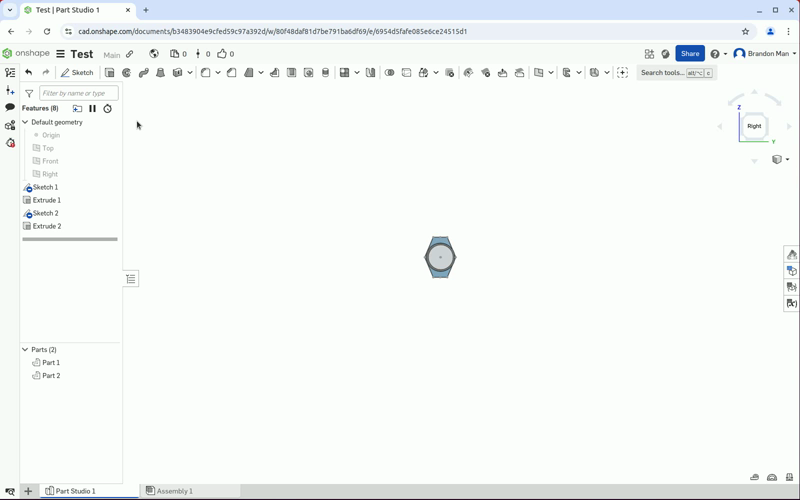
key(shift+7)
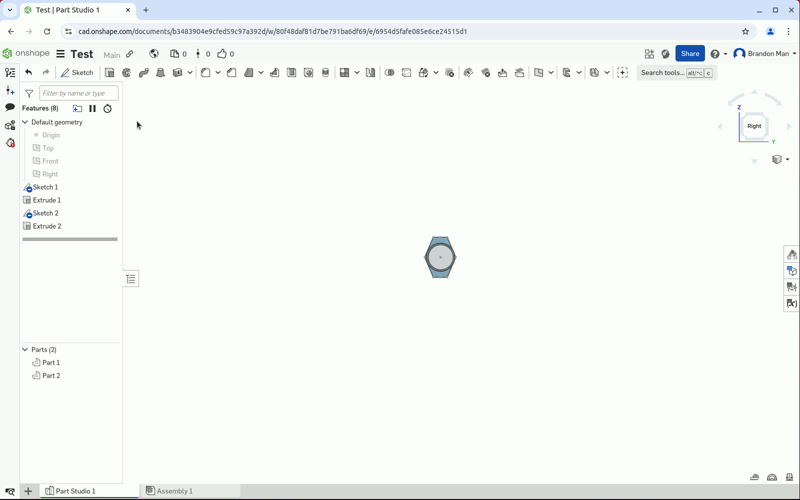
key(right, 2)
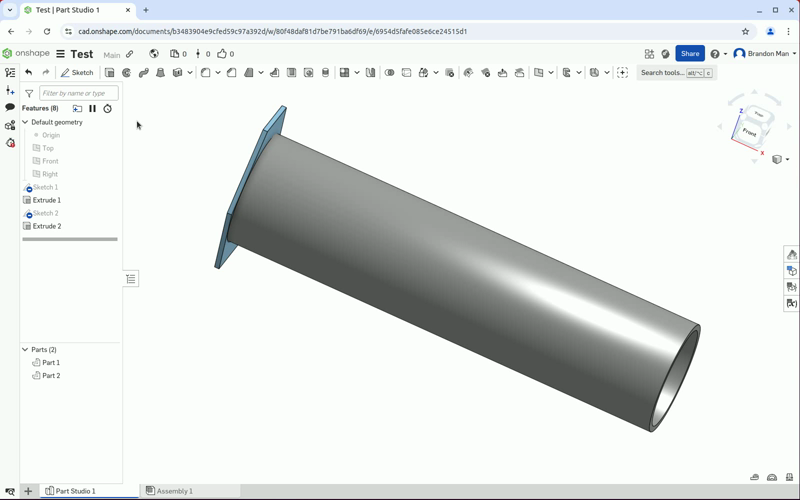
key(down, 2)
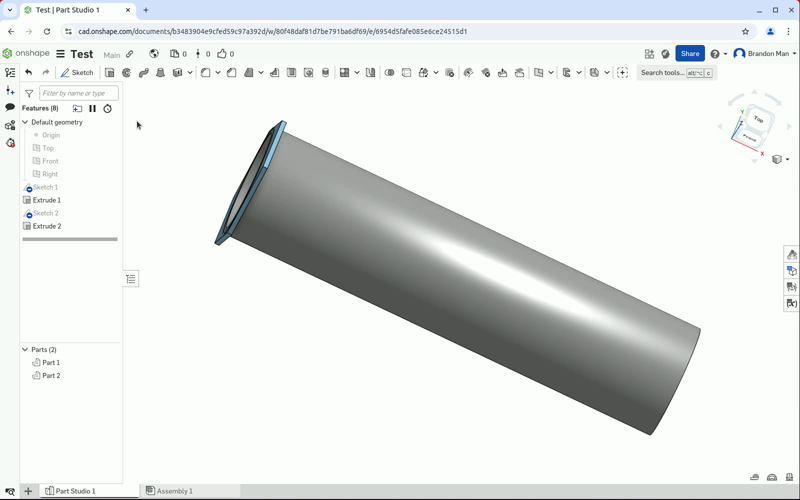
key(up, 2)
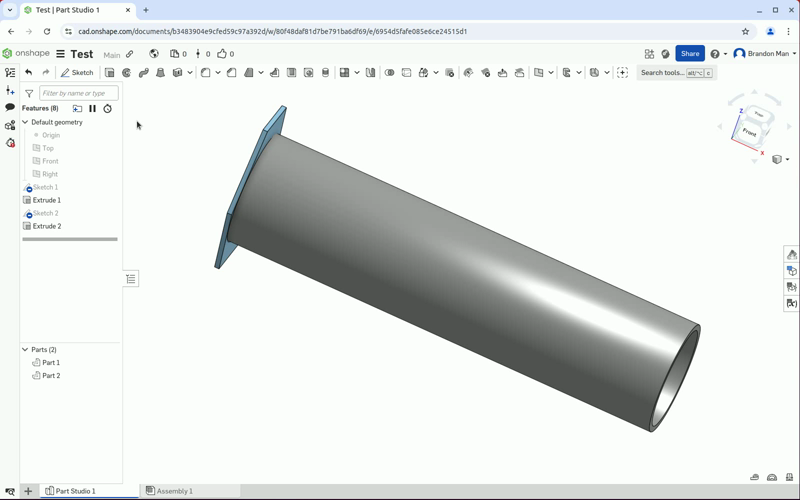
key(left, 2)
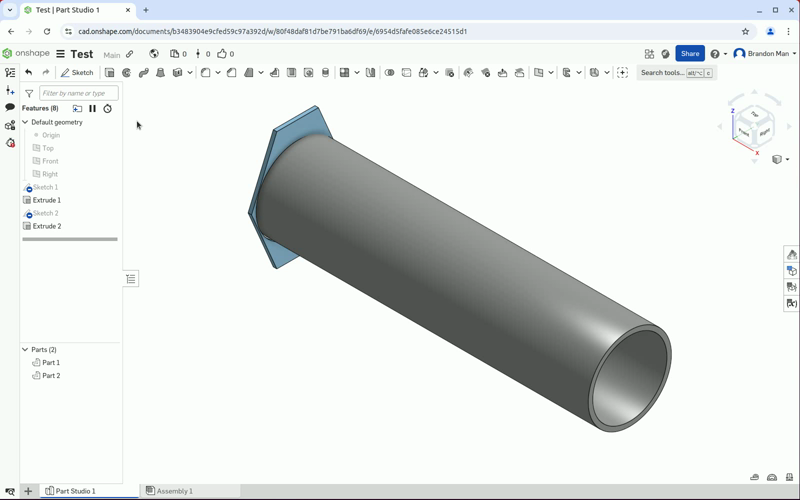
mouse_move(73, 189)
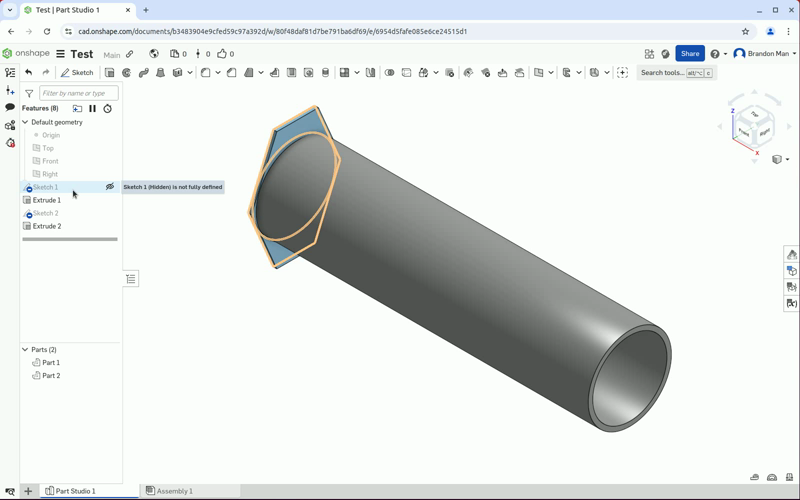
click(73, 189)